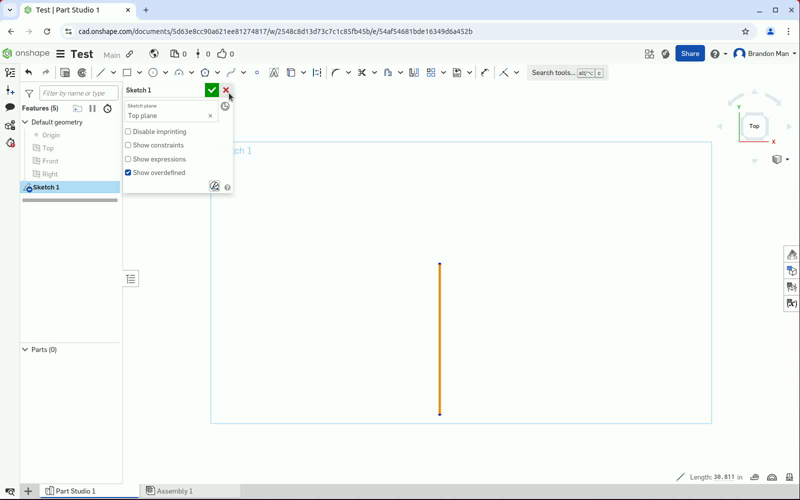
key(shift+h)
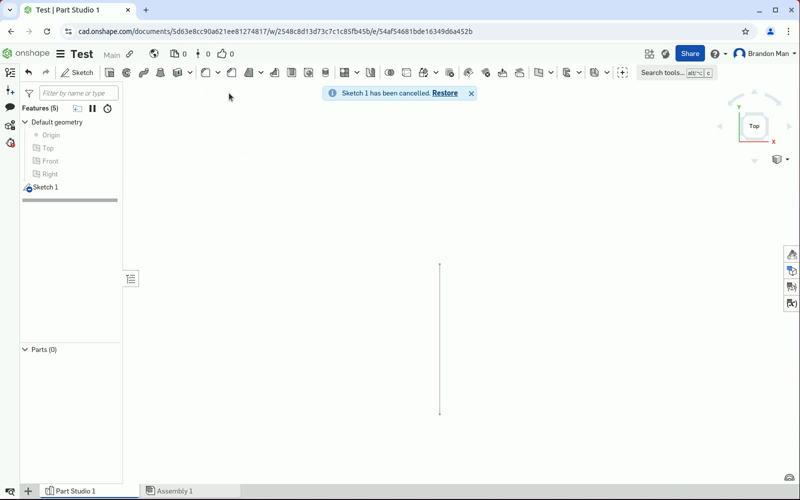
key(shift+s)
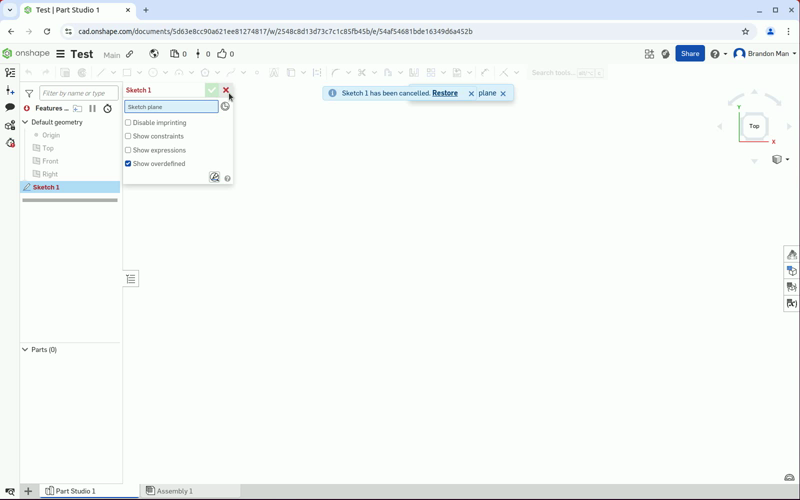
mouse_move(73, 150)
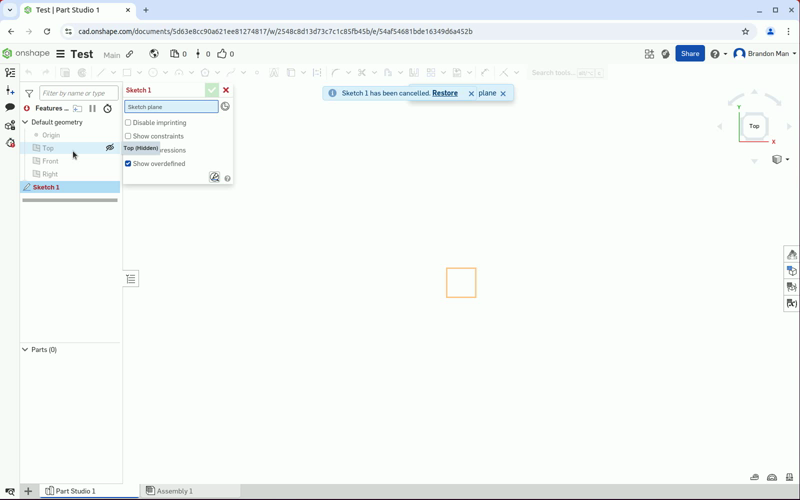
click(73, 150)
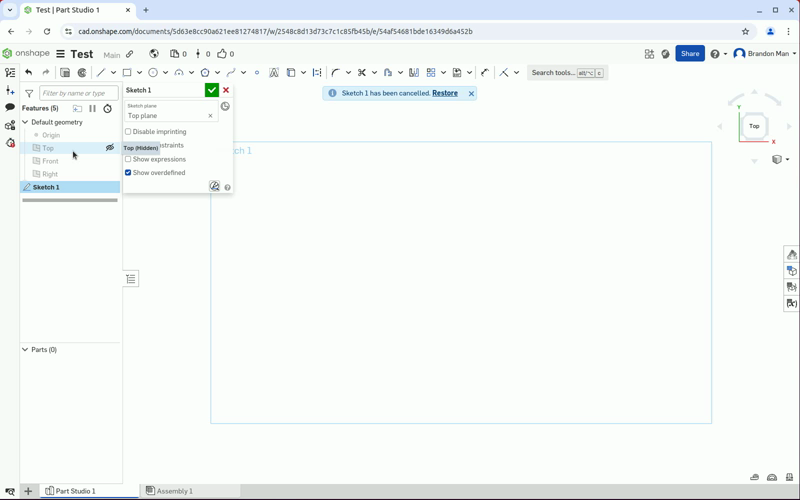
mouse_move(73, 352)
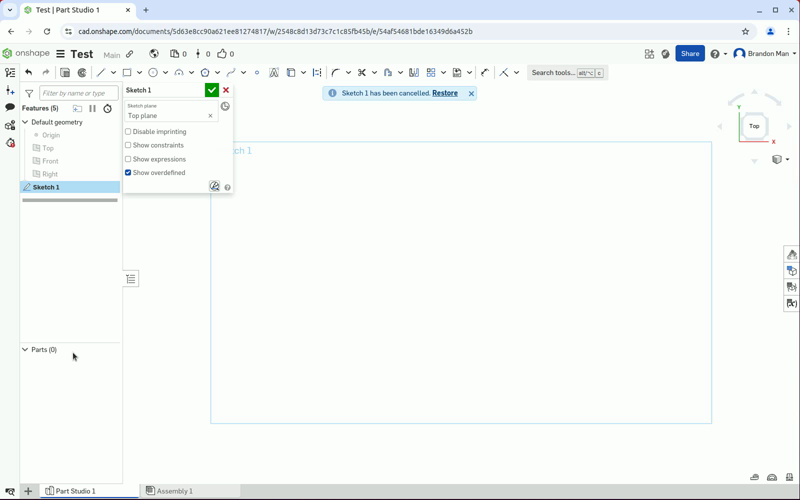
key(y)
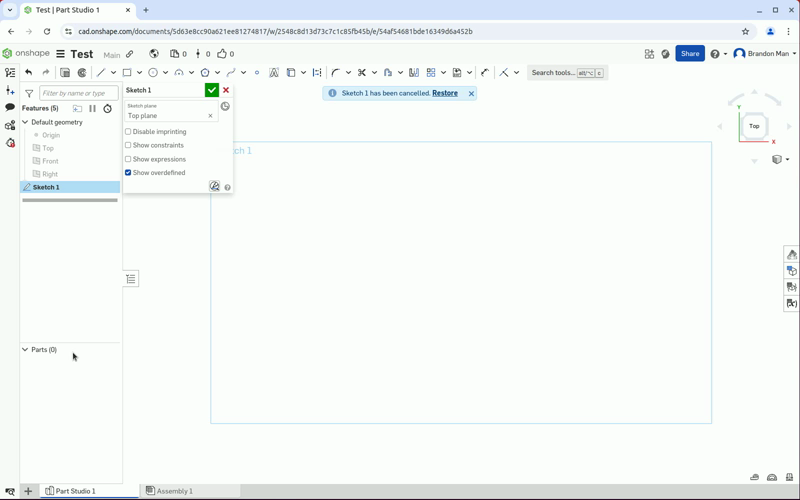
key(c)
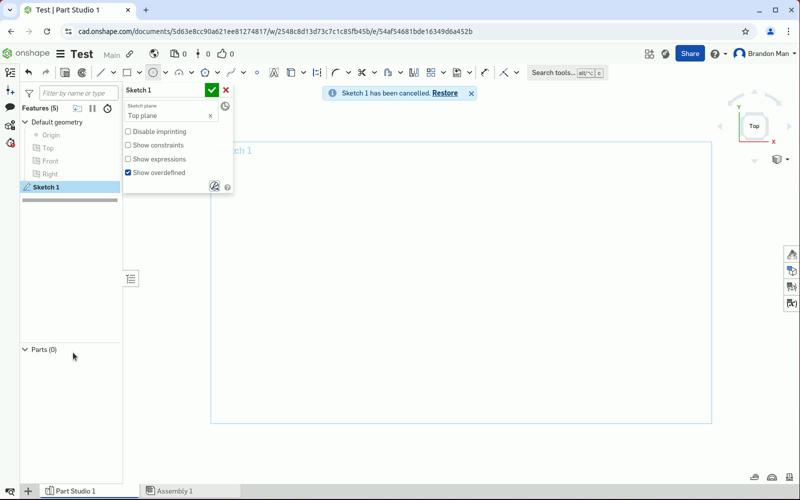
key_down(shift)
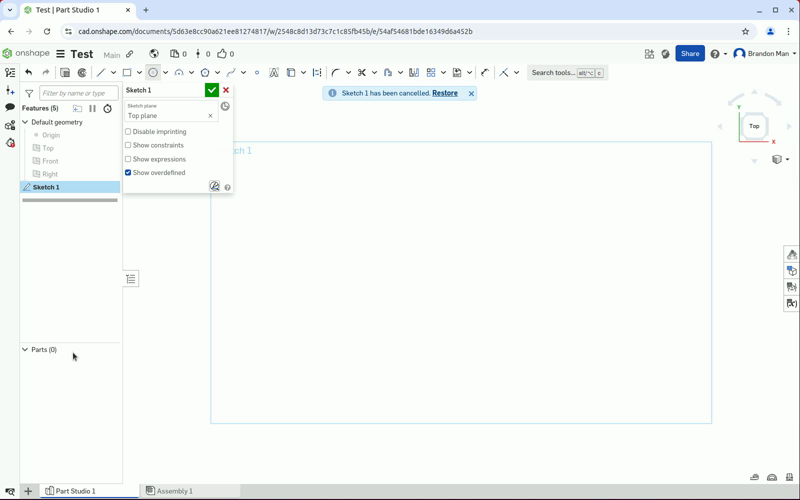
mouse_move(461, 282)
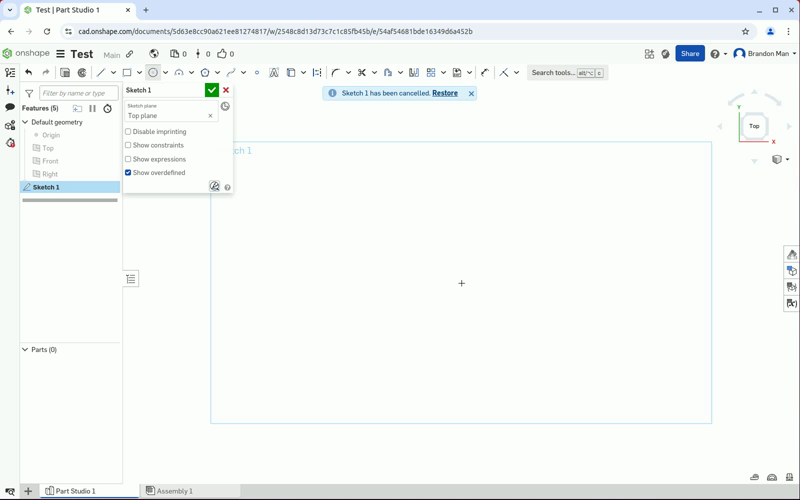
click(461, 282)
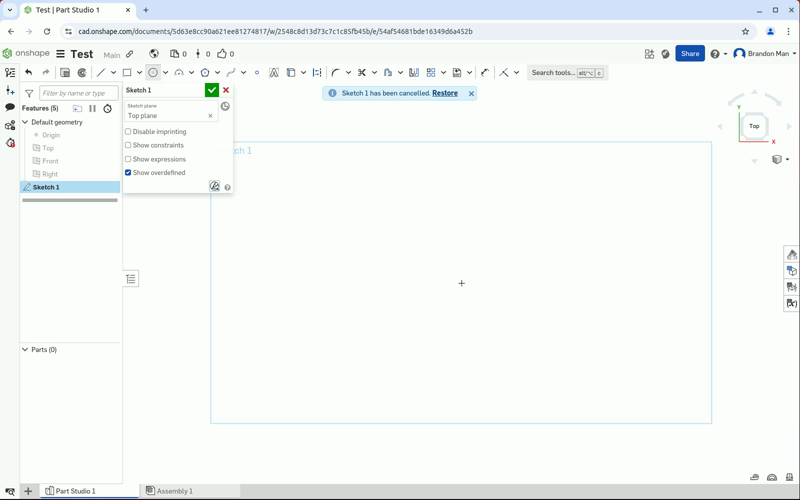
key_up(shift)
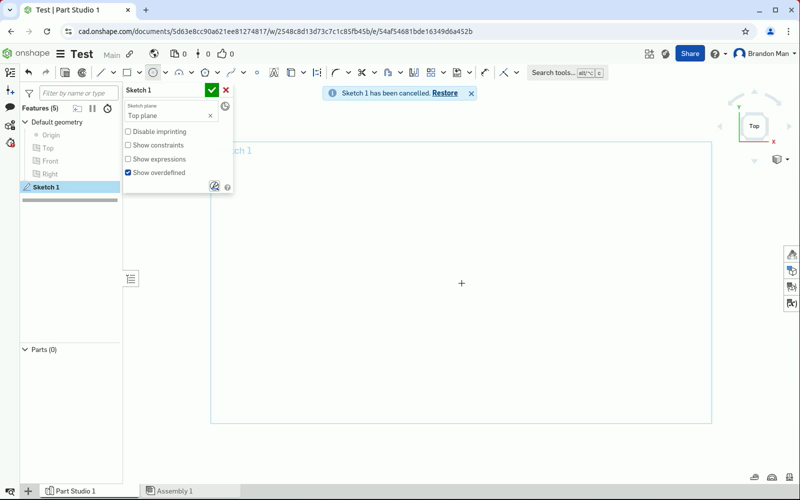
mouse_move(559, 282)
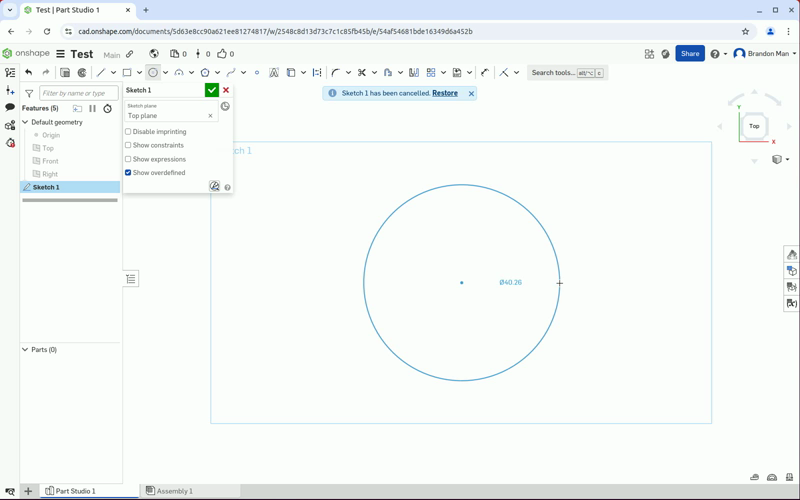
click(559, 282)
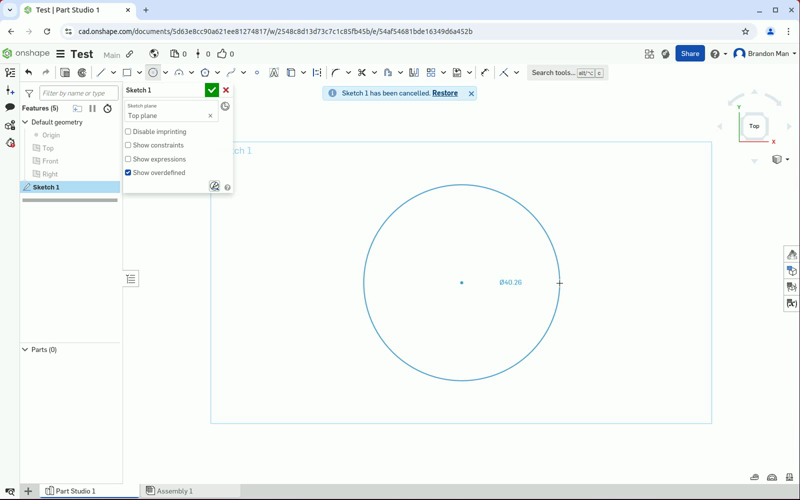
key(esc)
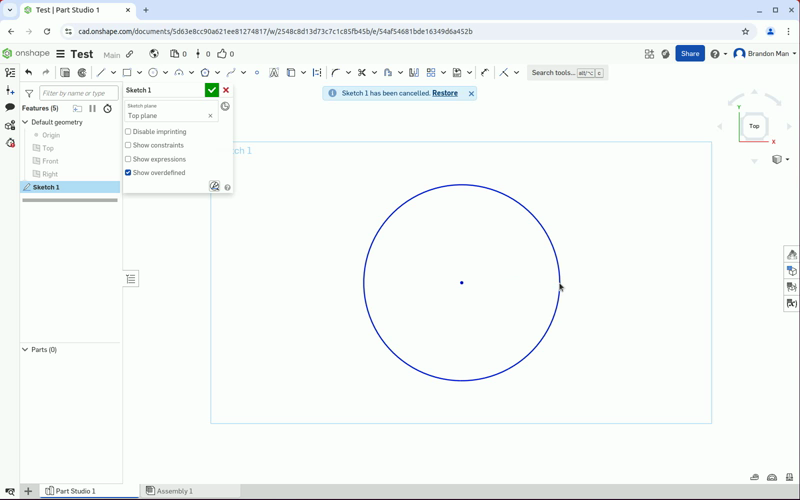
key(c)
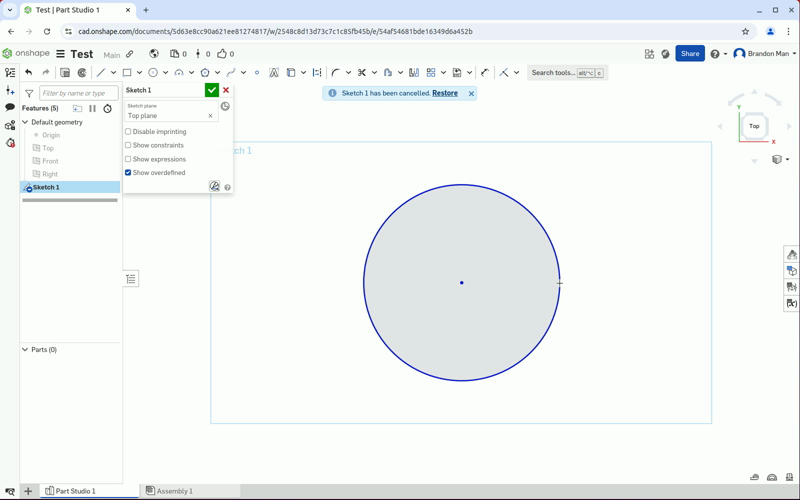
key_down(shift)
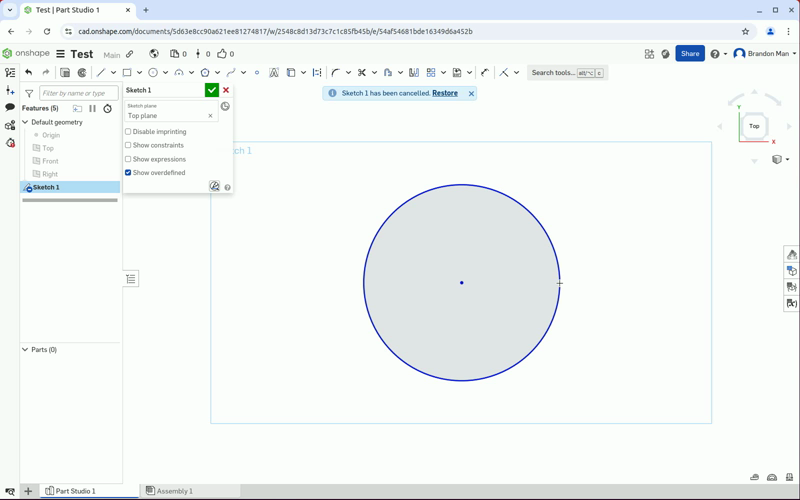
mouse_move(461, 282)
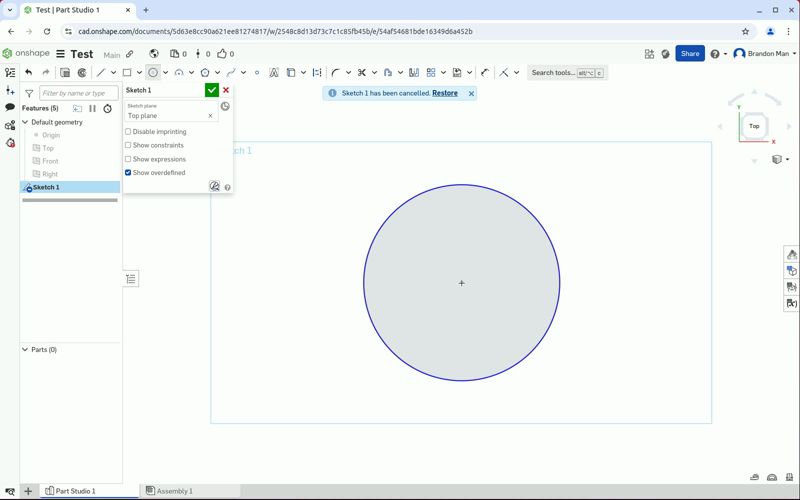
click(461, 282)
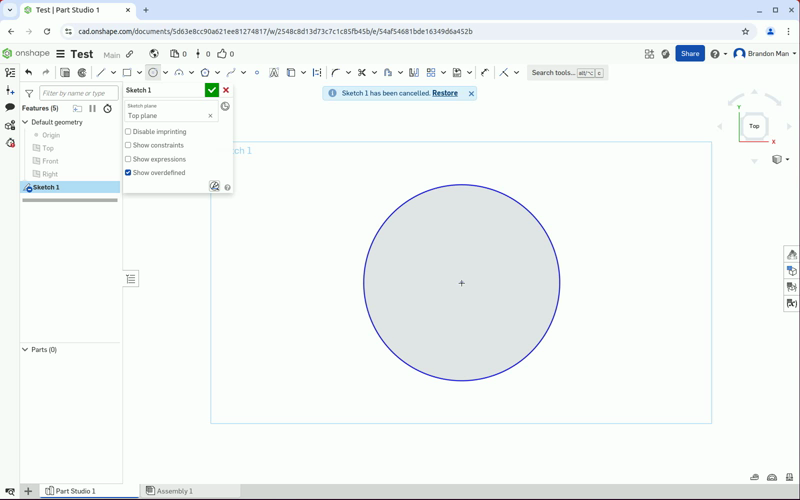
key_up(shift)
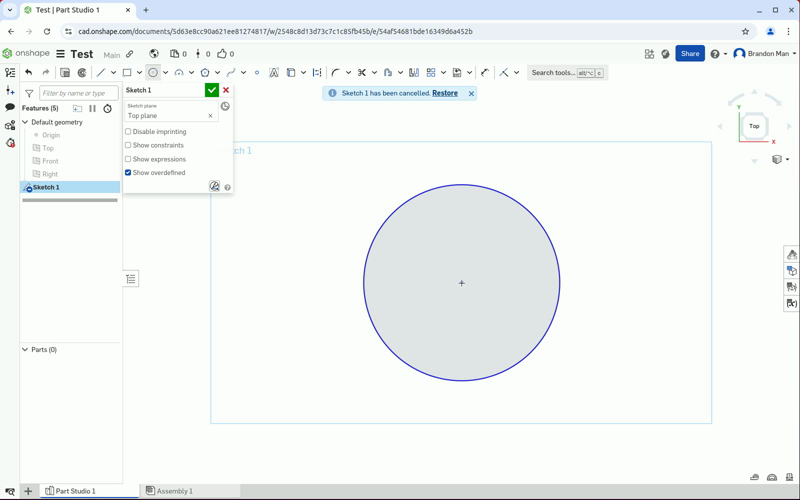
mouse_move(540, 282)
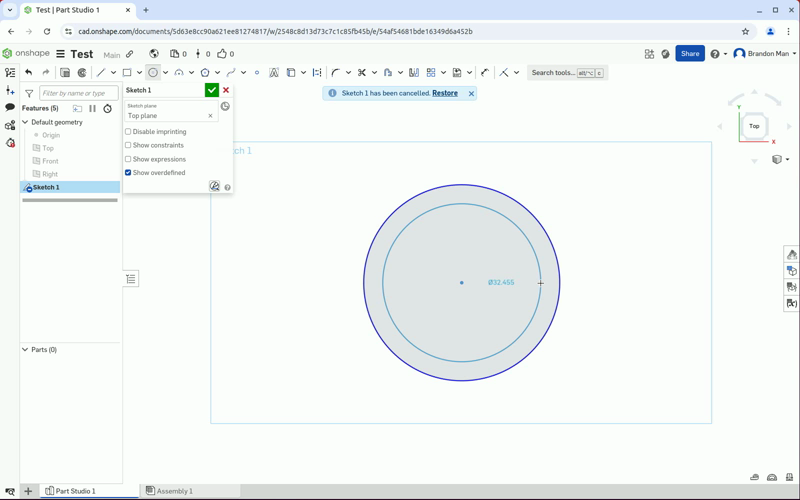
click(540, 282)
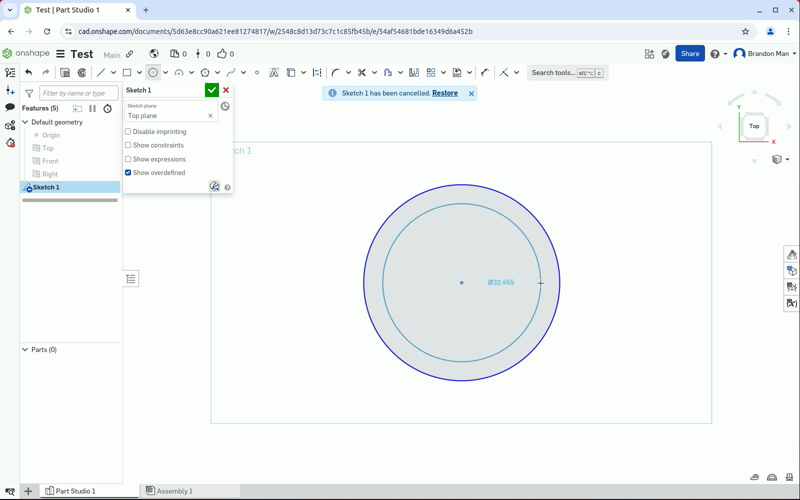
key(esc)
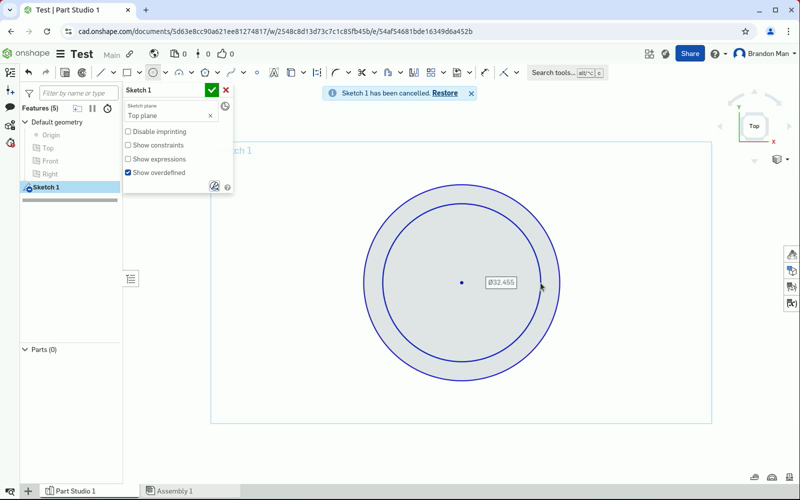
mouse_move(548, 272)
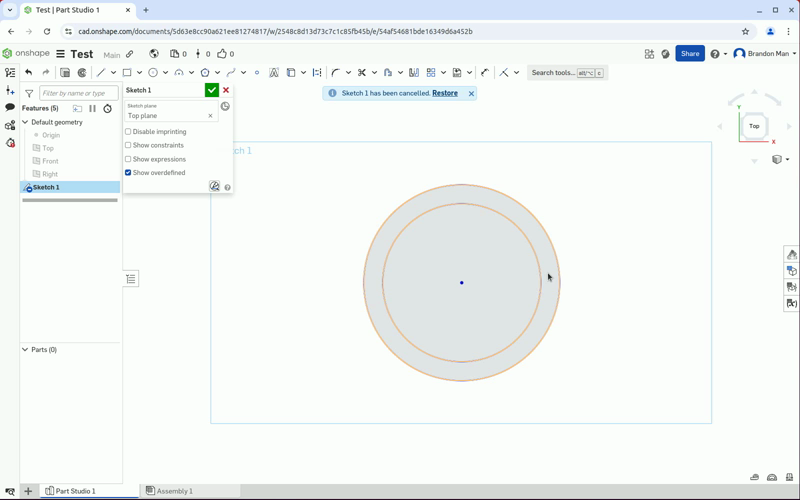
click(548, 272)
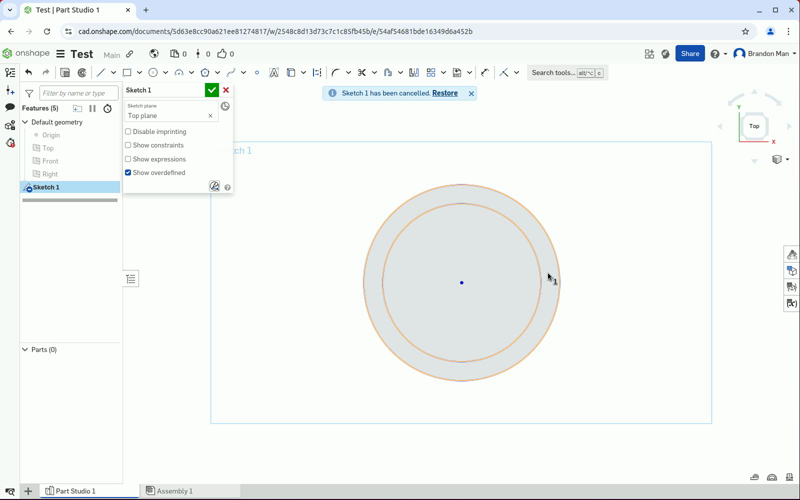
mouse_move(73, 352)
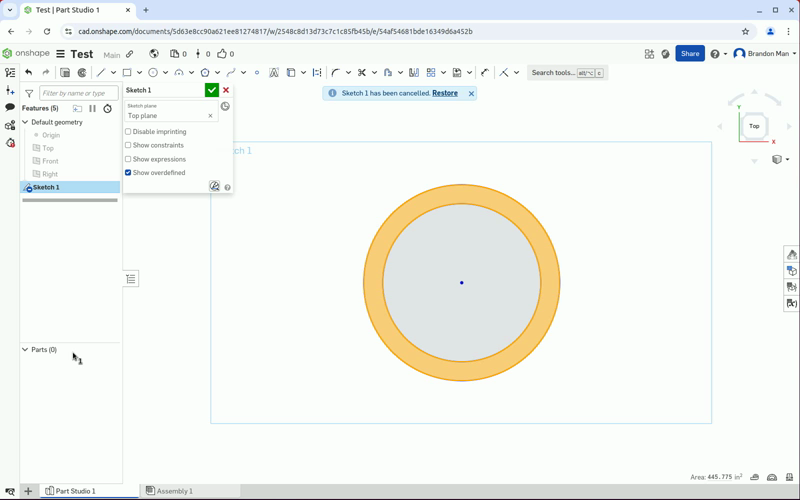
key(shift+y)
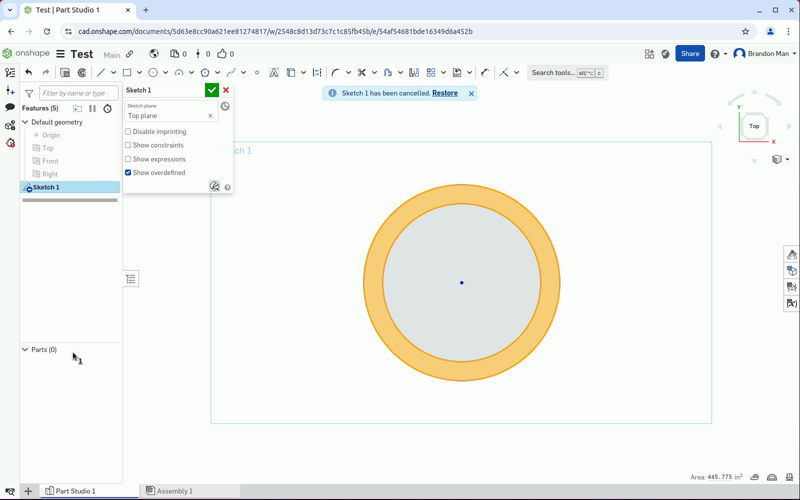
key(shift+e)
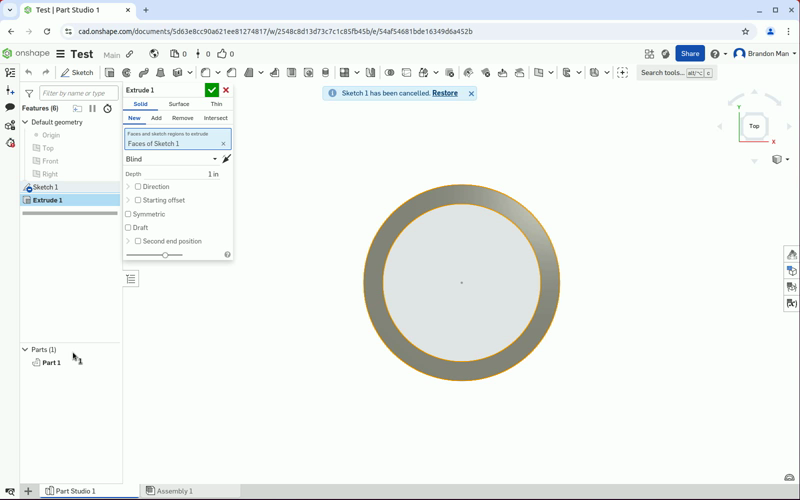
mouse_move(143, 106)
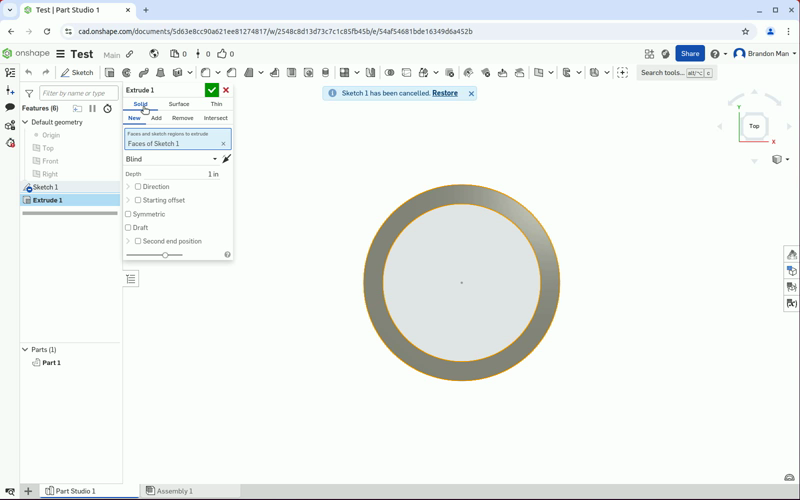
click(143, 106)
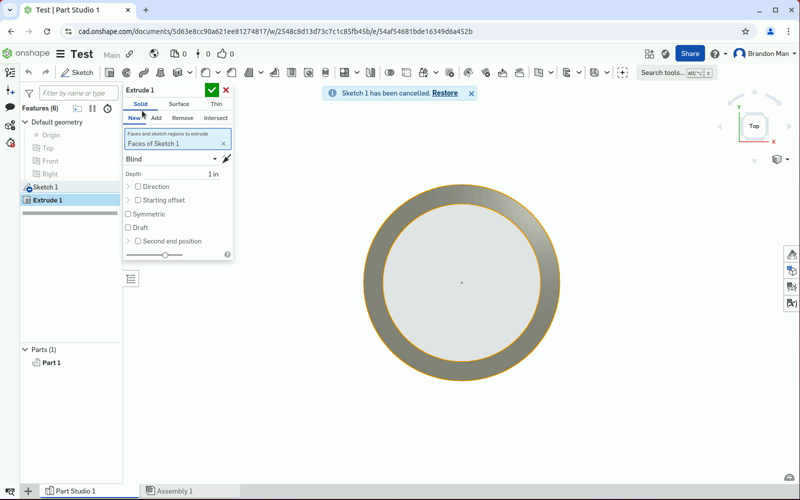
mouse_move(137, 120)
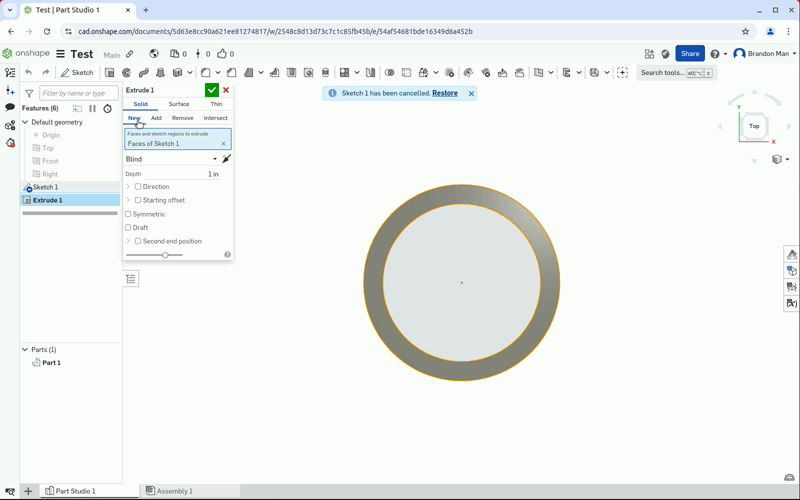
click(137, 120)
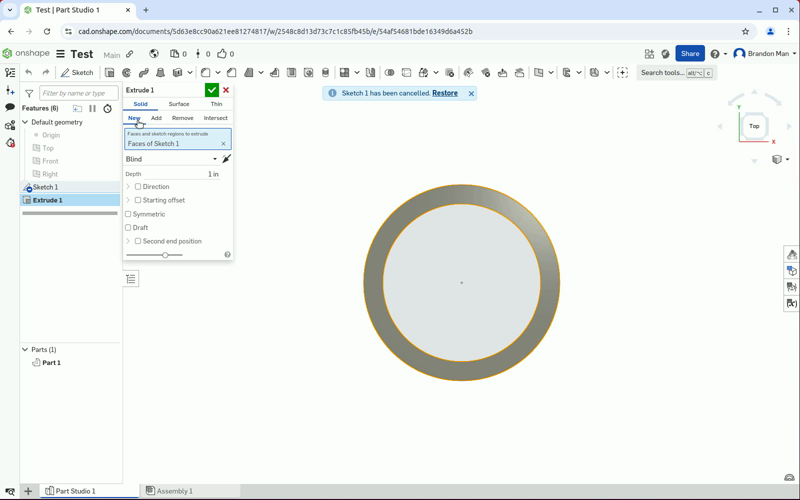
key(tab, 4)
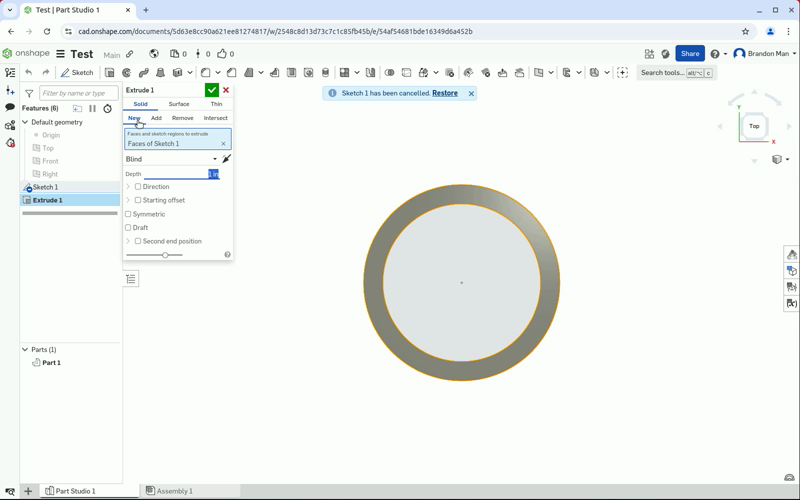
text(23.108)
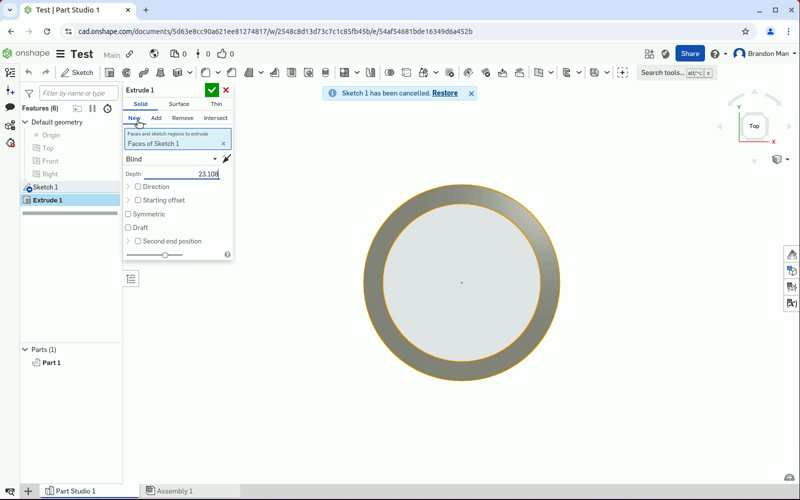
key(enter)
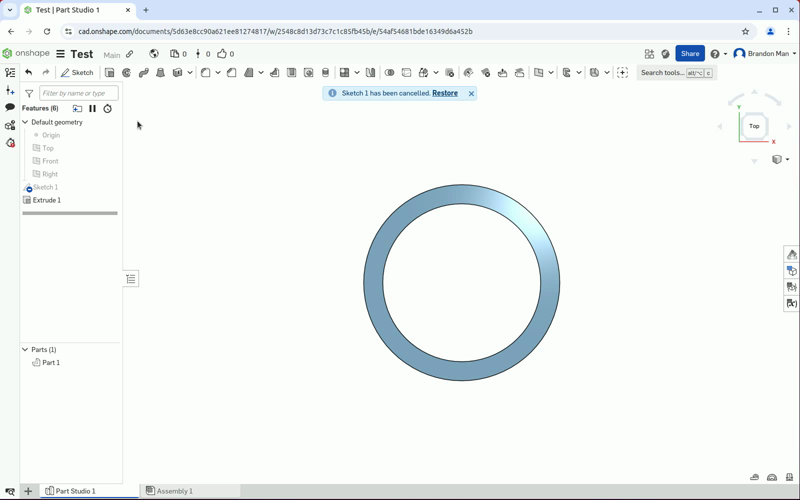
key(shift+h)
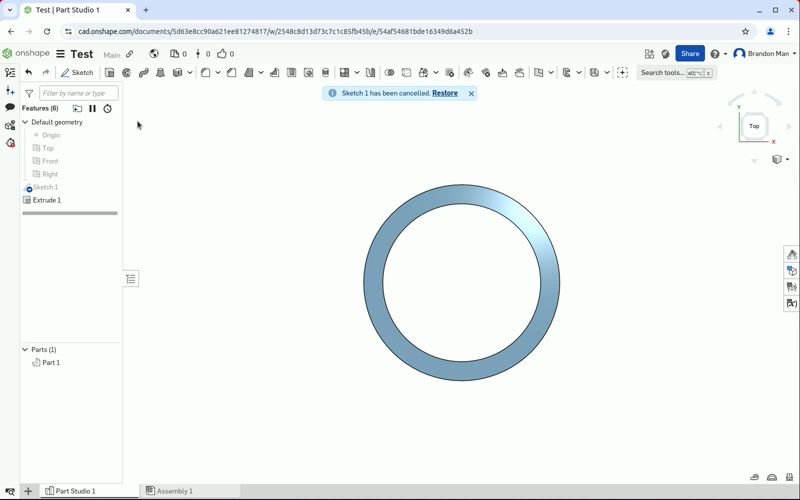
key(shift+h)
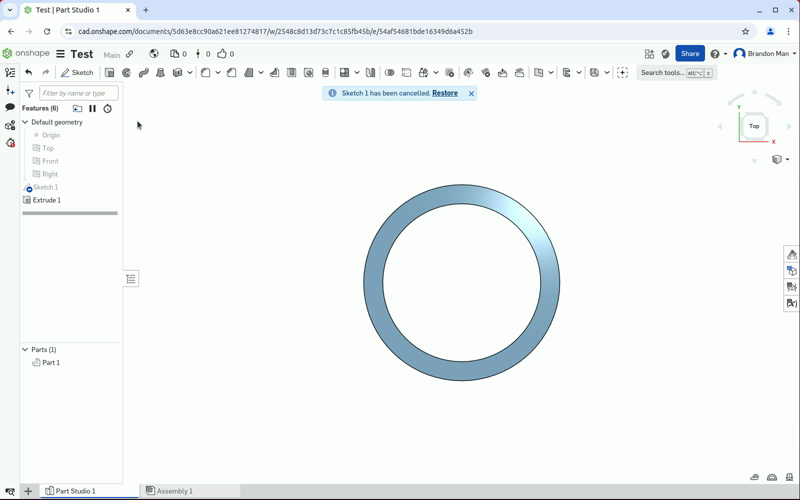
mouse_move(73, 189)
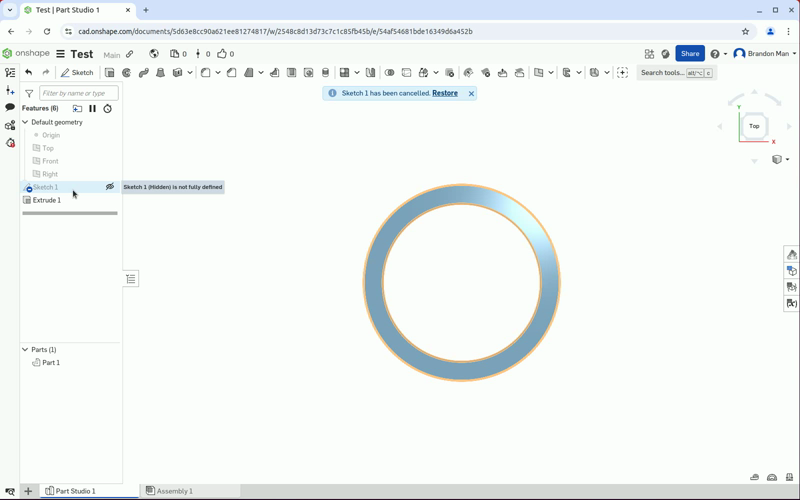
click(73, 189)
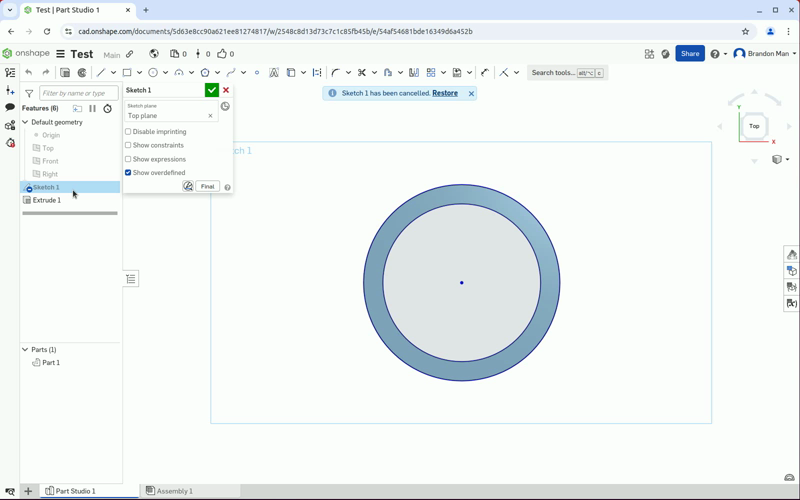
mouse_move(229, 92)
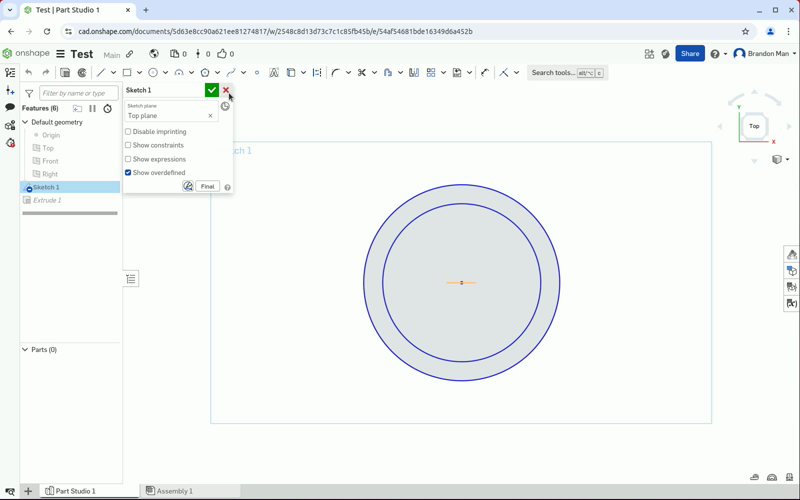
click(229, 92)
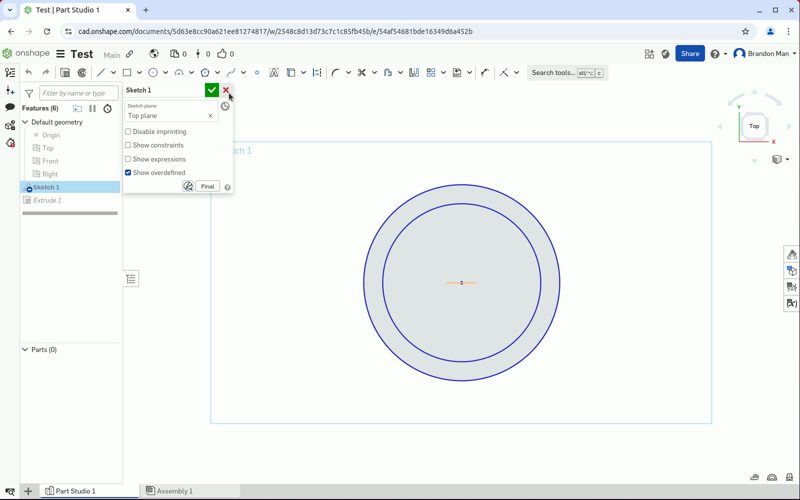
key(shift+s)
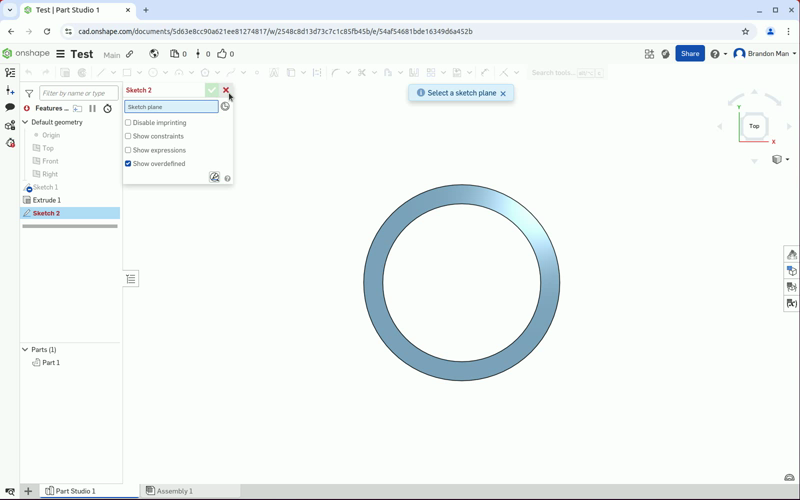
mouse_move(73, 150)
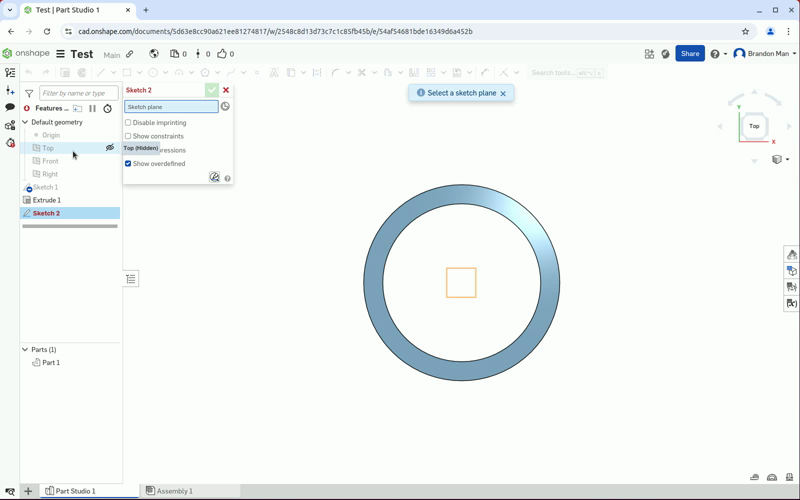
click(73, 150)
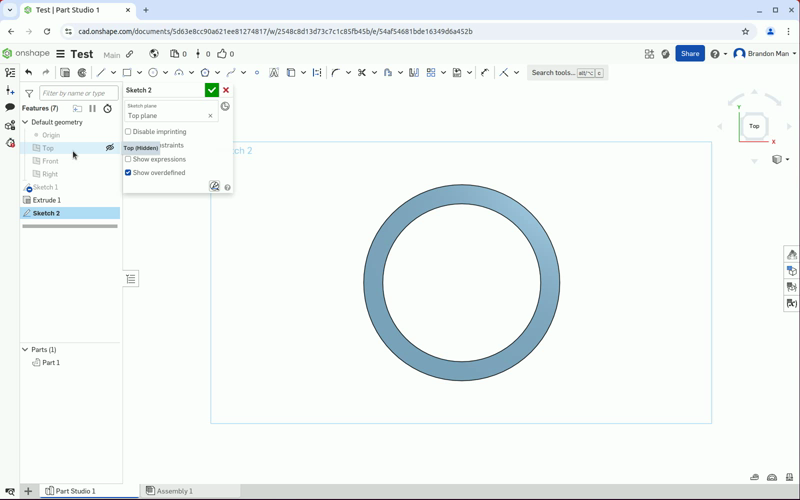
mouse_move(73, 352)
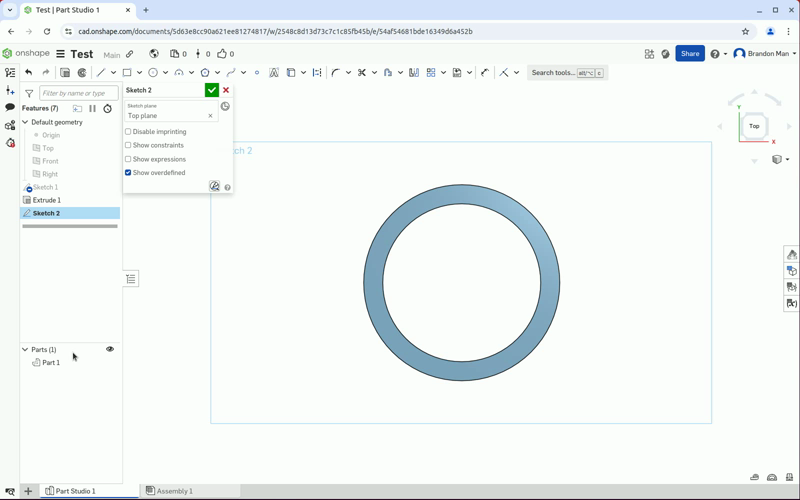
key(y)
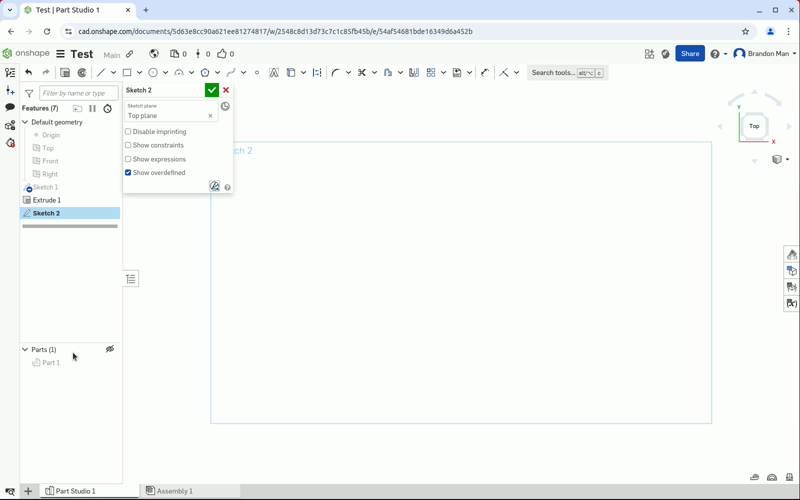
key(c)
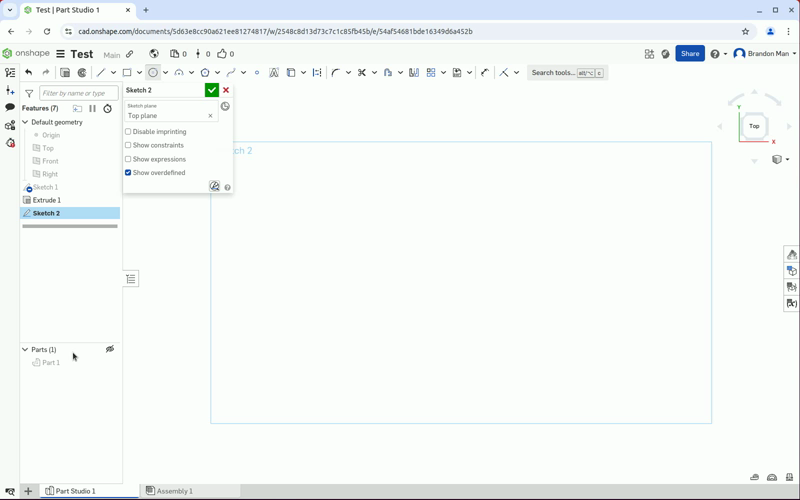
key_down(shift)
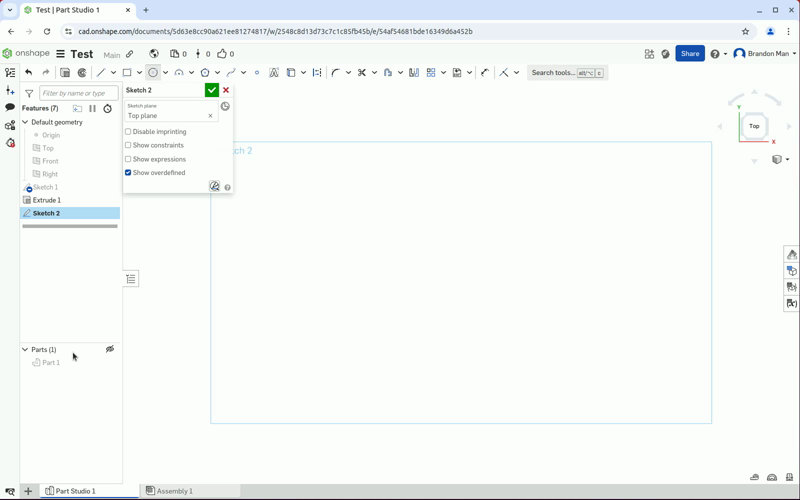
mouse_move(461, 282)
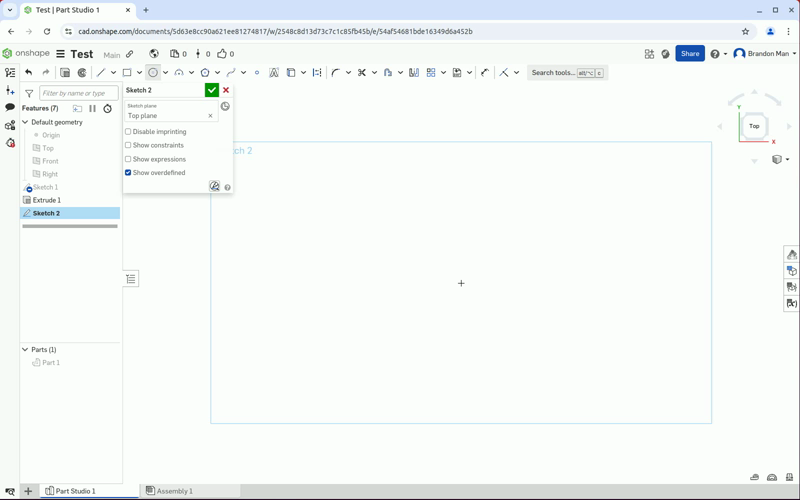
click(461, 282)
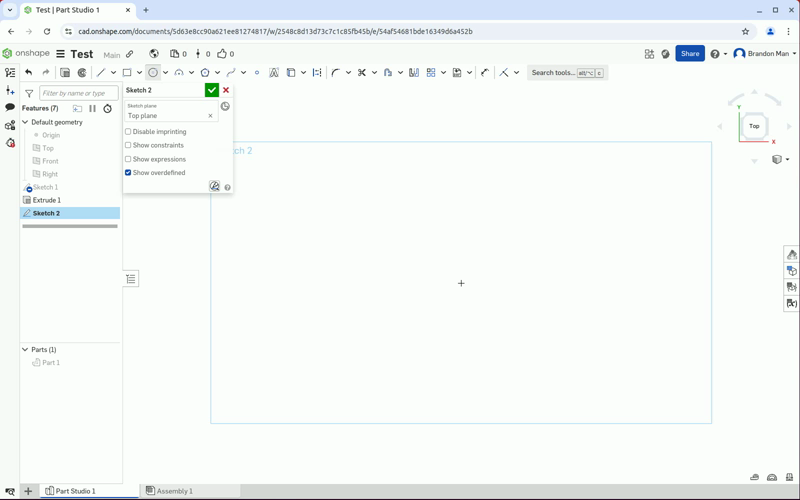
key_up(shift)
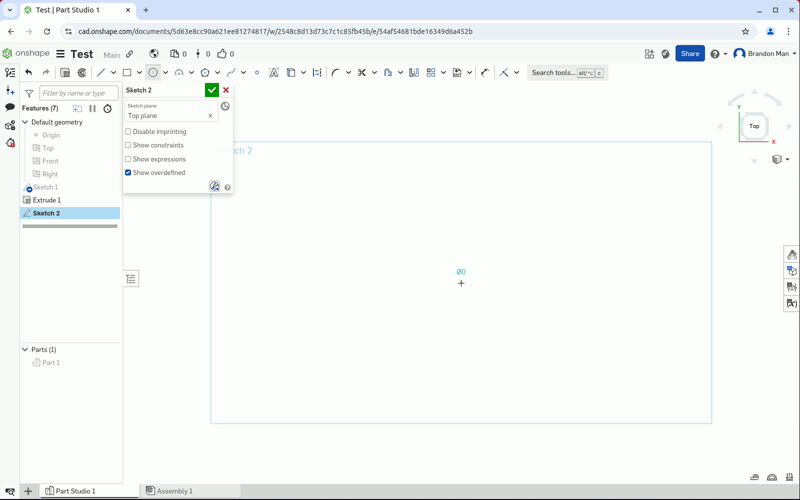
mouse_move(540, 282)
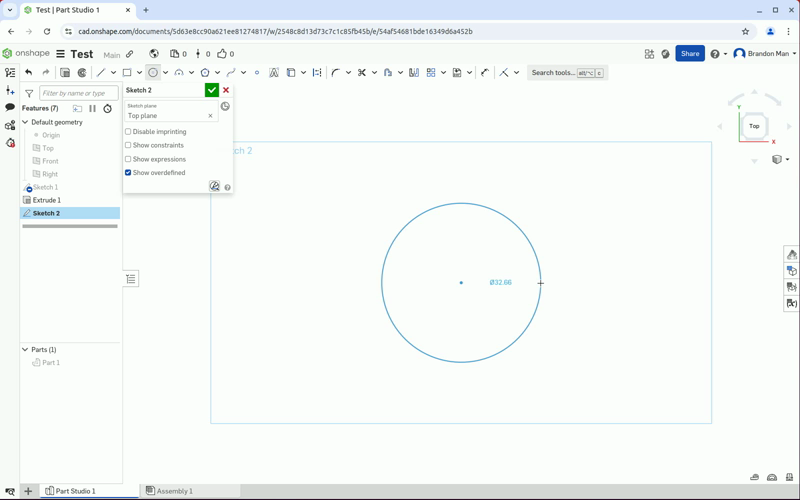
click(540, 282)
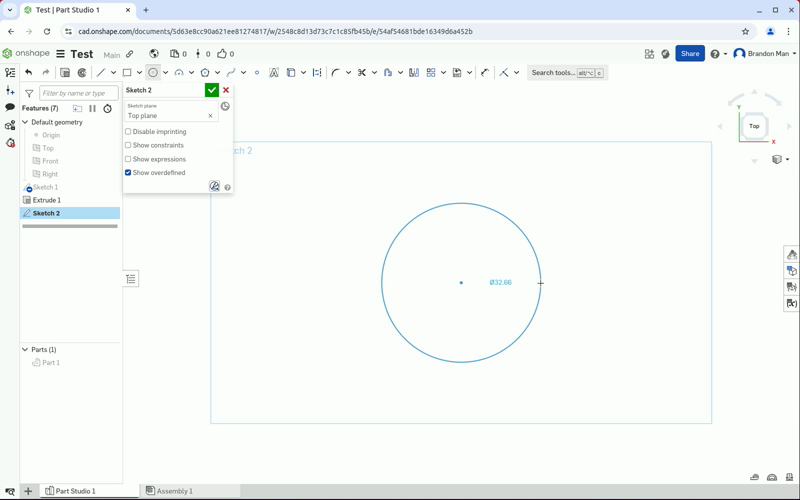
key(esc)
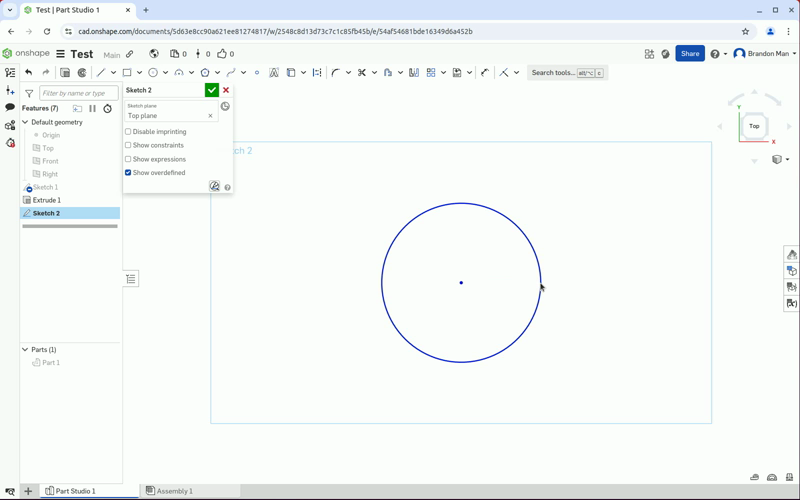
key(c)
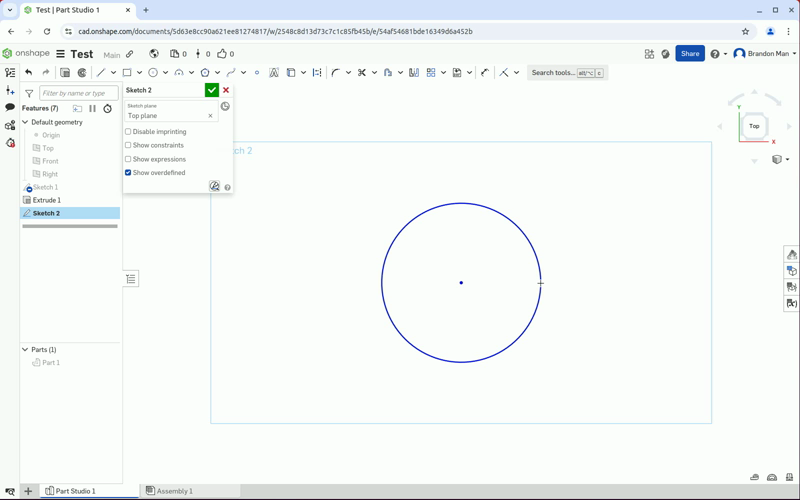
key_down(shift)
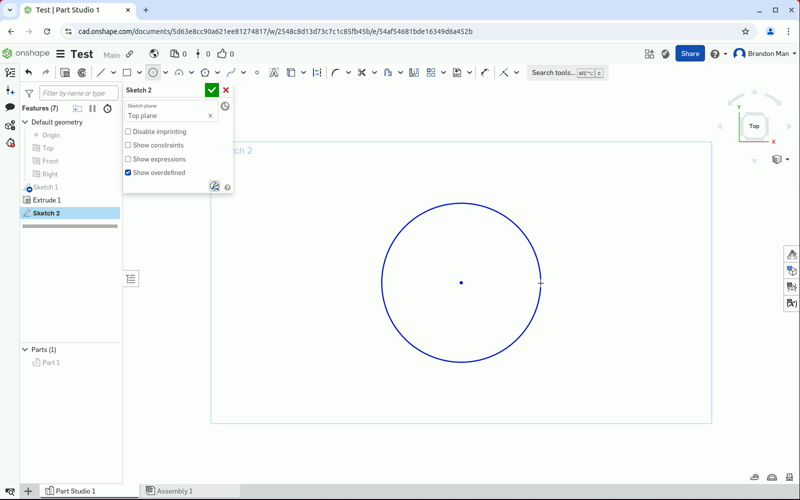
mouse_move(461, 282)
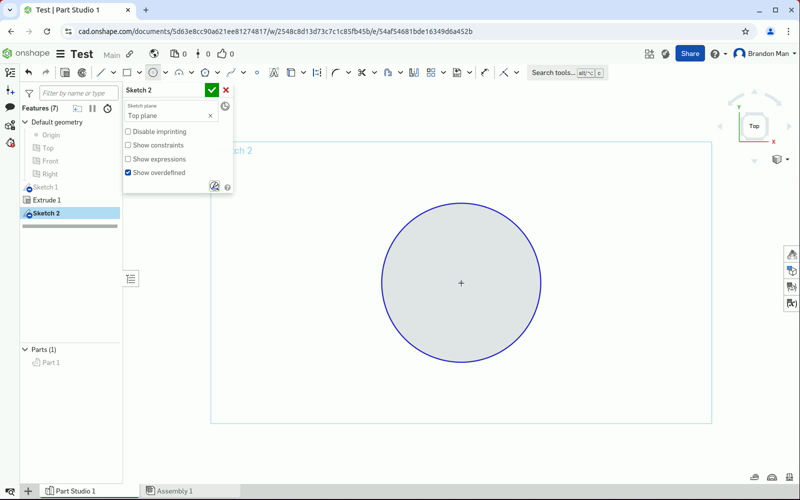
click(461, 282)
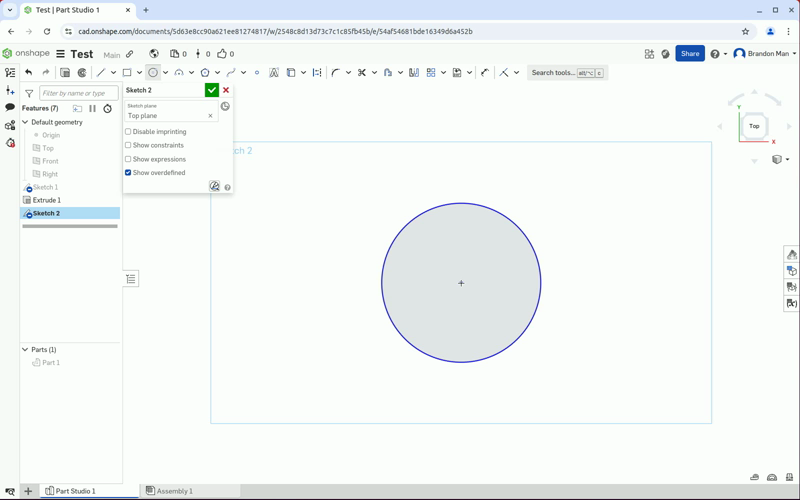
key_up(shift)
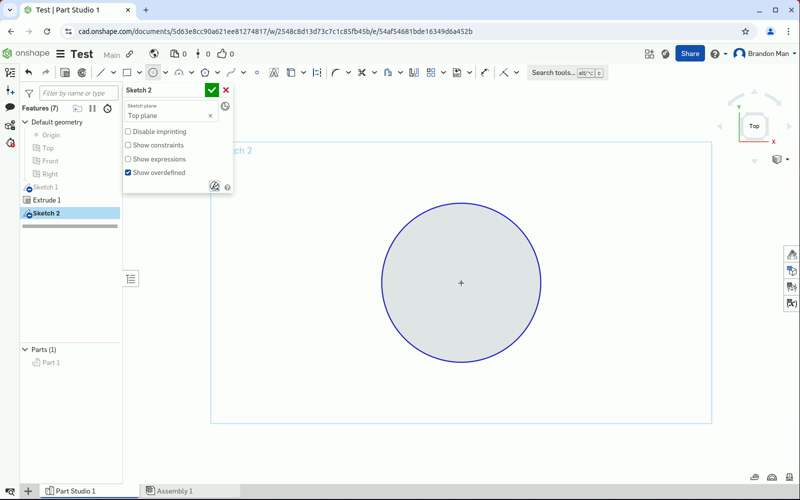
mouse_move(499, 282)
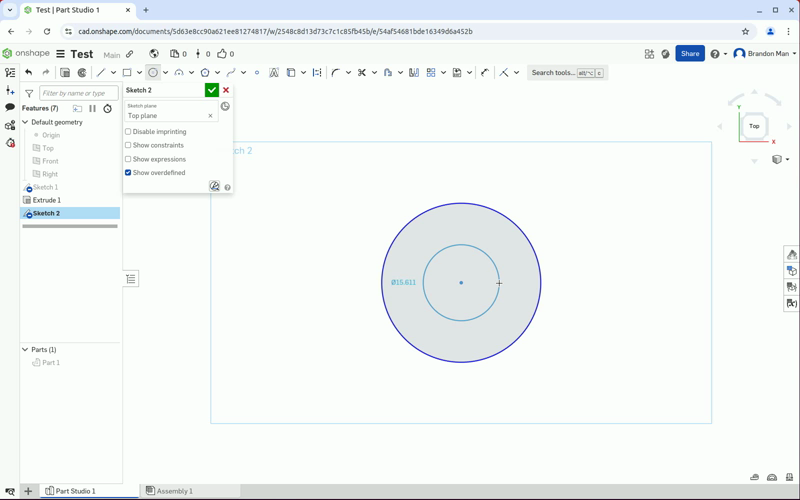
click(499, 282)
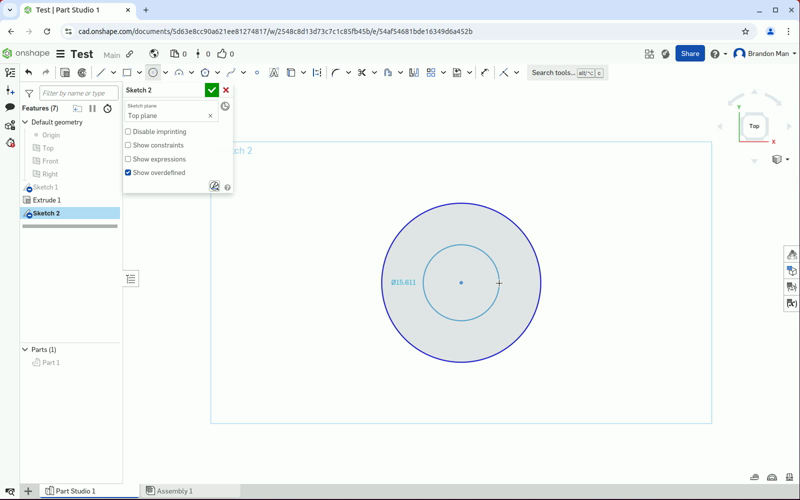
key(esc)
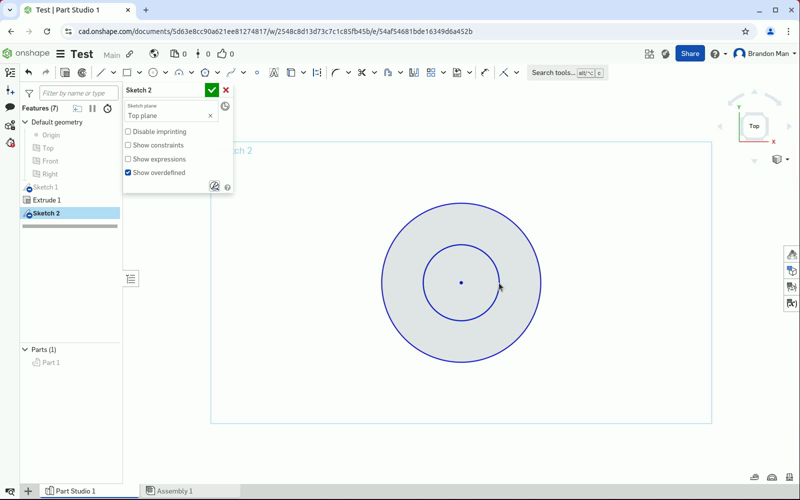
mouse_move(417, 263)
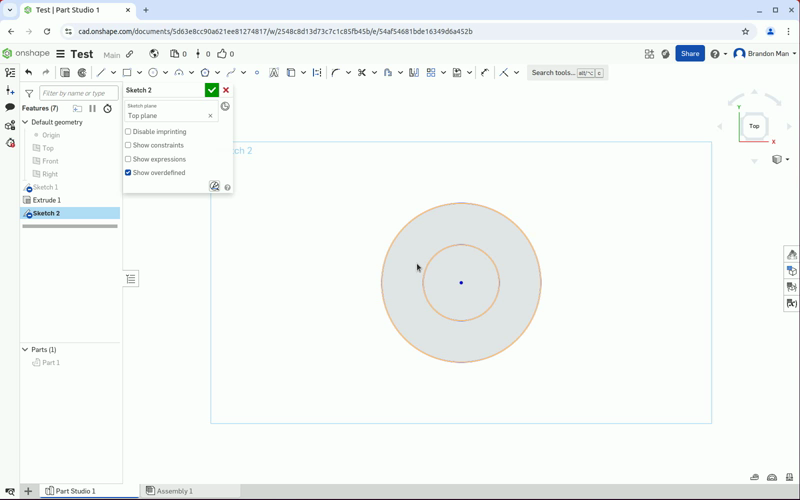
click(417, 263)
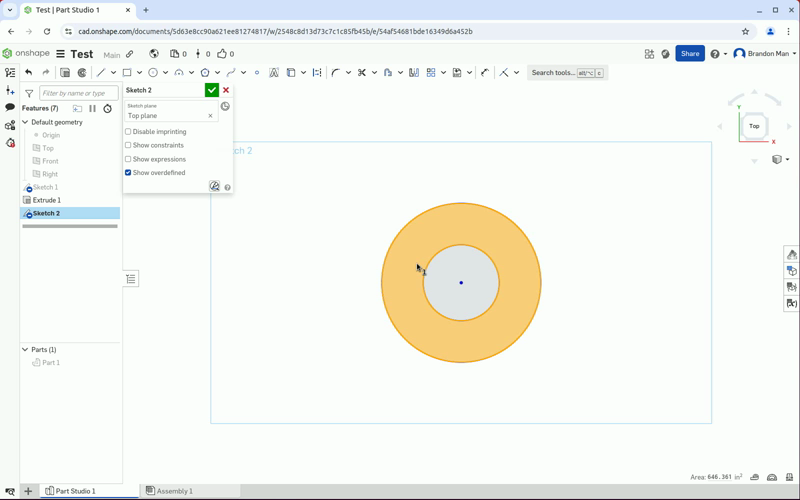
mouse_move(73, 352)
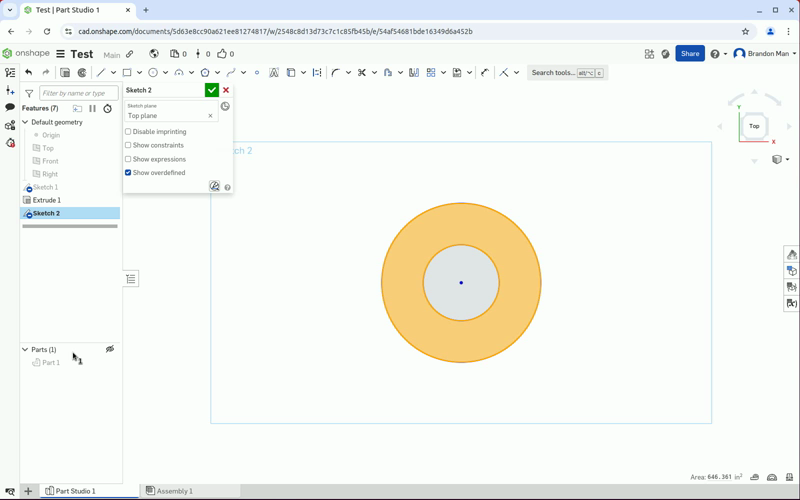
key(shift+y)
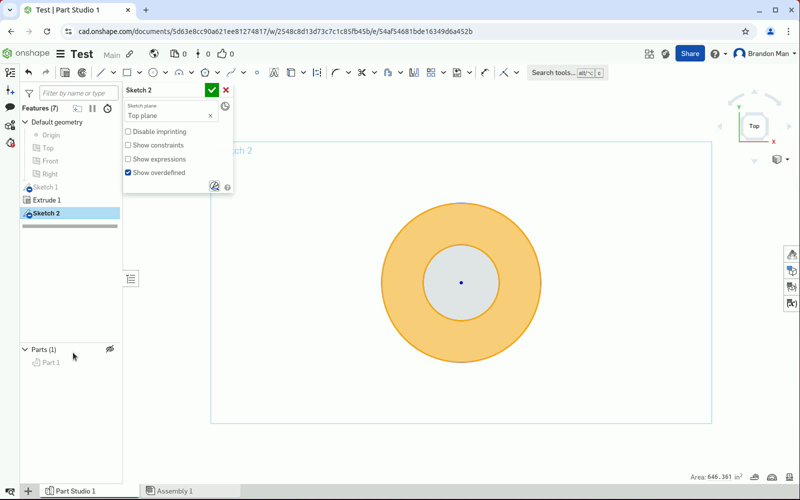
key(shift+e)
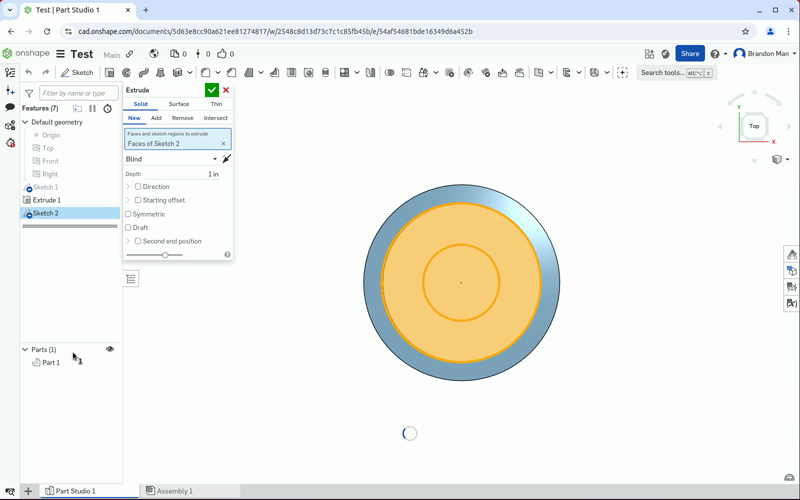
mouse_move(143, 106)
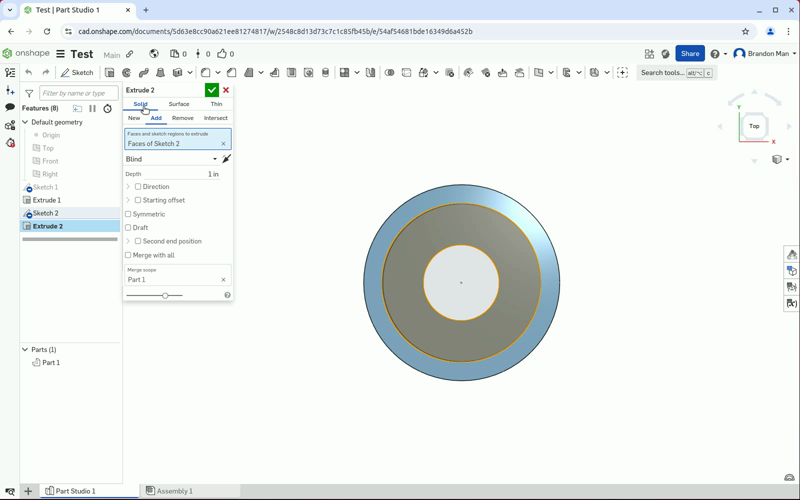
click(143, 106)
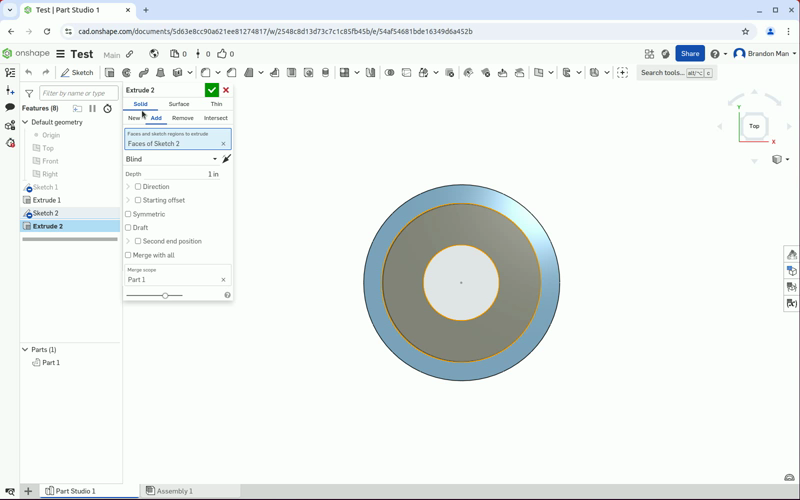
mouse_move(137, 120)
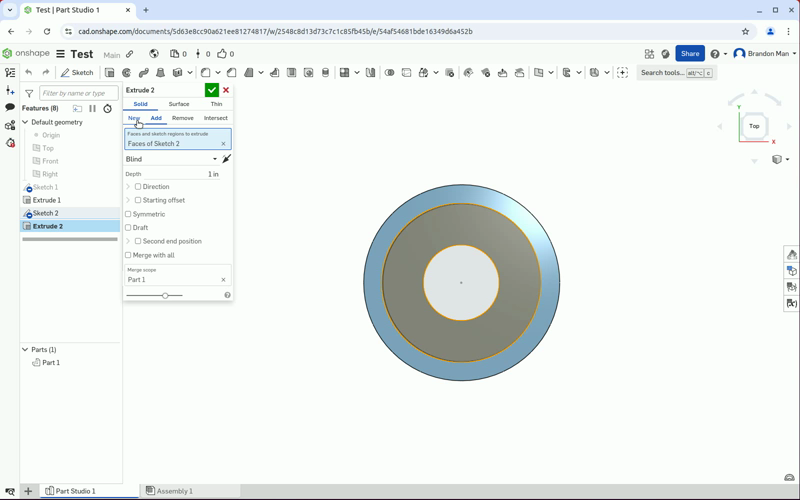
click(137, 120)
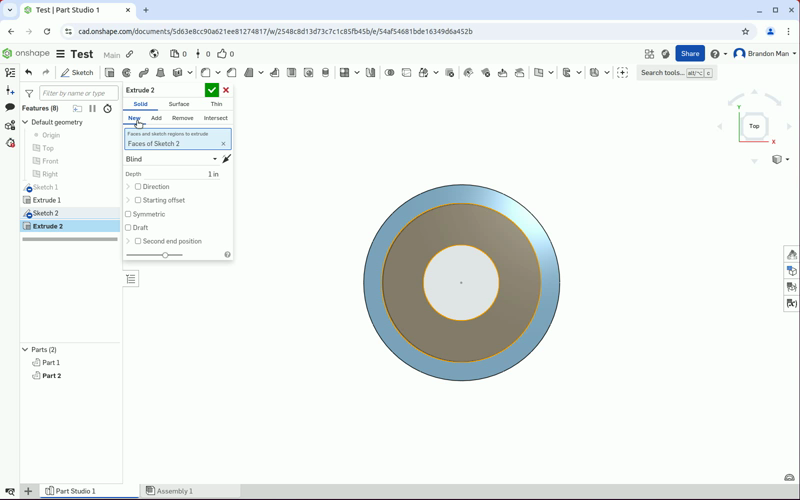
key(tab, 4)
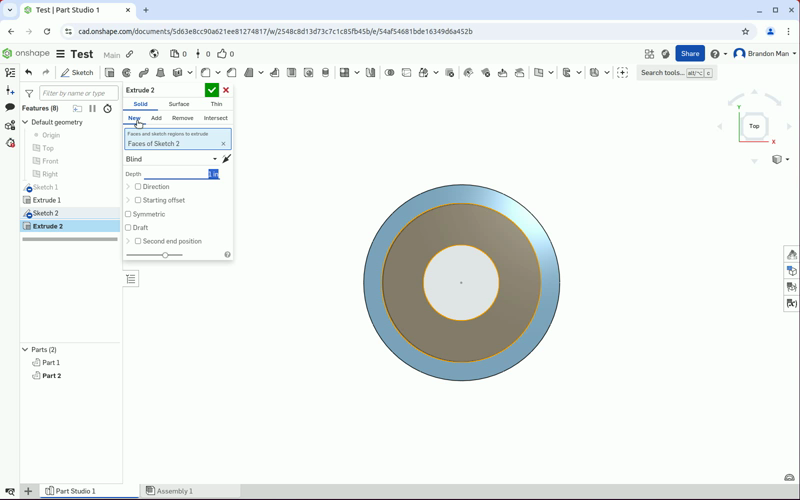
text(23.108)
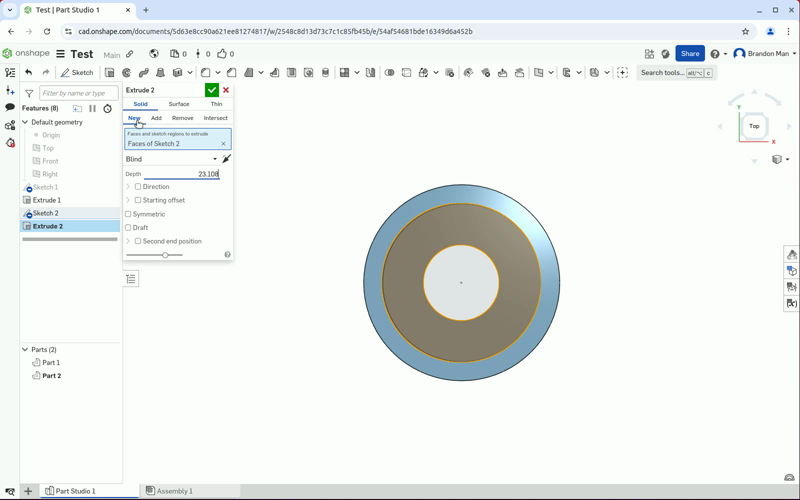
key(enter)
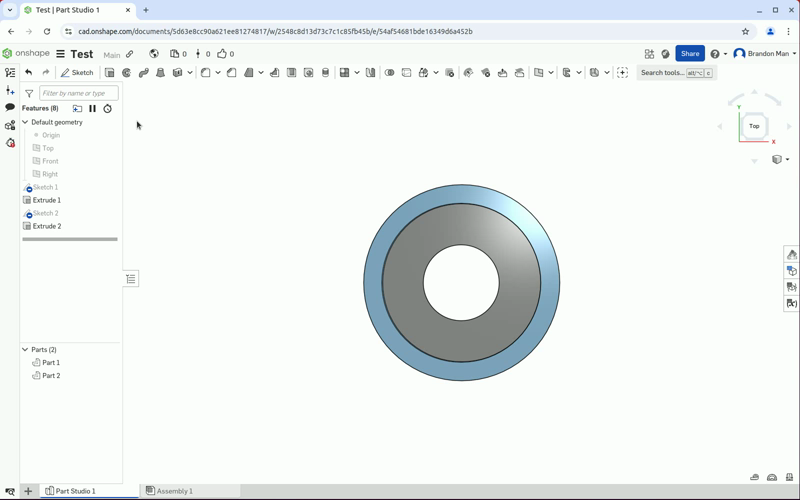
key(shift+h)
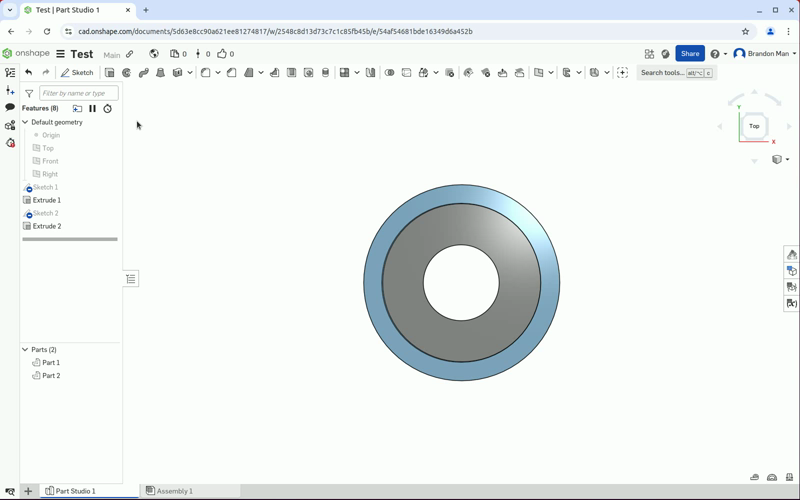
key(shift+h)
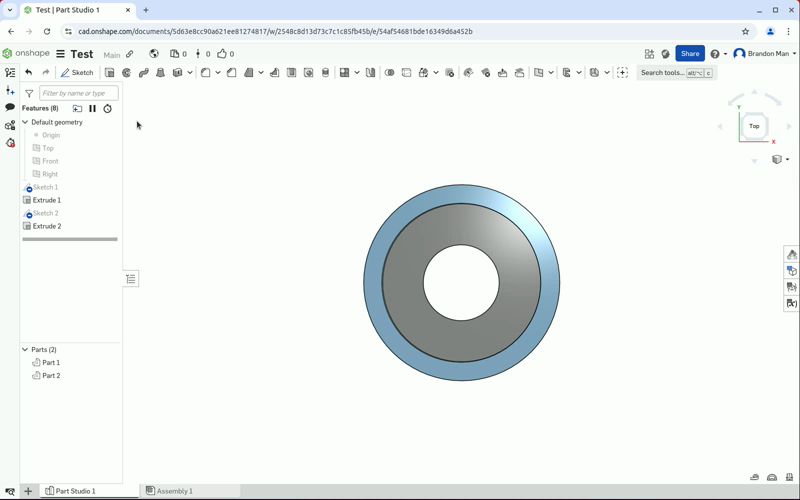
mouse_move(73, 189)
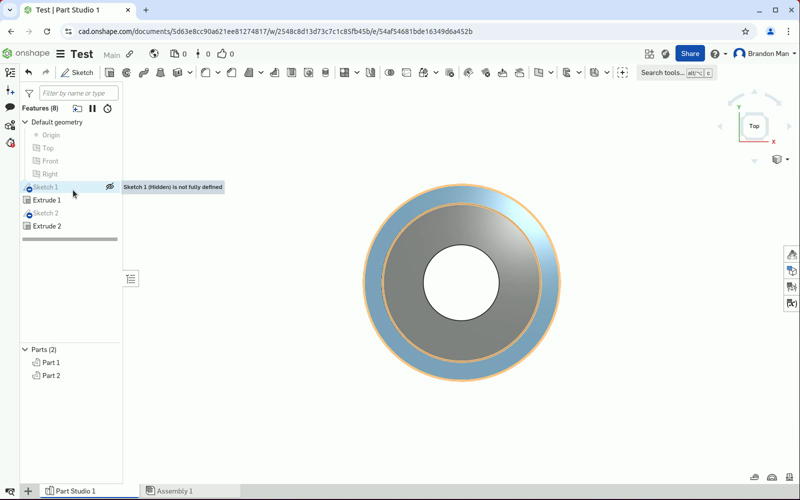
click(73, 189)
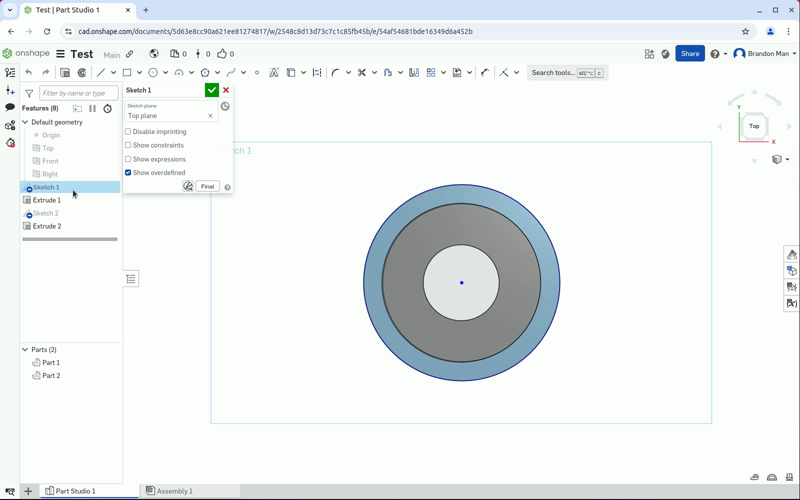
mouse_move(229, 92)
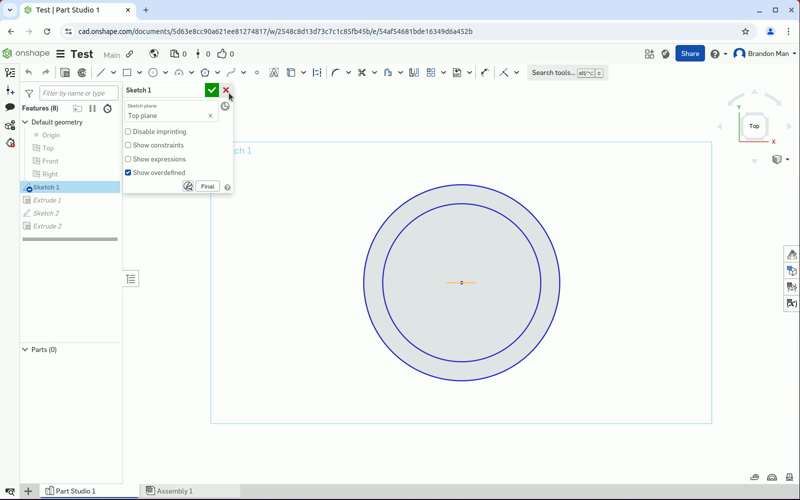
click(229, 92)
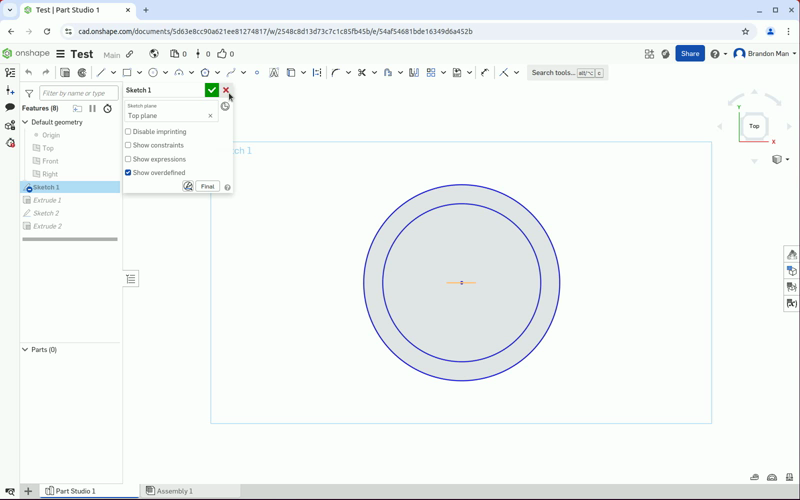
key(shift+s)
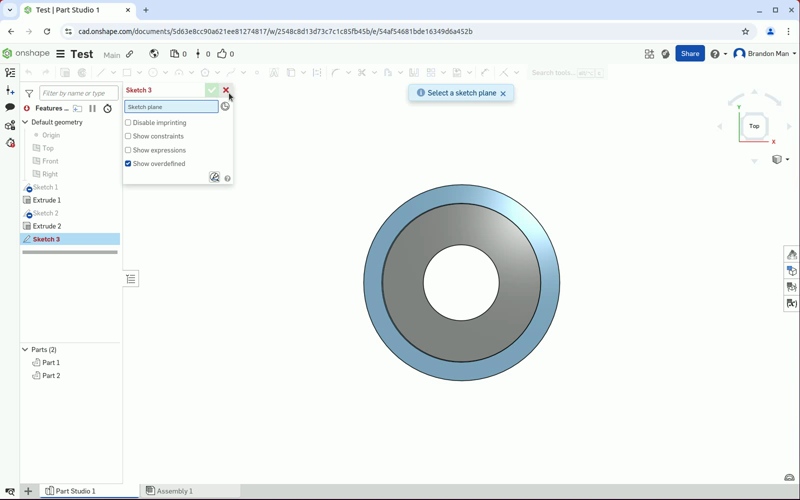
mouse_move(73, 150)
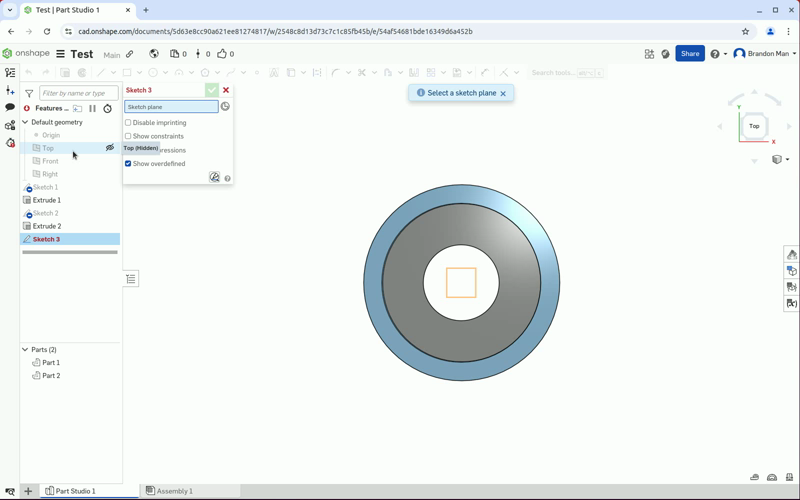
click(73, 150)
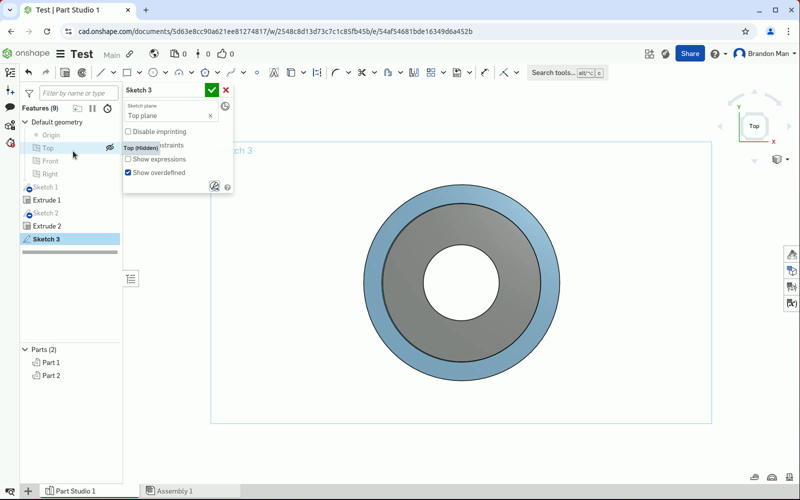
mouse_move(73, 352)
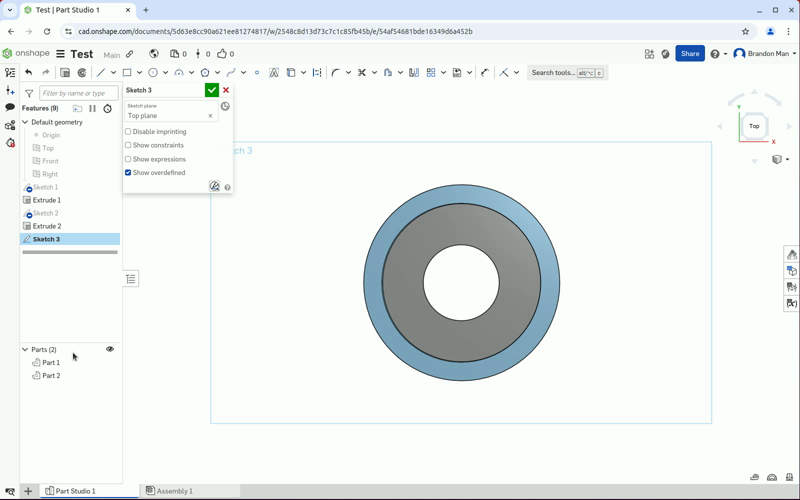
key(y)
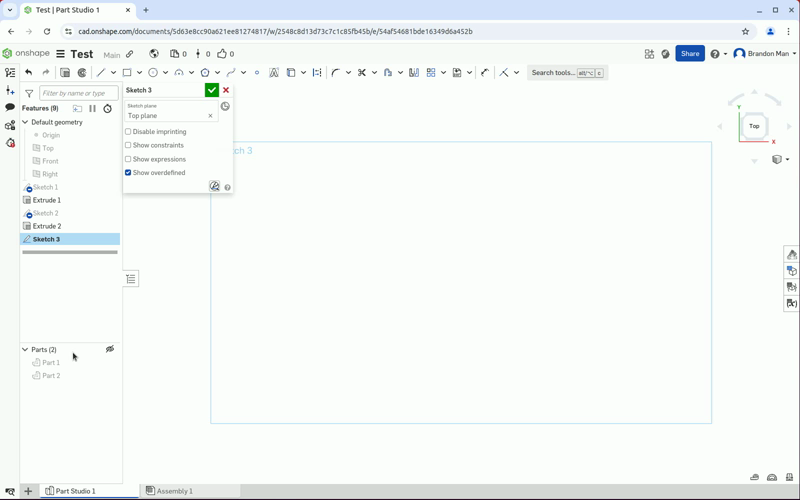
key(c)
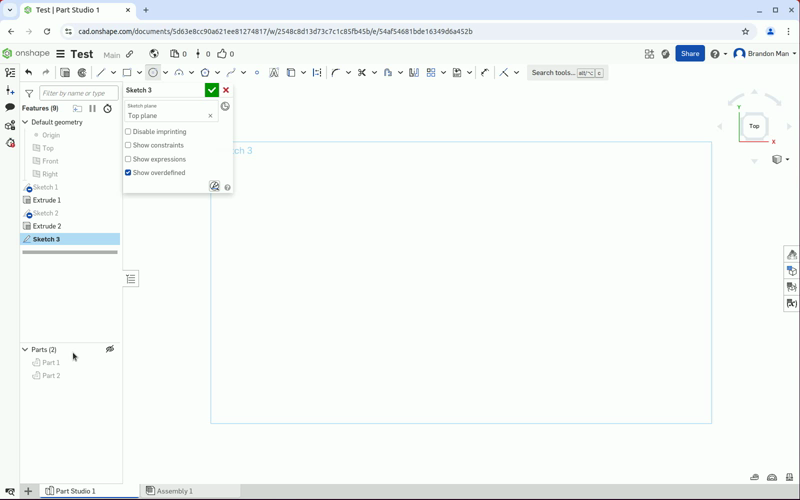
key_down(shift)
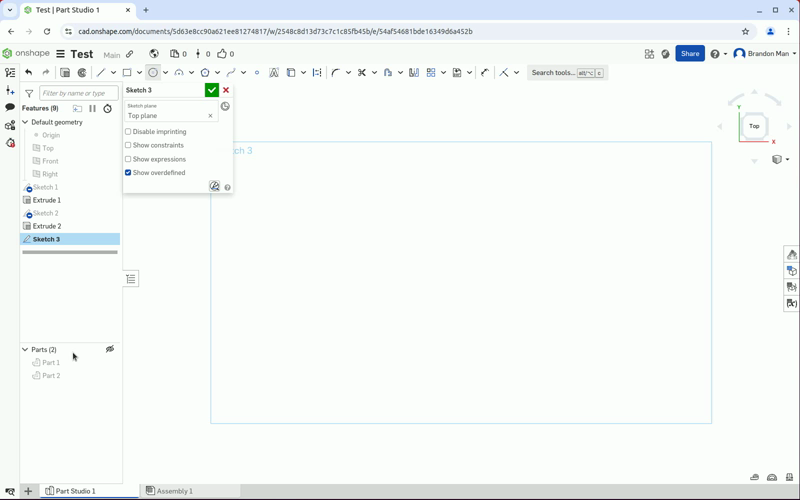
mouse_move(460, 282)
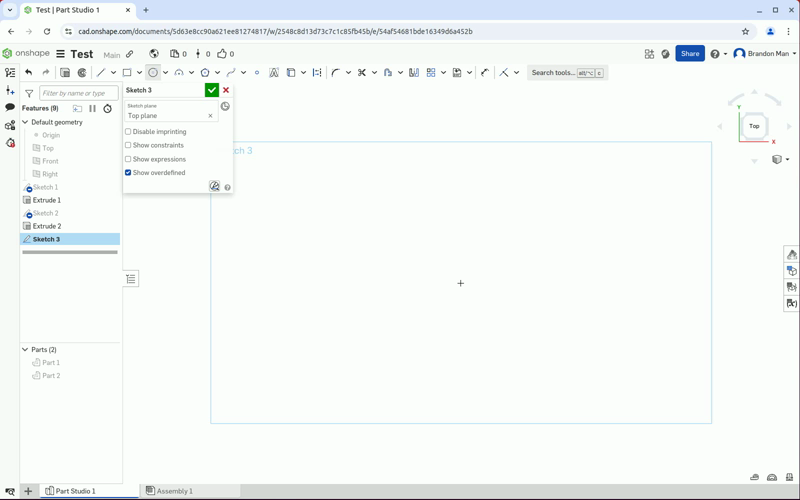
click(460, 282)
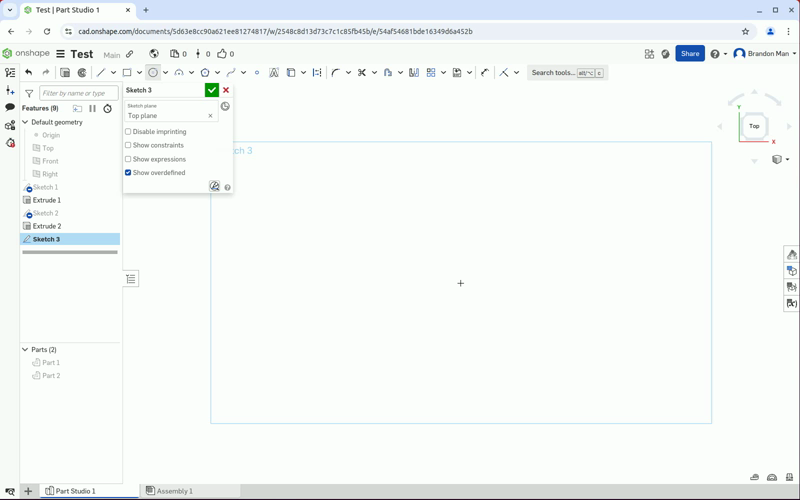
key_up(shift)
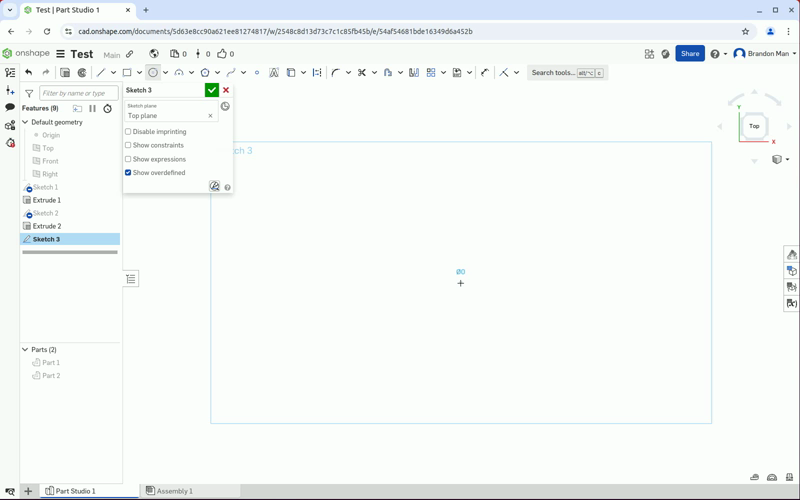
mouse_move(499, 282)
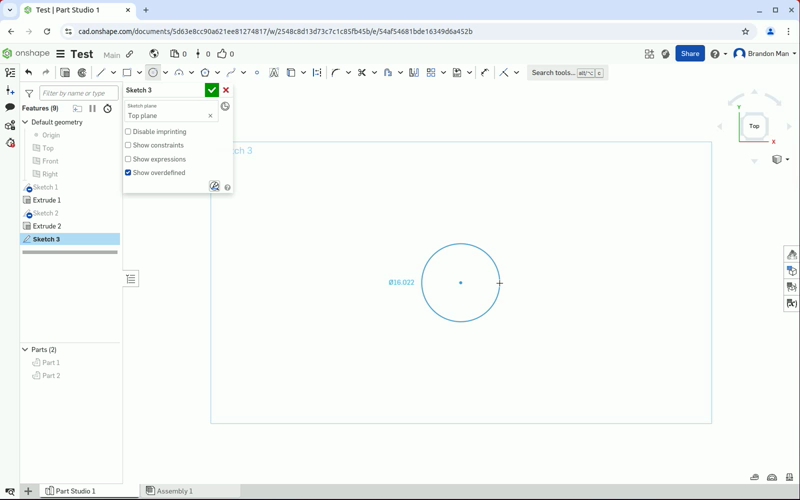
click(499, 282)
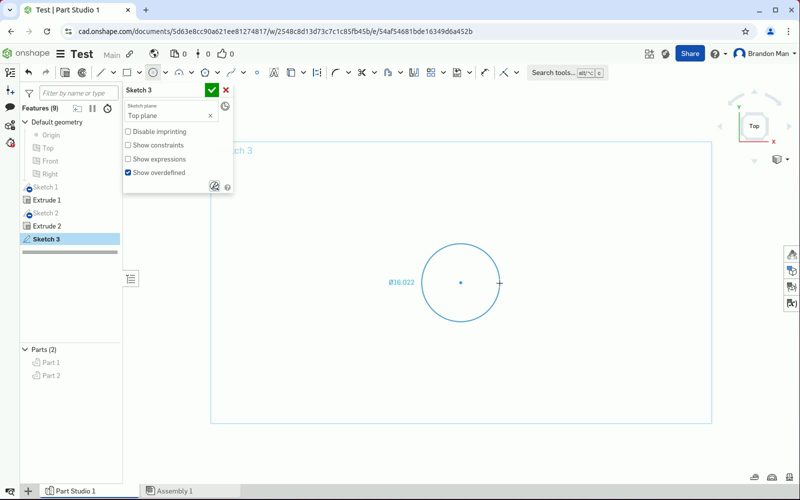
key(esc)
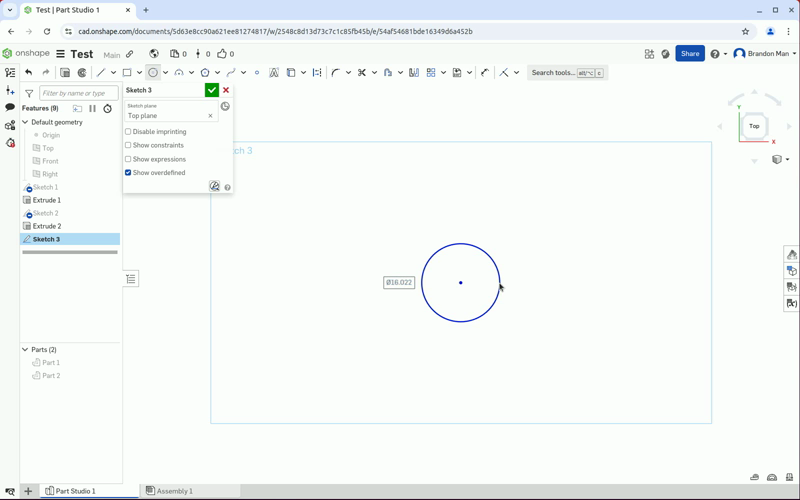
mouse_move(462, 299)
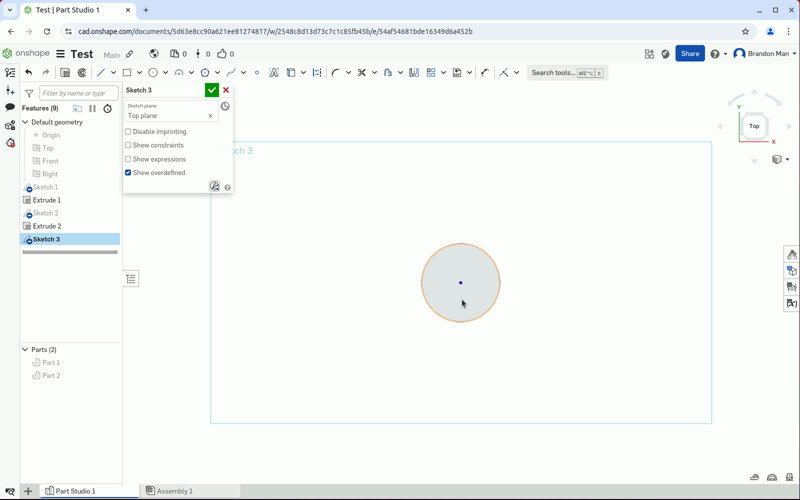
click(462, 299)
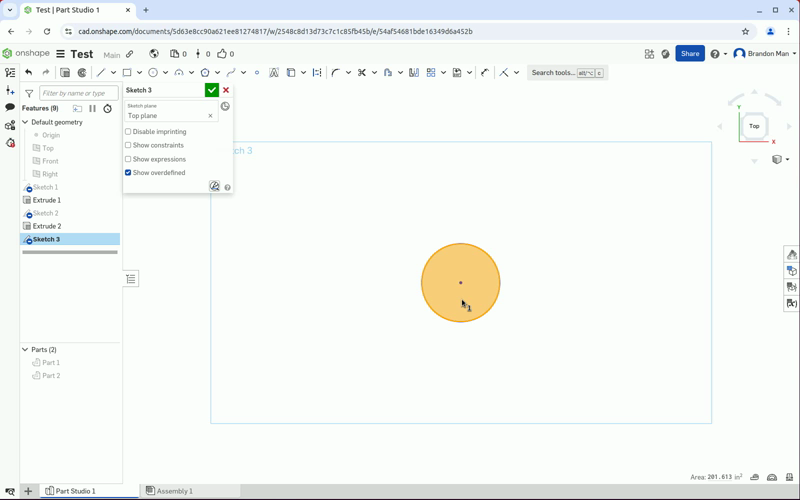
mouse_move(73, 352)
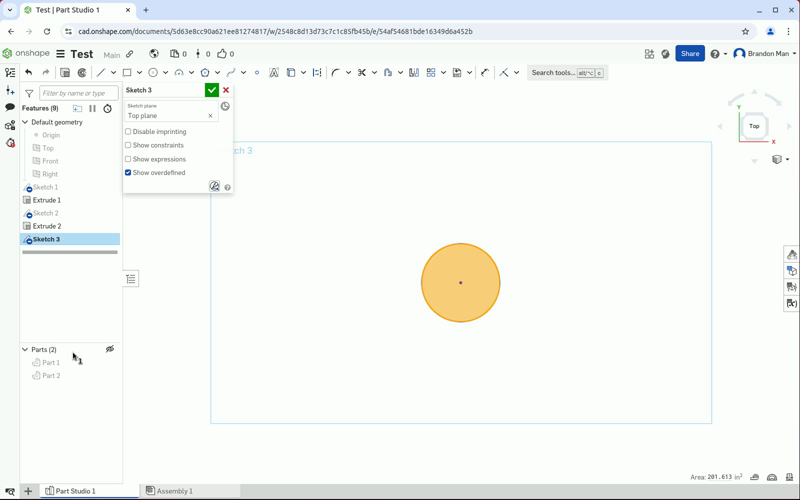
key(shift+y)
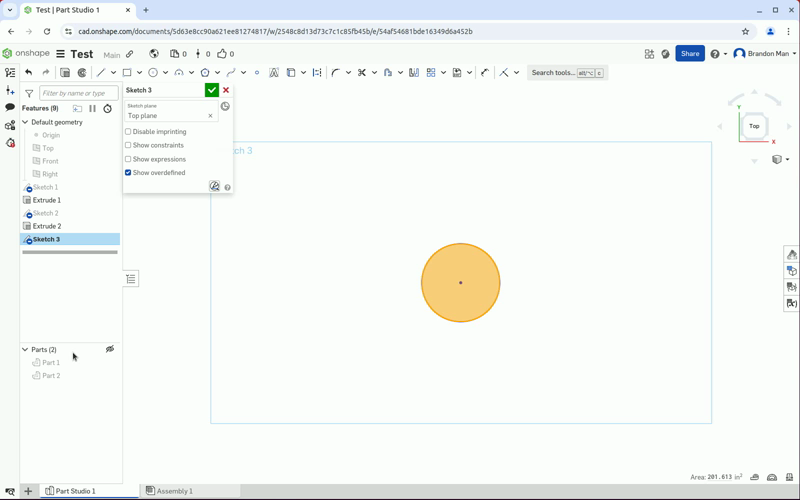
key(shift+e)
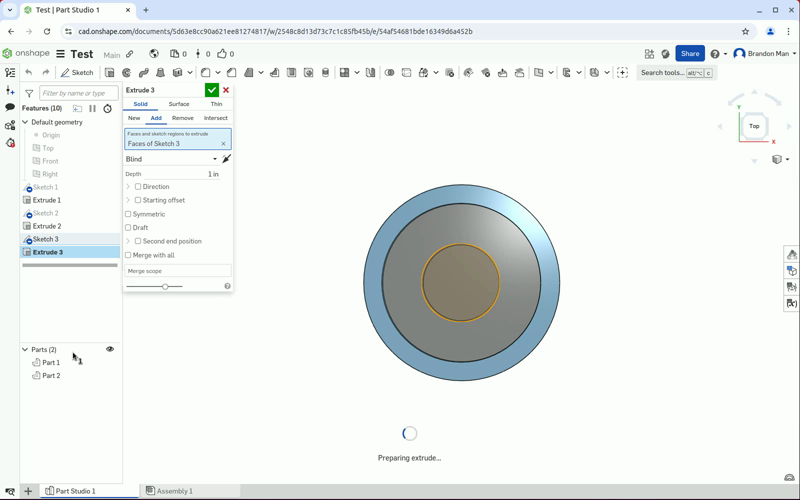
mouse_move(143, 106)
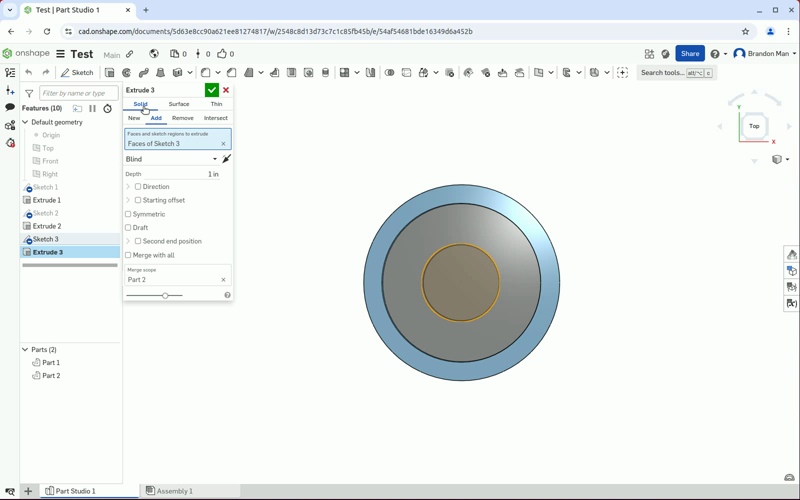
click(143, 106)
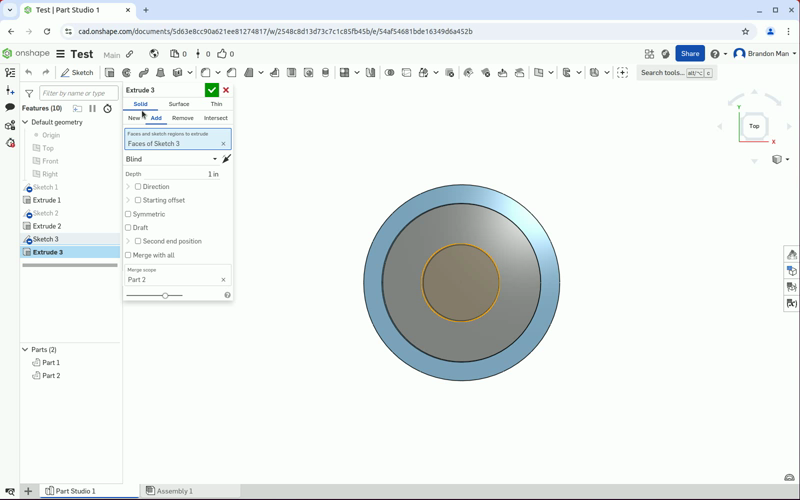
mouse_move(137, 120)
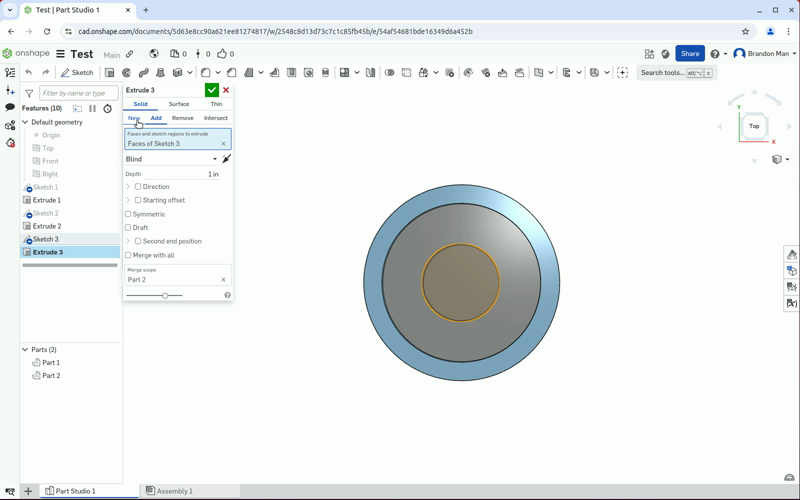
click(137, 120)
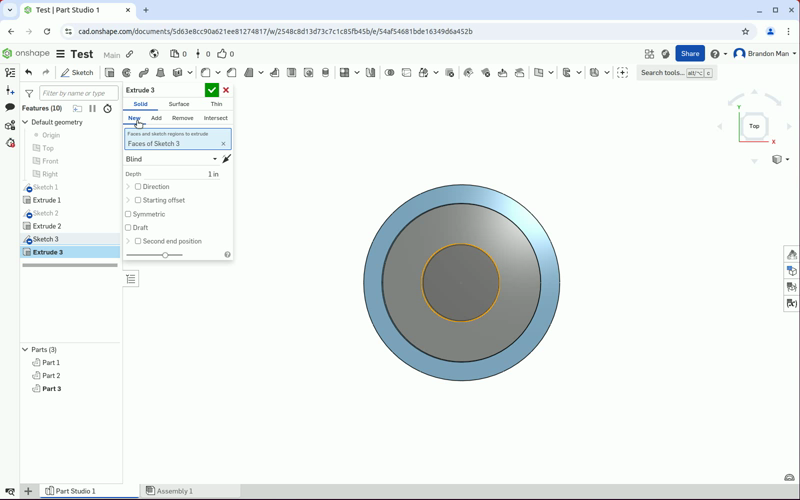
key(tab, 4)
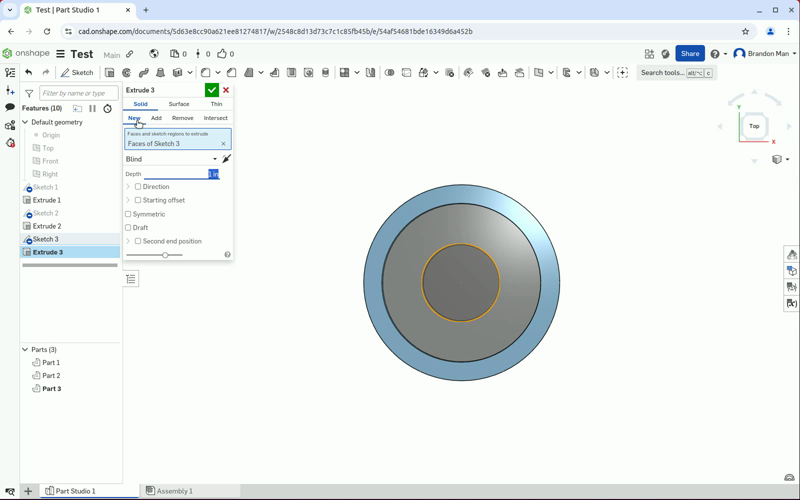
text(23.108)
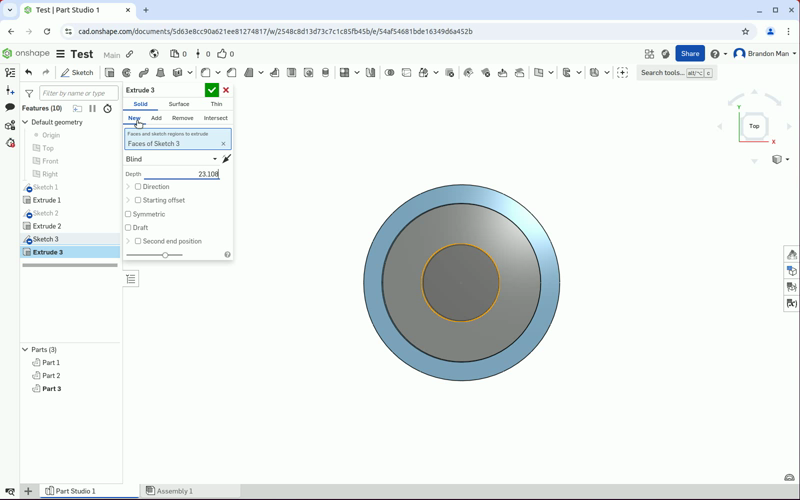
key(enter)
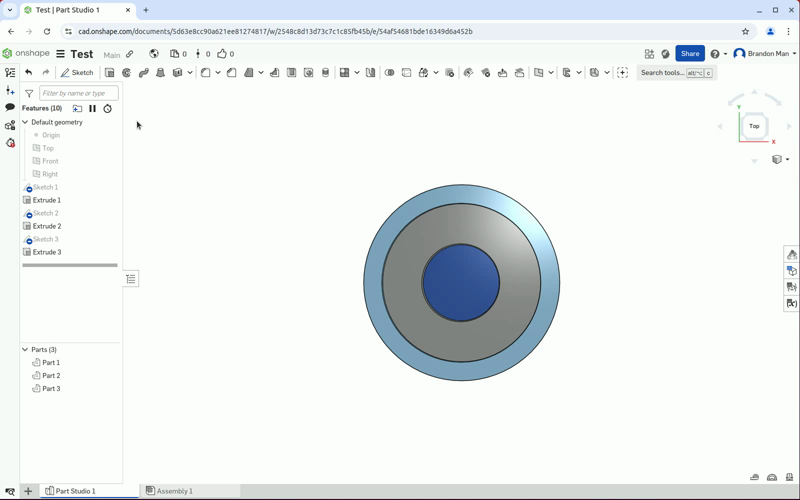
key(shift+h)
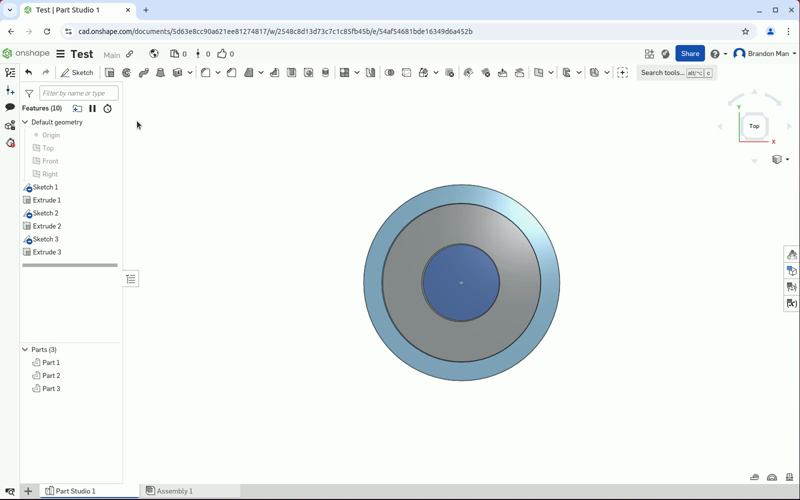
key(shift+h)
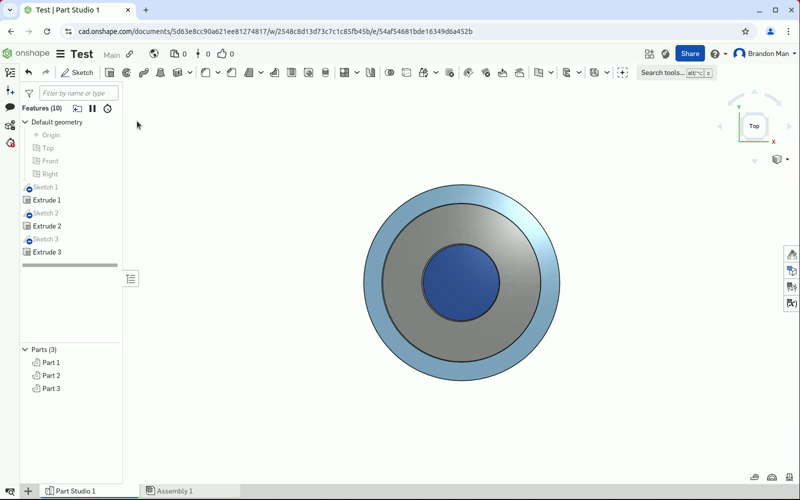
mouse_move(73, 189)
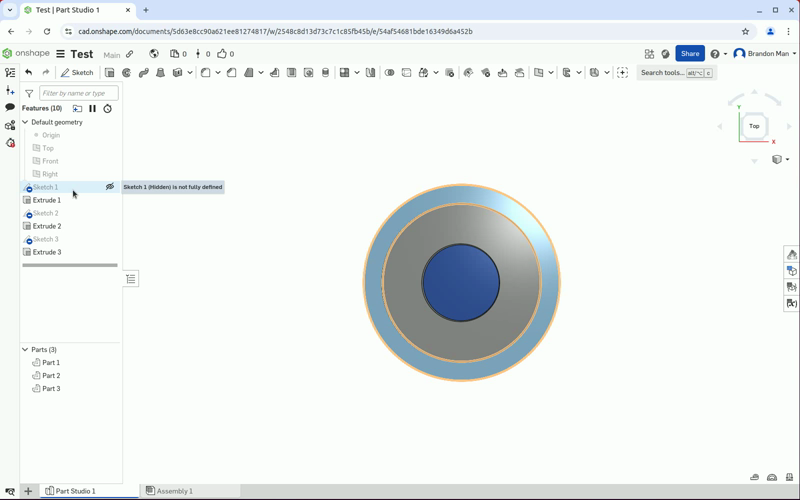
click(73, 189)
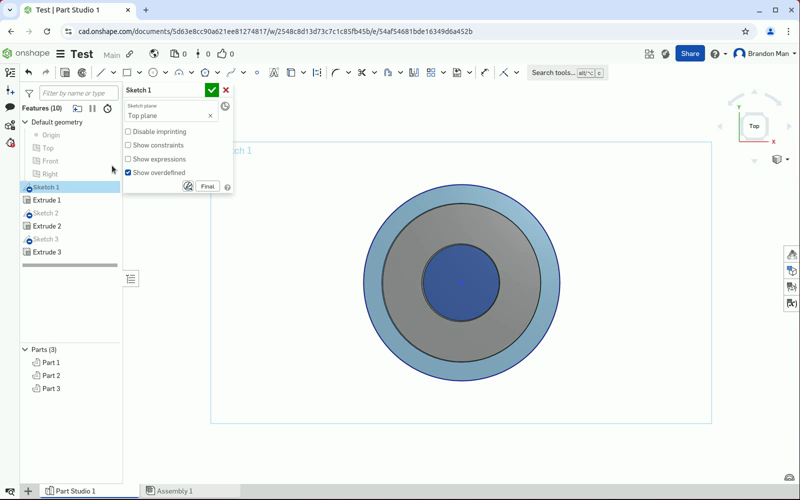
mouse_move(229, 92)
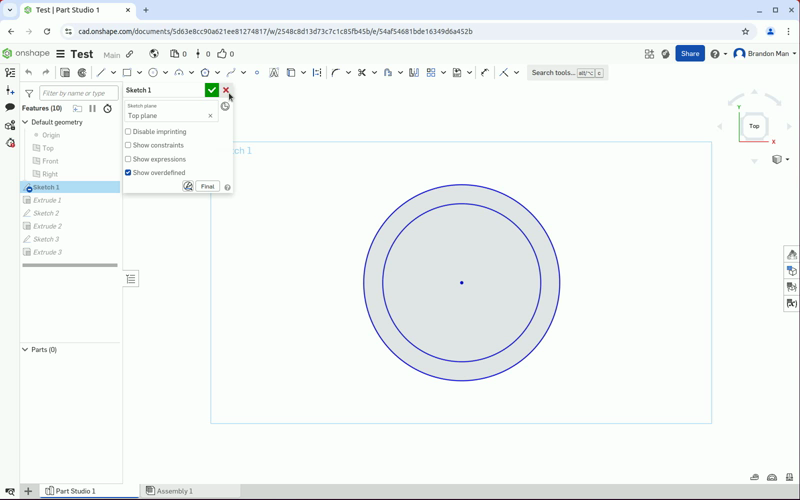
click(229, 92)
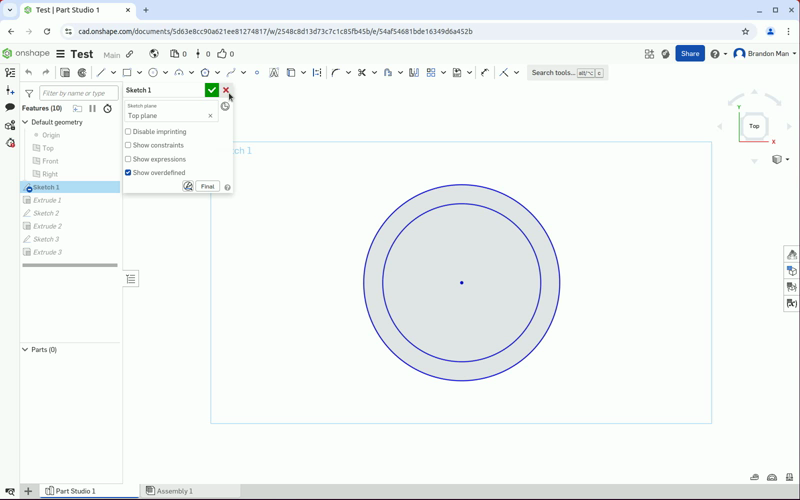
key(shift+s)
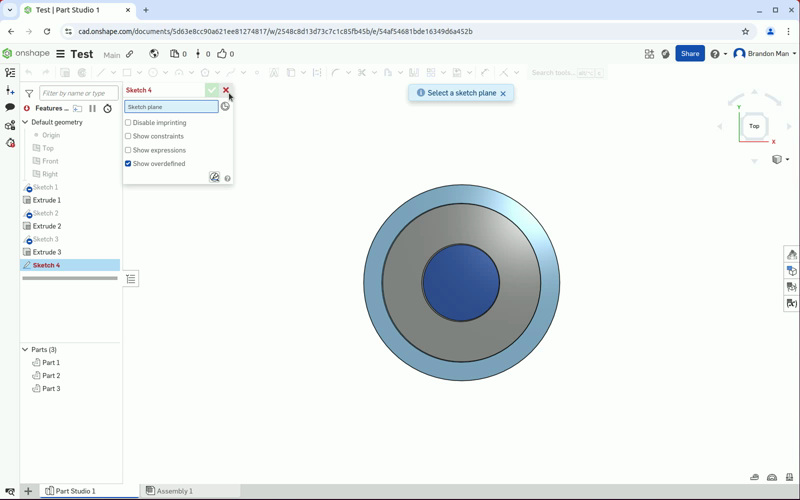
mouse_move(73, 150)
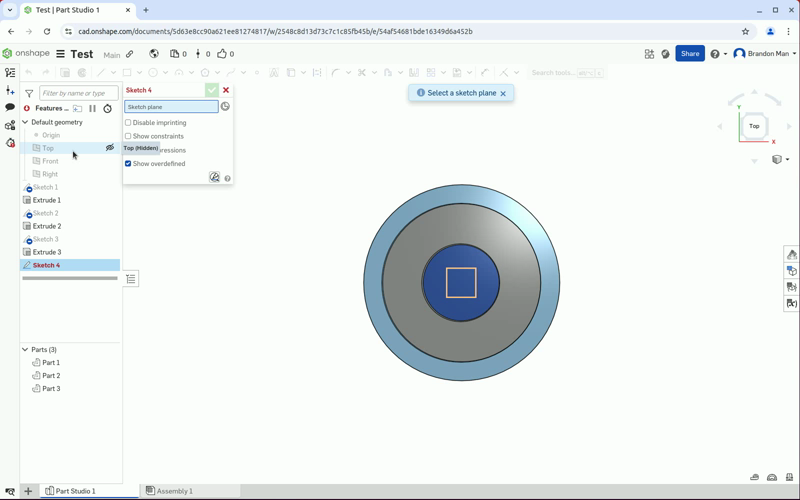
click(73, 150)
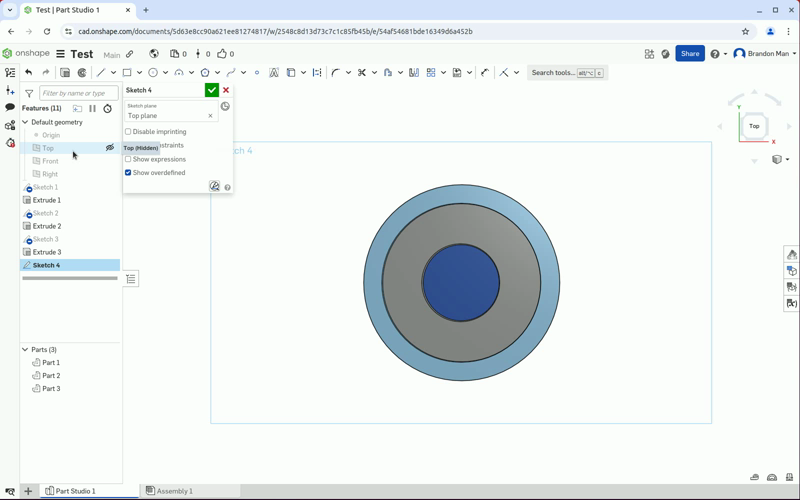
mouse_move(73, 352)
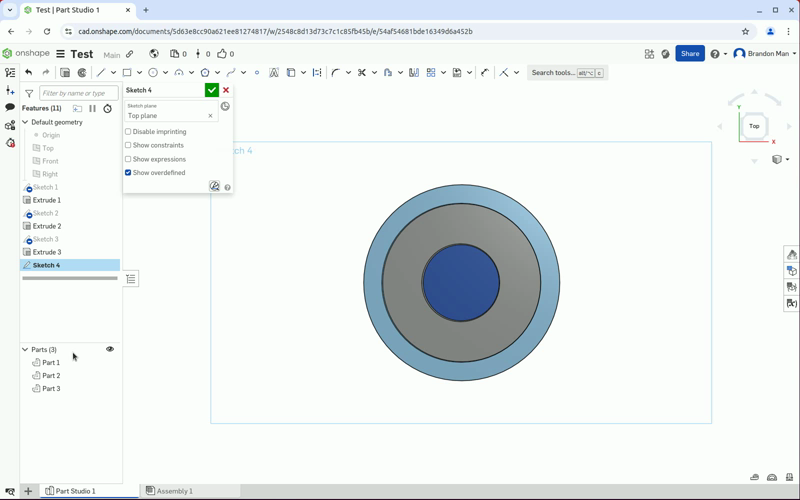
key(y)
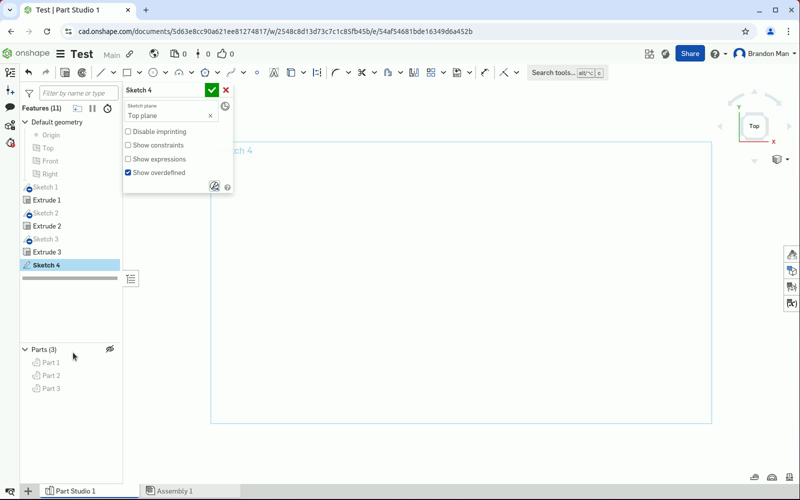
key(c)
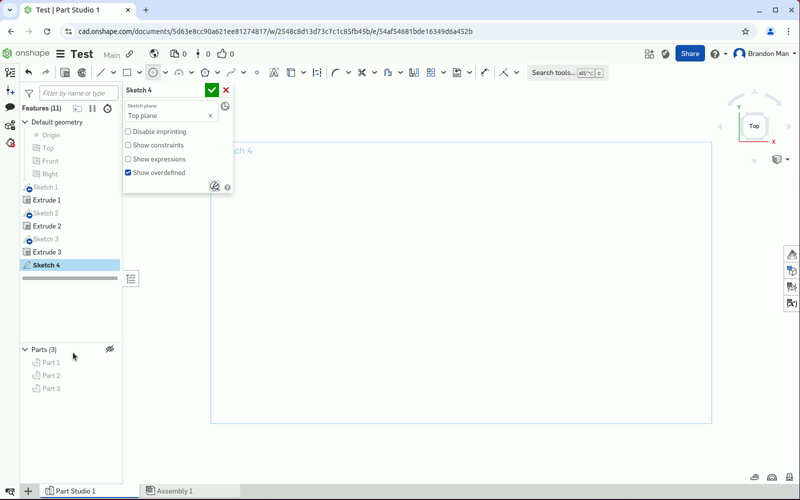
key_down(shift)
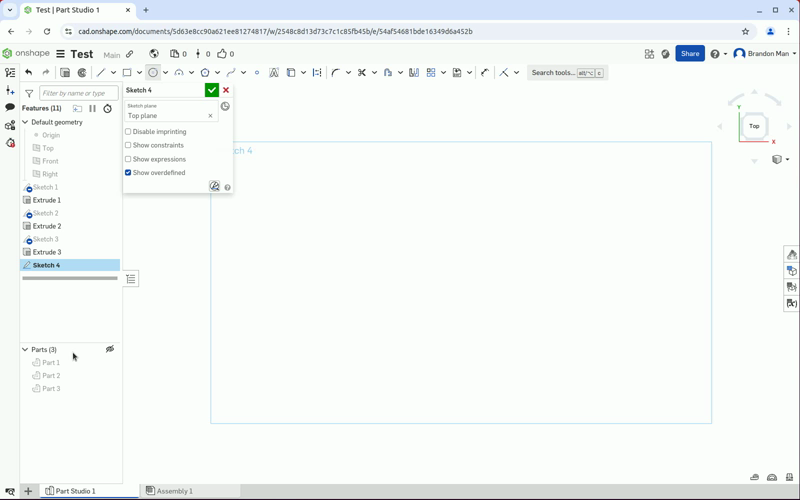
mouse_move(460, 282)
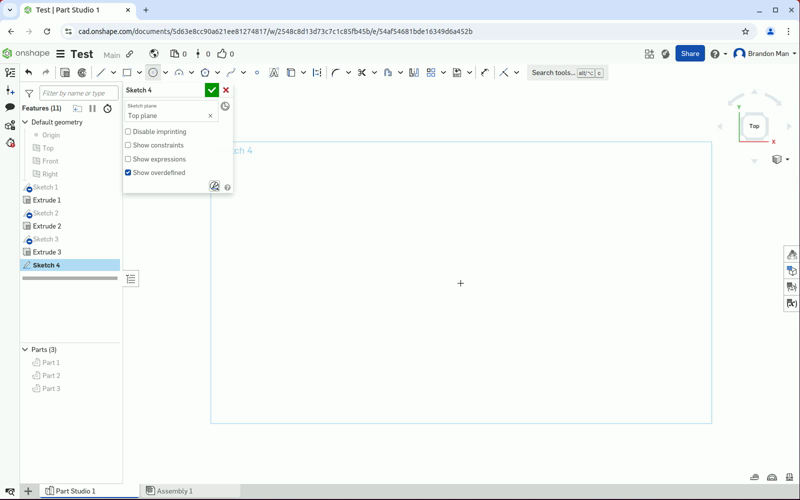
click(460, 282)
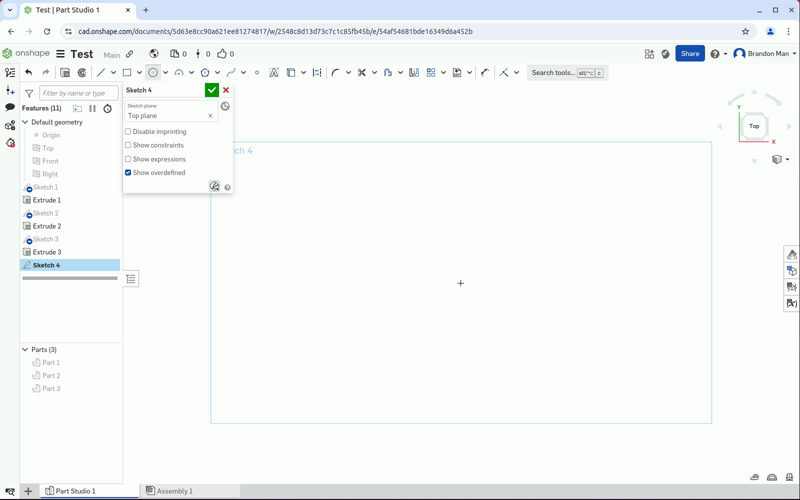
key_up(shift)
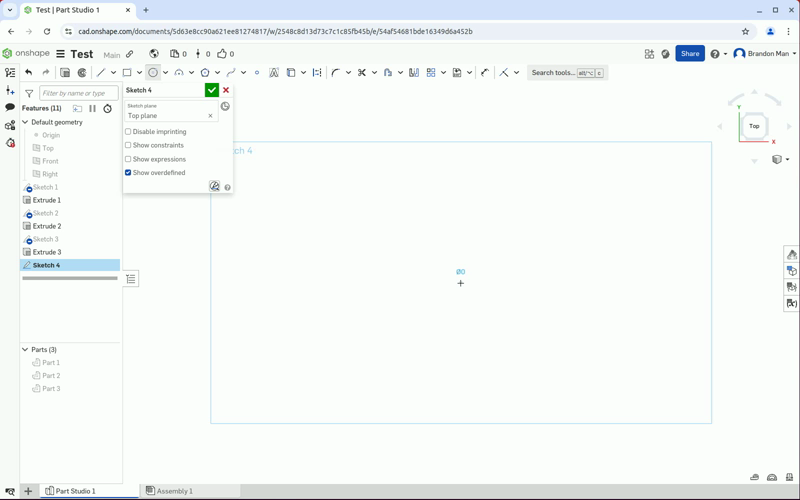
mouse_move(499, 282)
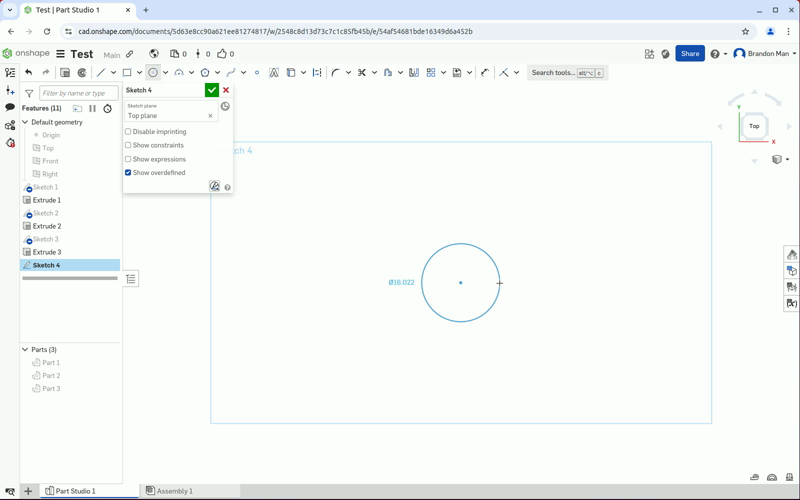
click(499, 282)
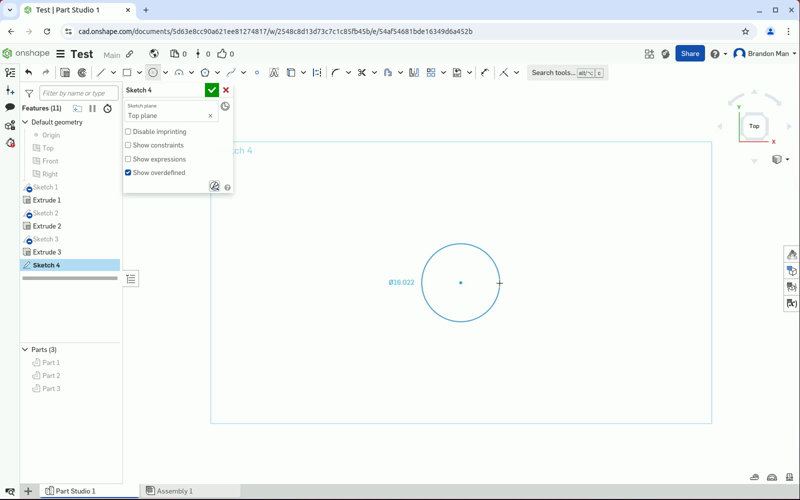
key(esc)
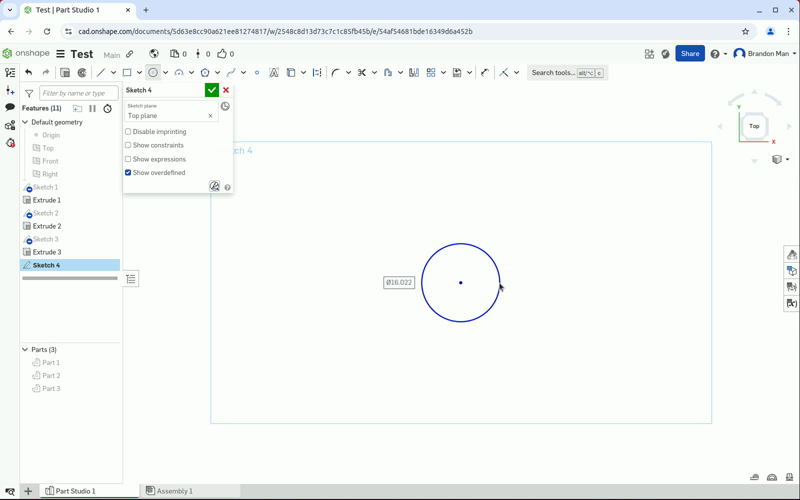
mouse_move(489, 303)
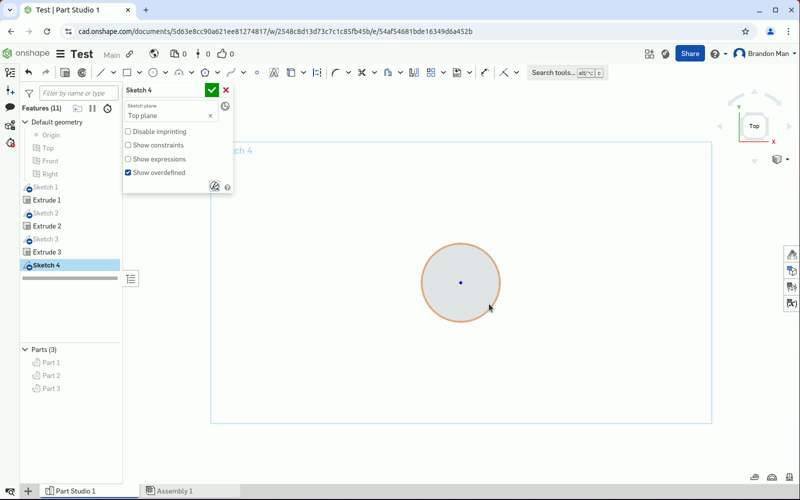
click(489, 303)
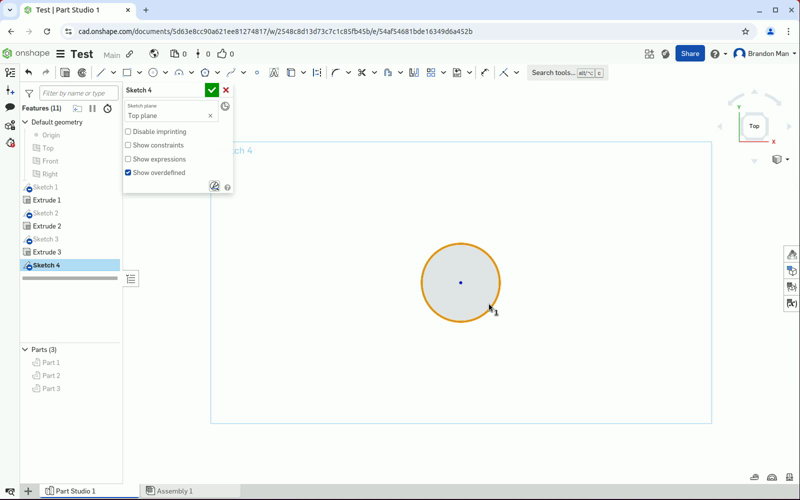
mouse_move(73, 352)
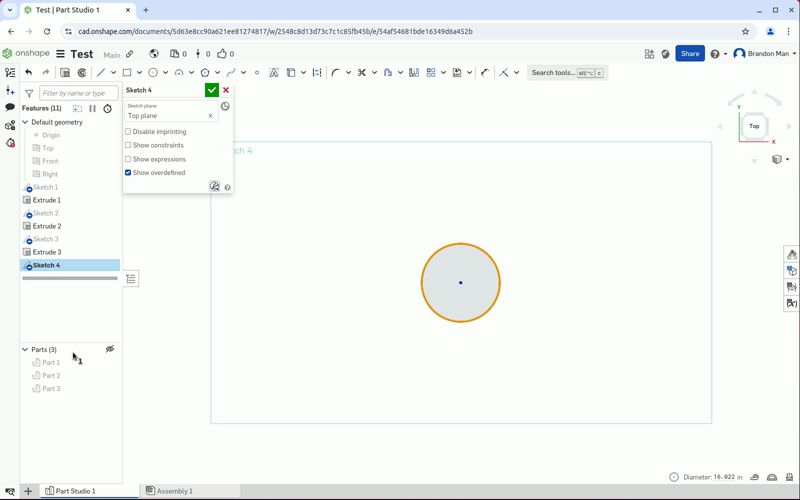
key(shift+y)
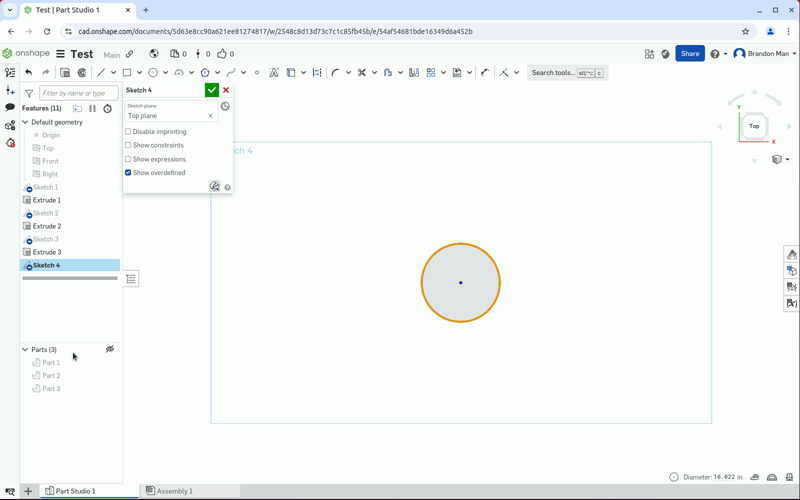
key(shift+e)
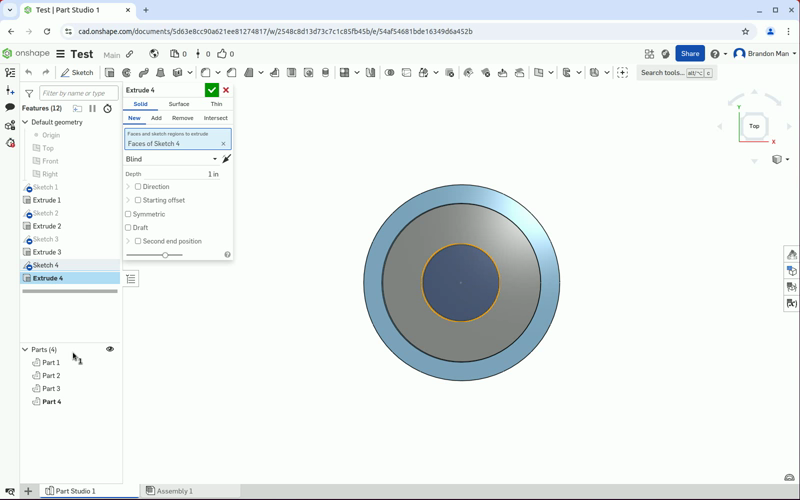
mouse_move(143, 106)
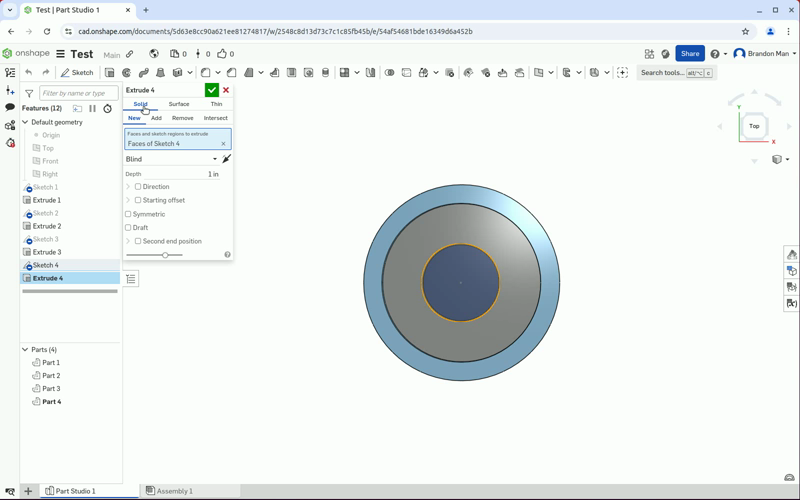
click(143, 106)
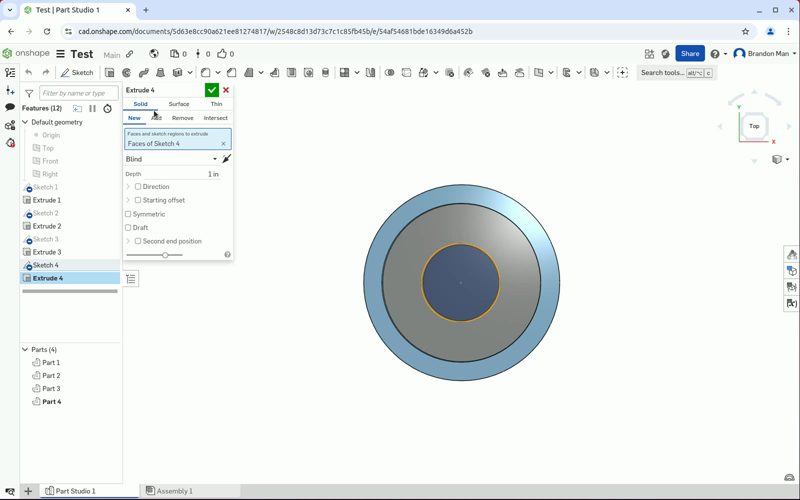
mouse_move(186, 120)
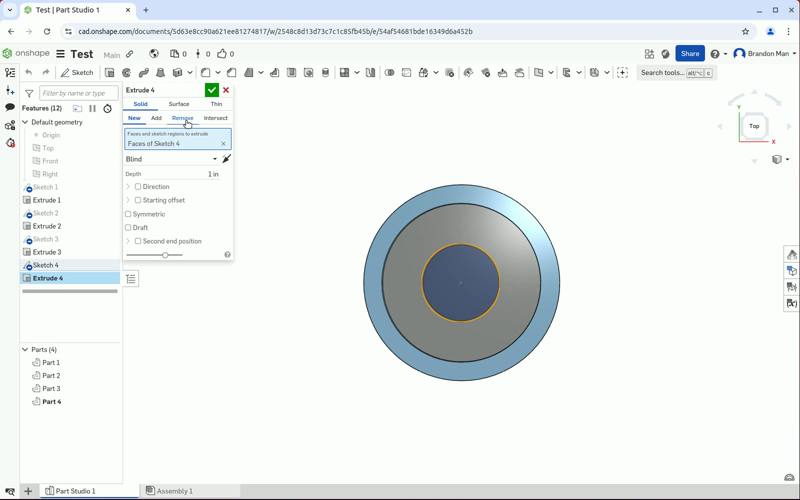
click(186, 120)
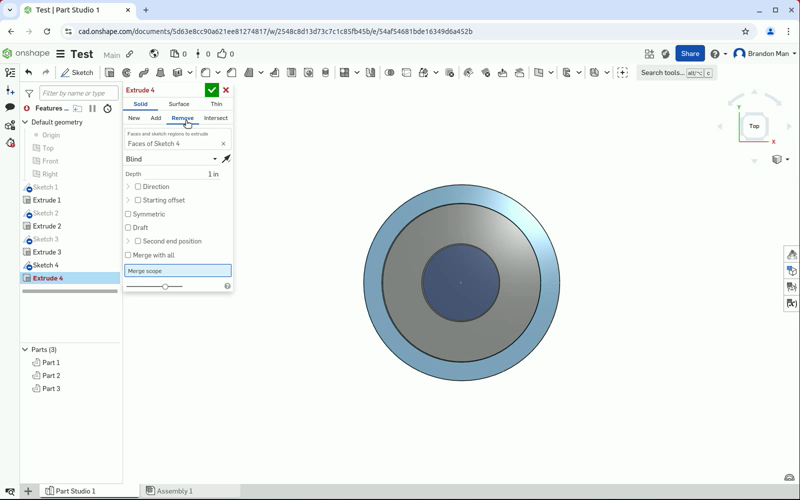
key(tab, 4)
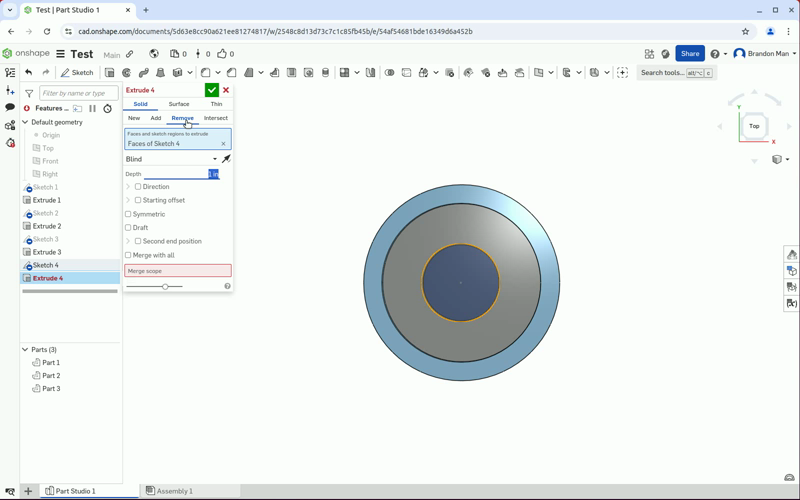
text(-4.574)
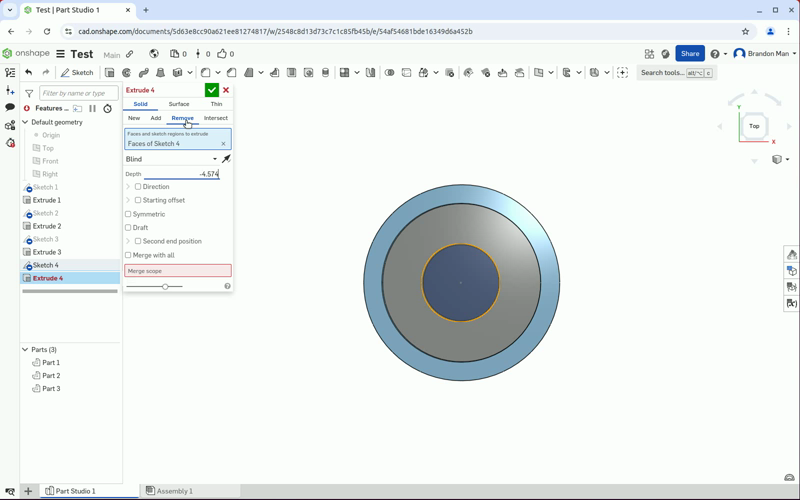
key(tab, 6)
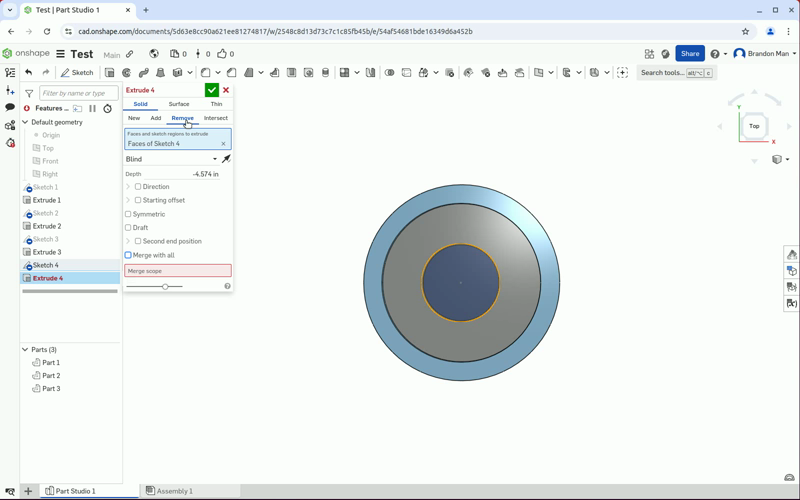
key(space)
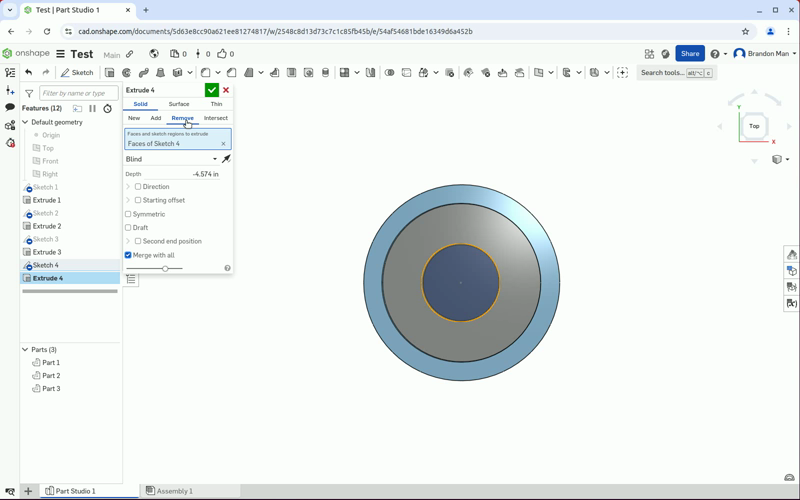
key(enter)
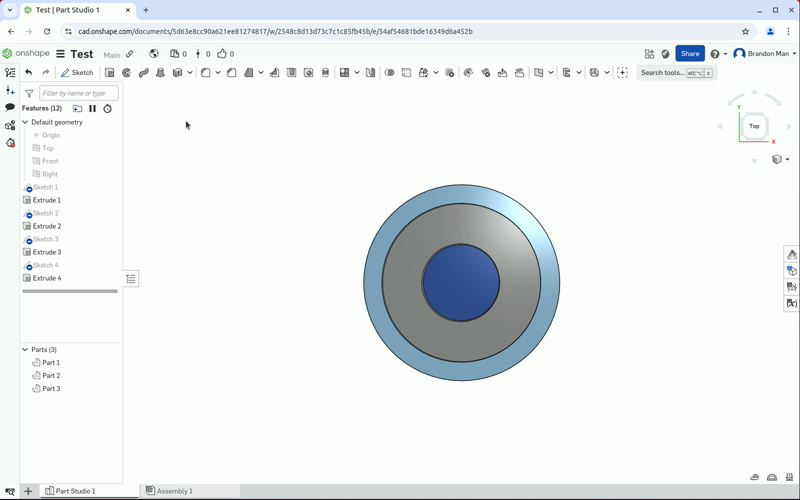
key(shift+h)
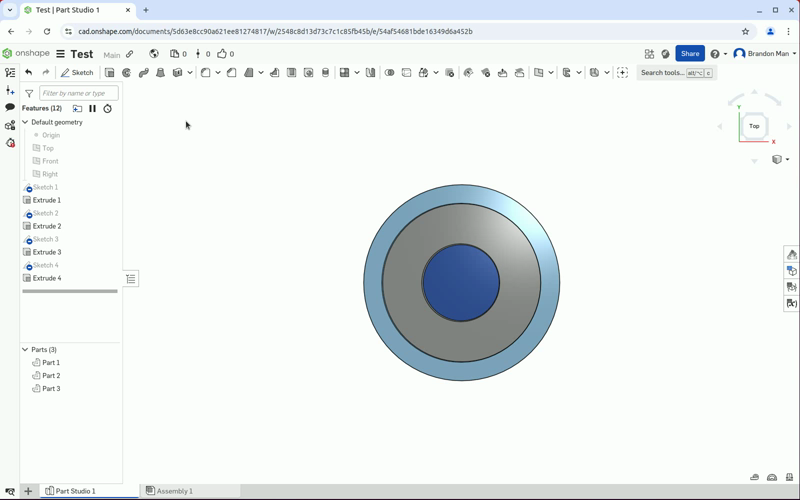
key(shift+h)
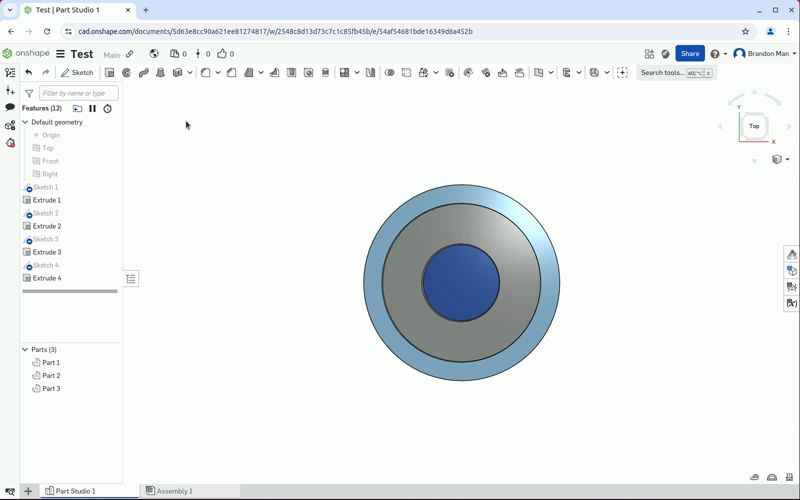
mouse_move(73, 189)
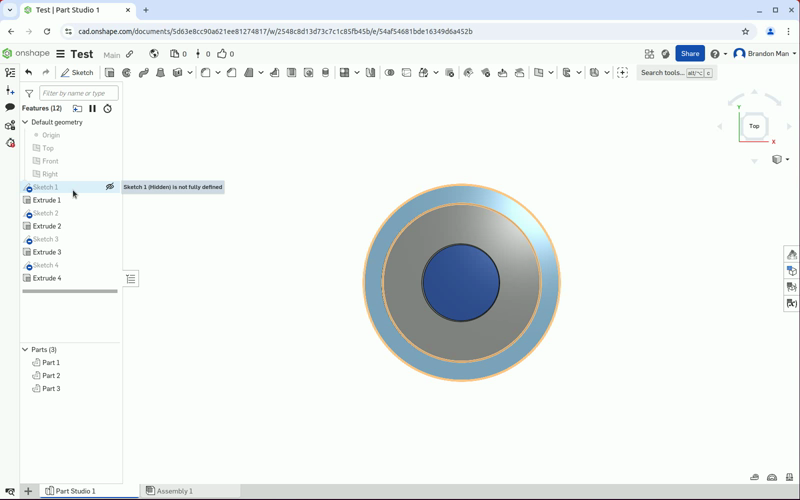
click(73, 189)
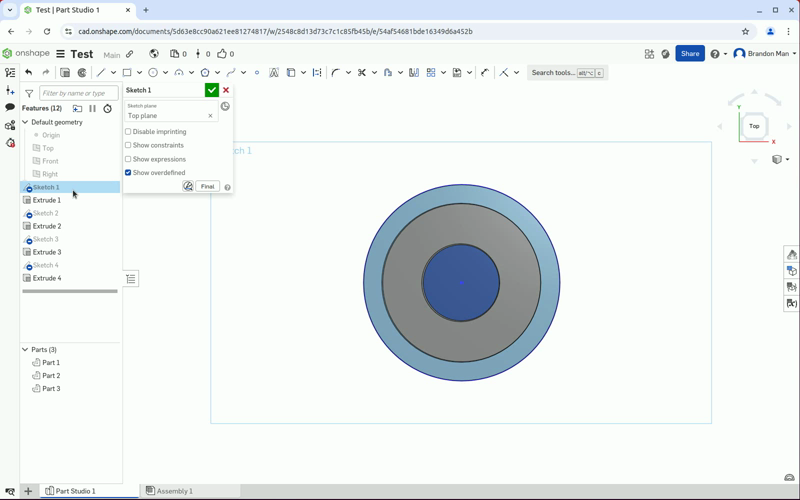
mouse_move(229, 92)
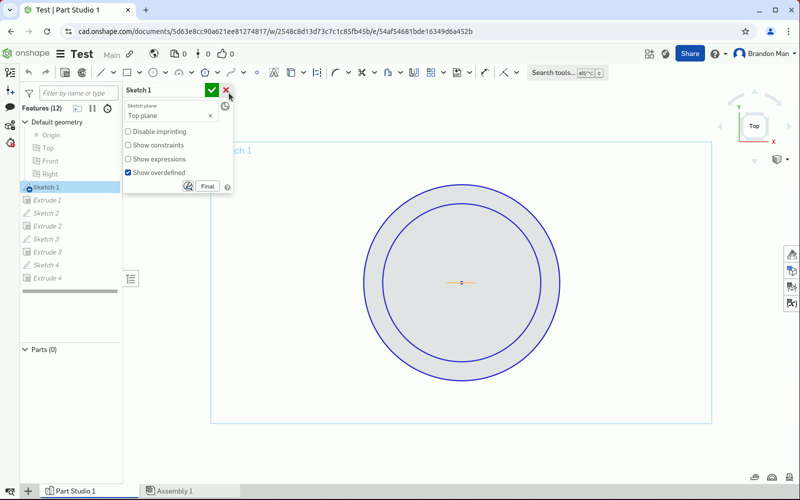
click(229, 92)
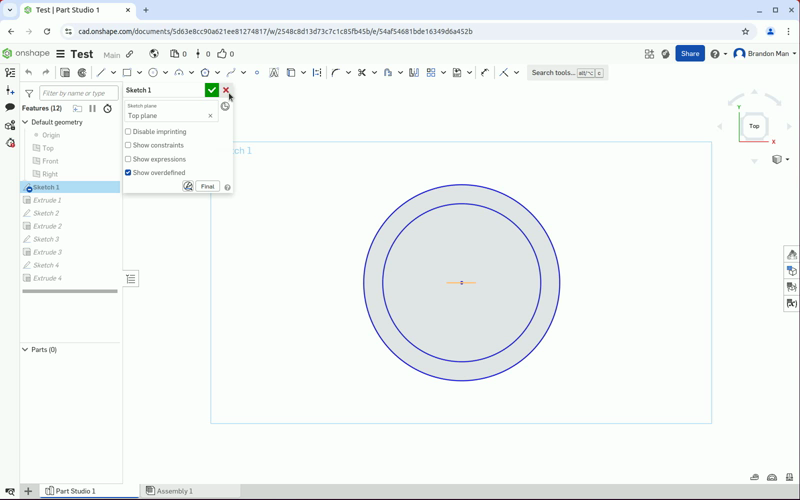
key(shift+s)
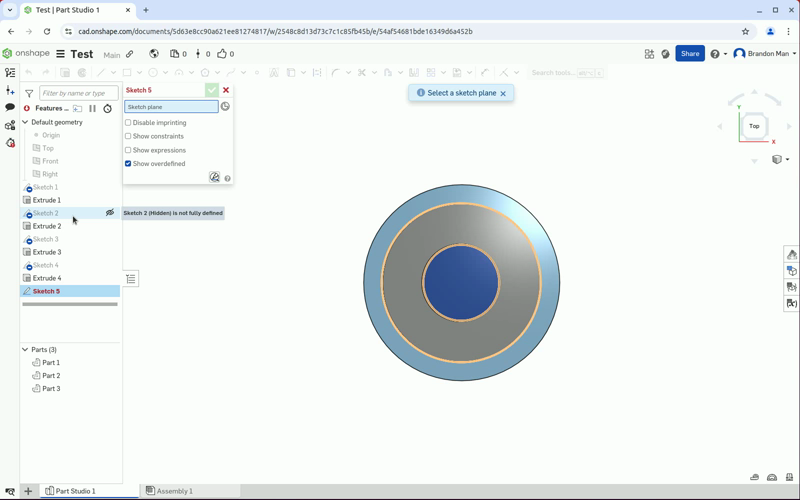
scroll(3)
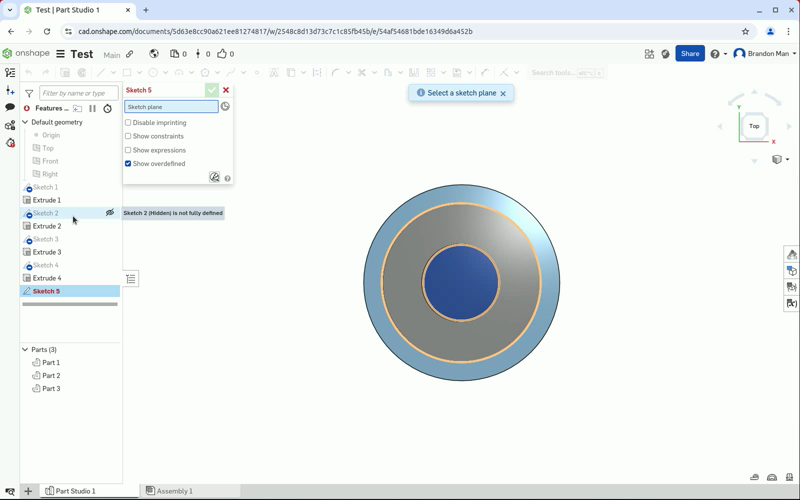
mouse_move(73, 150)
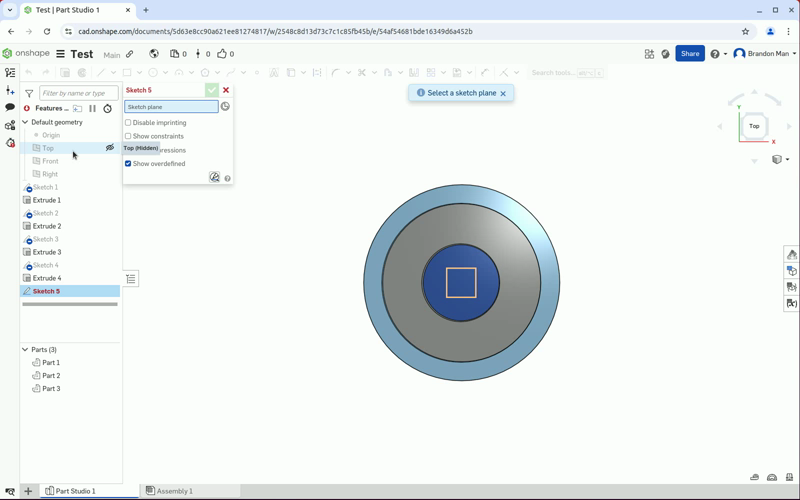
click(73, 150)
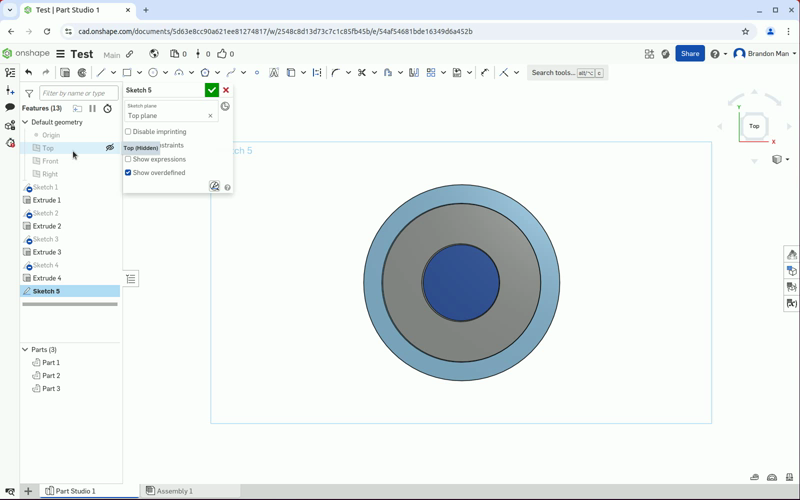
mouse_move(73, 352)
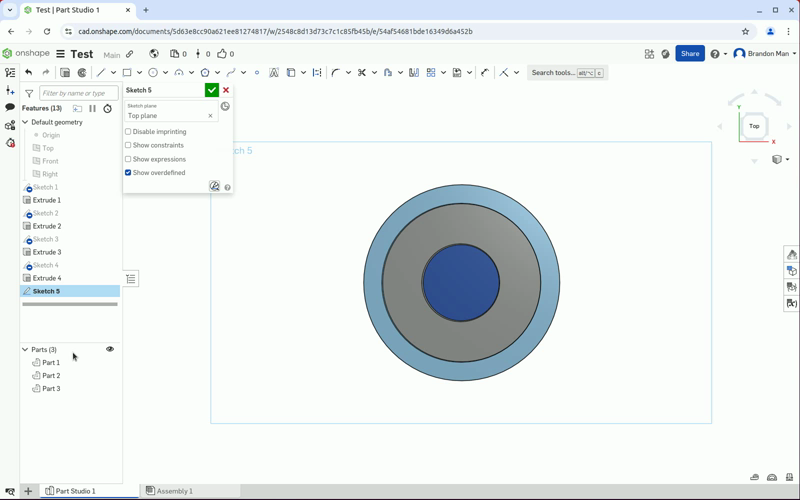
key(y)
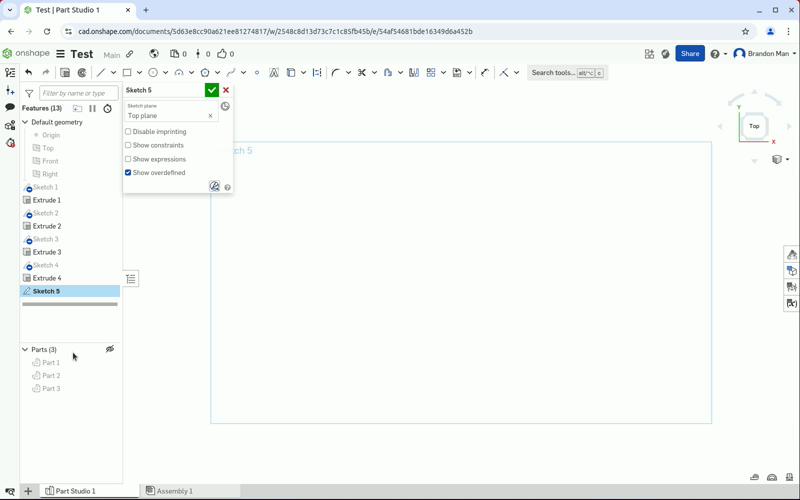
key(c)
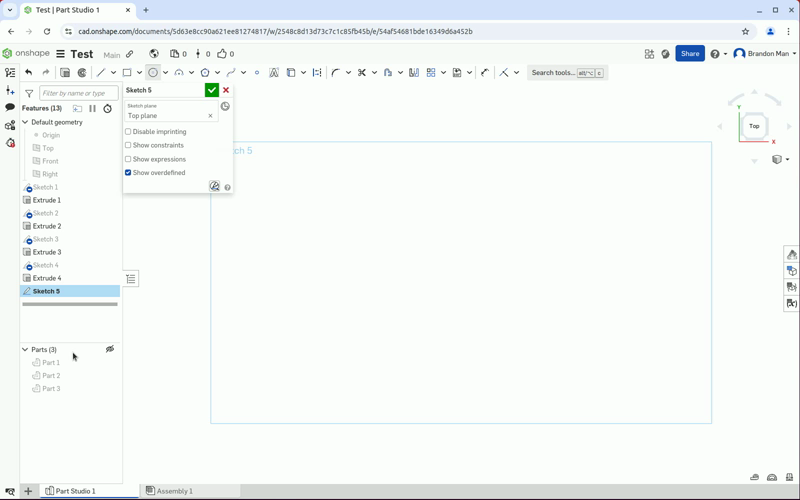
key_down(shift)
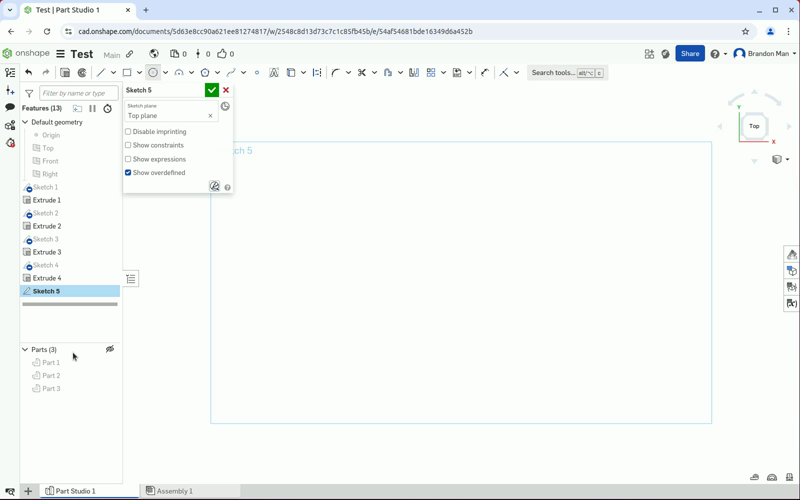
mouse_move(461, 282)
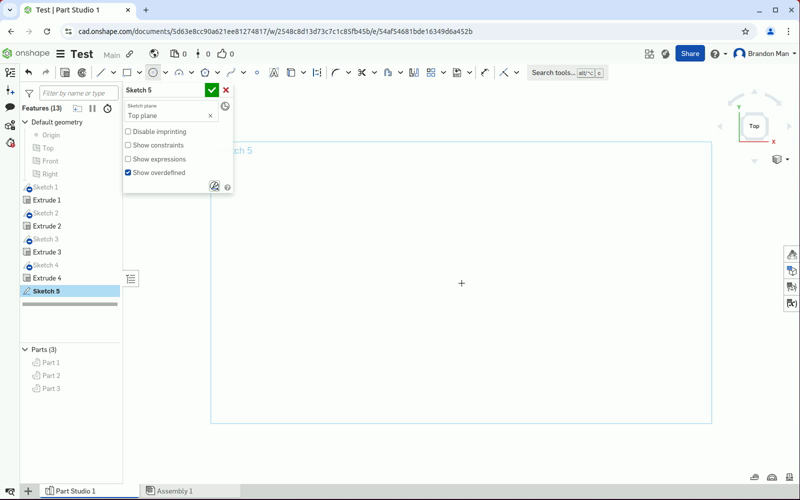
click(461, 282)
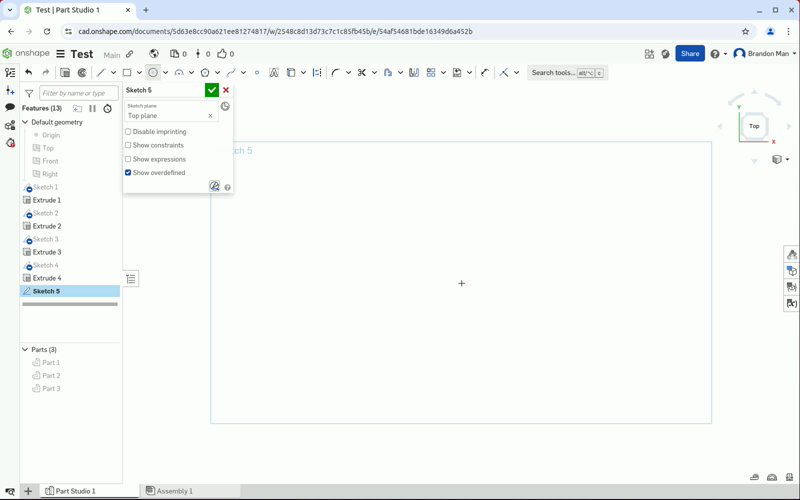
key_up(shift)
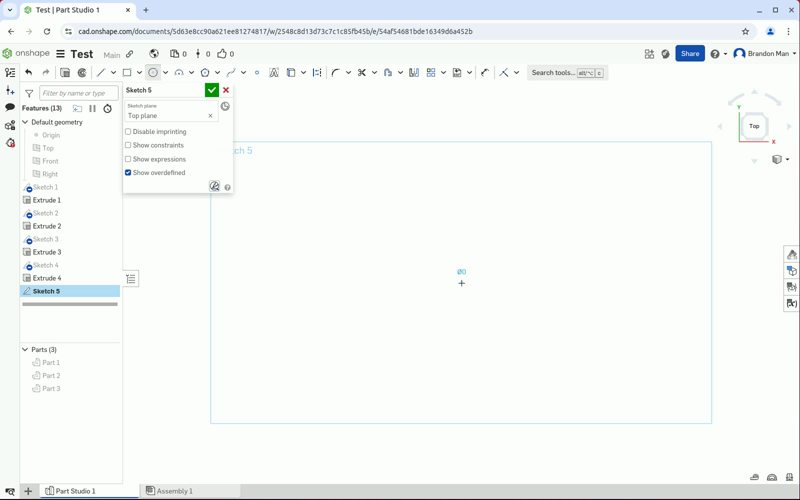
mouse_move(559, 282)
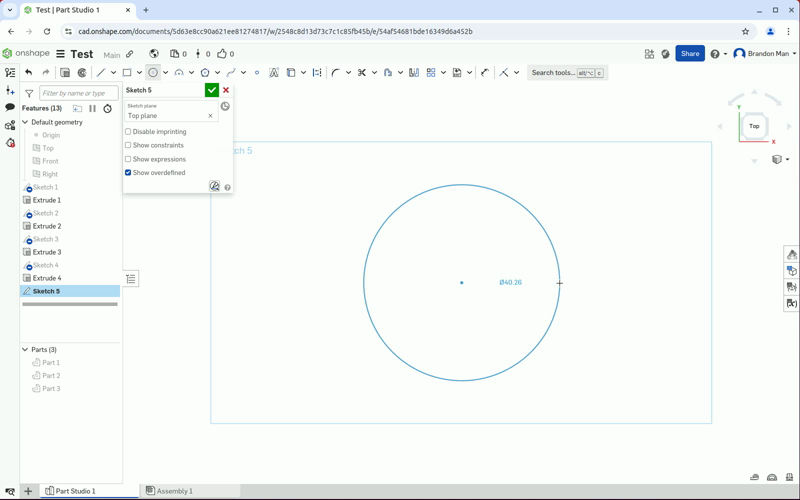
click(559, 282)
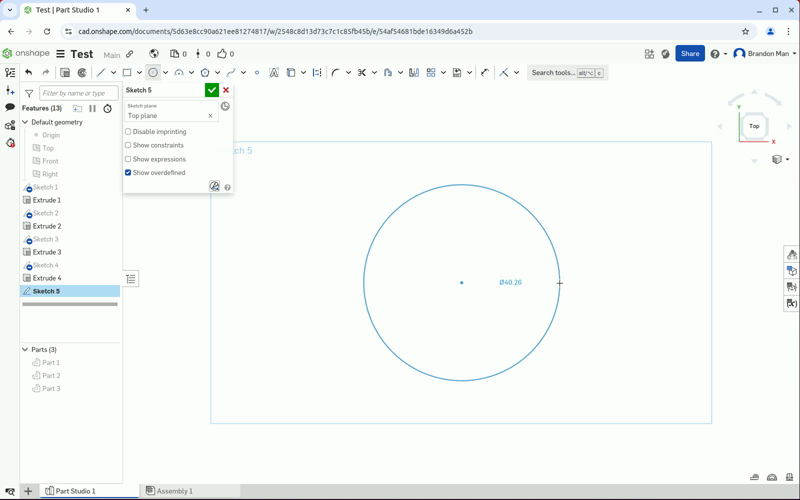
key(esc)
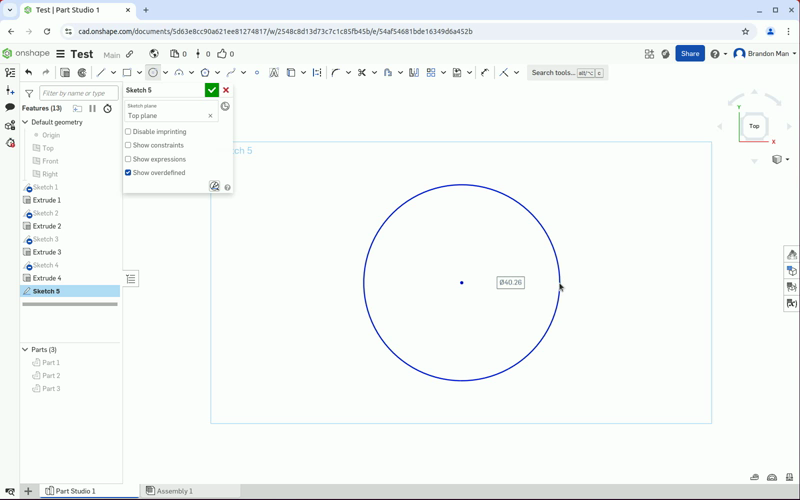
key(c)
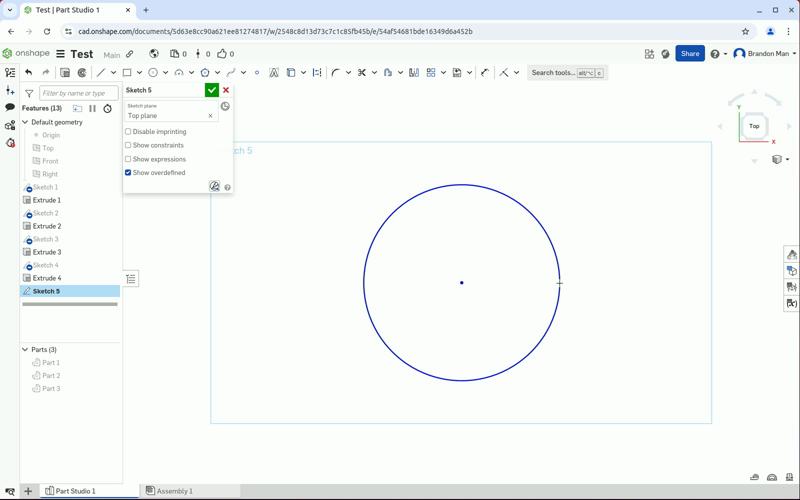
key_down(shift)
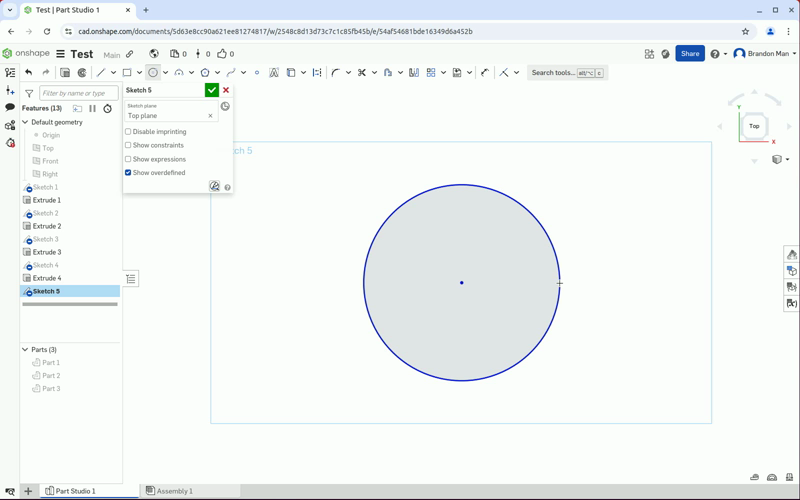
mouse_move(461, 282)
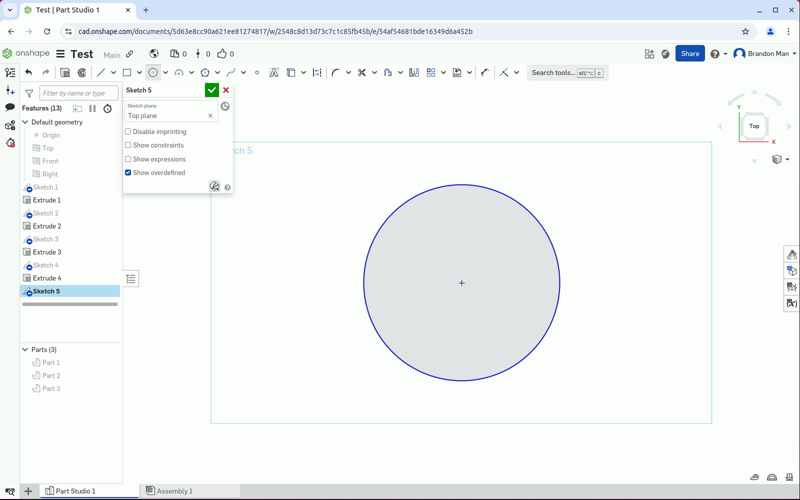
click(461, 282)
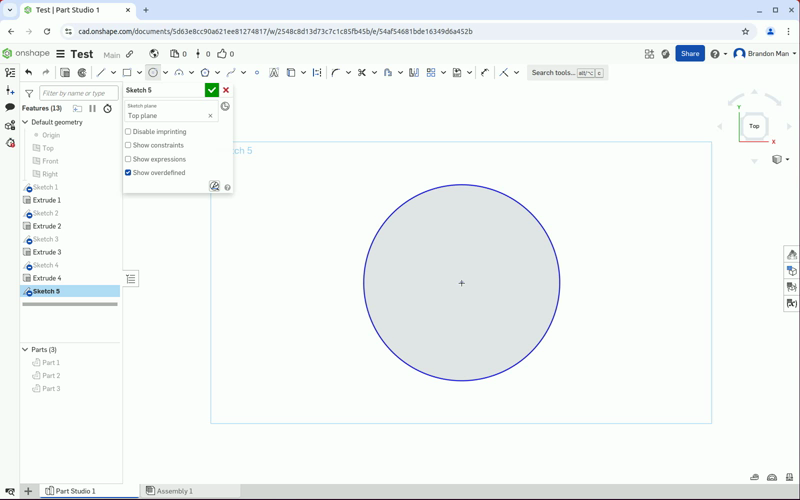
key_up(shift)
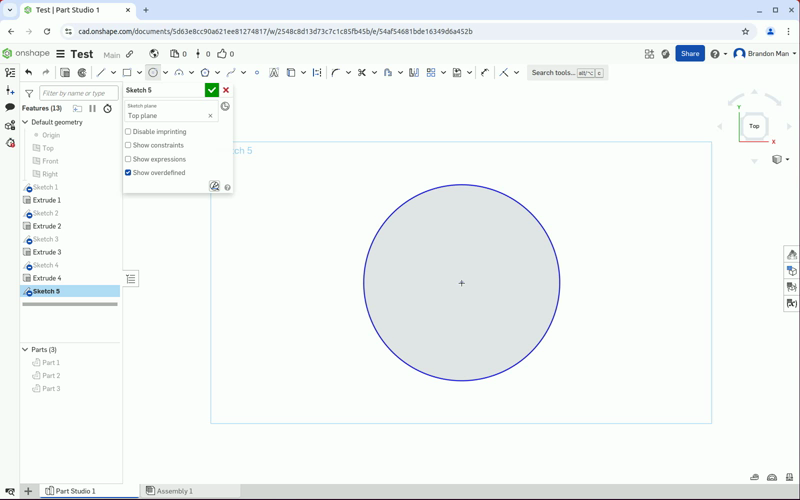
mouse_move(540, 282)
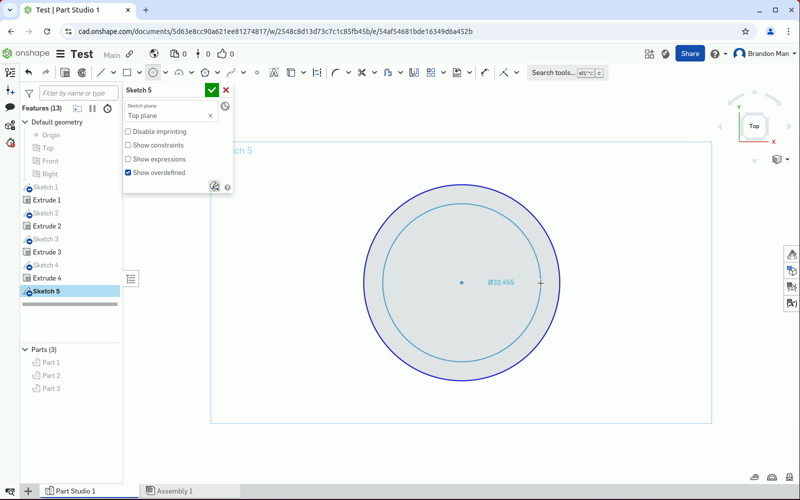
click(540, 282)
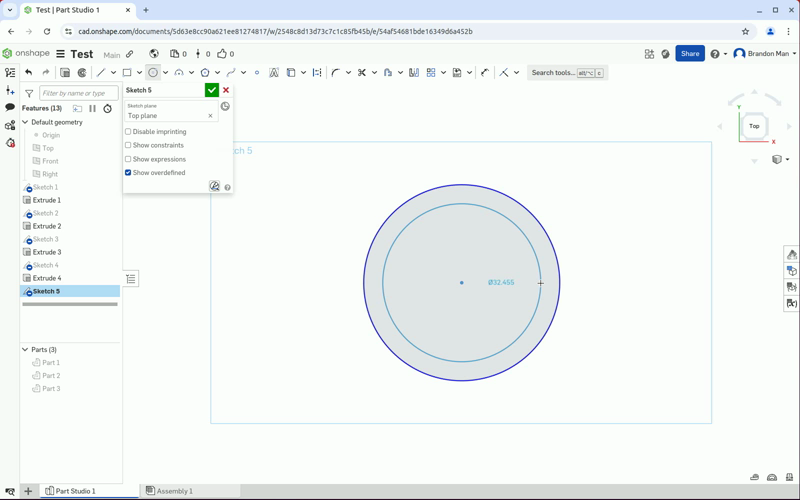
key(esc)
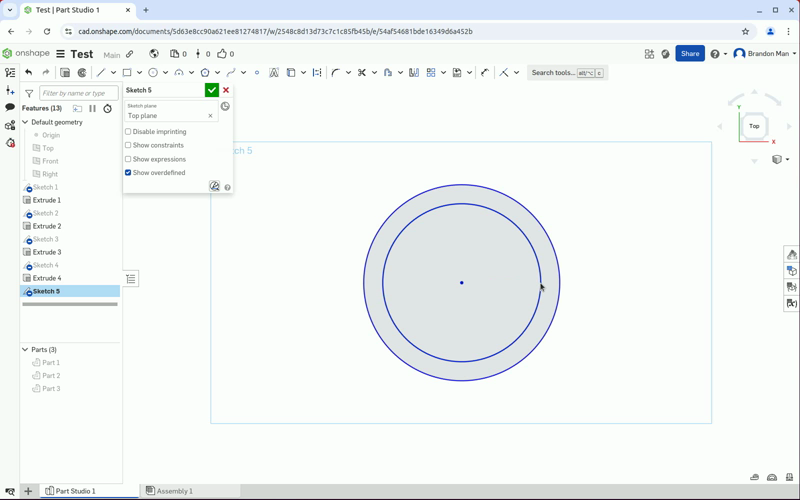
mouse_move(525, 344)
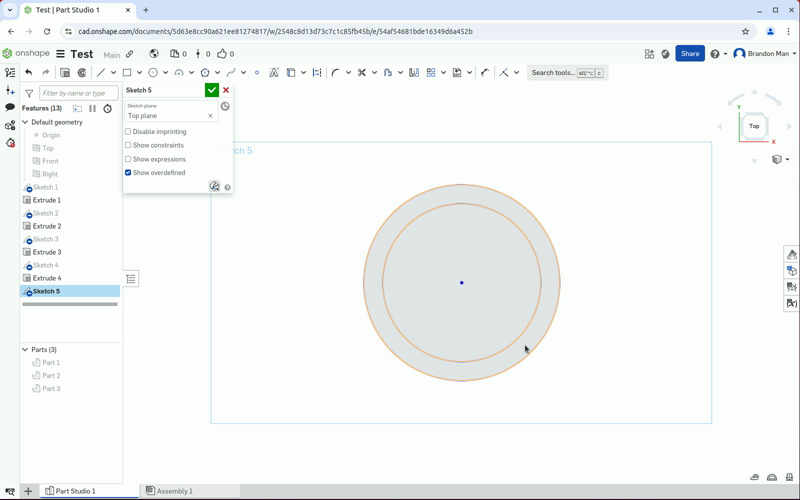
click(525, 344)
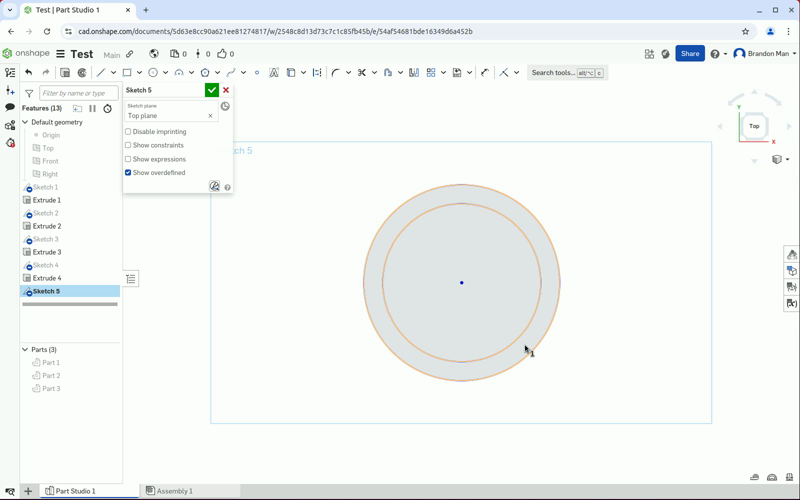
mouse_move(73, 352)
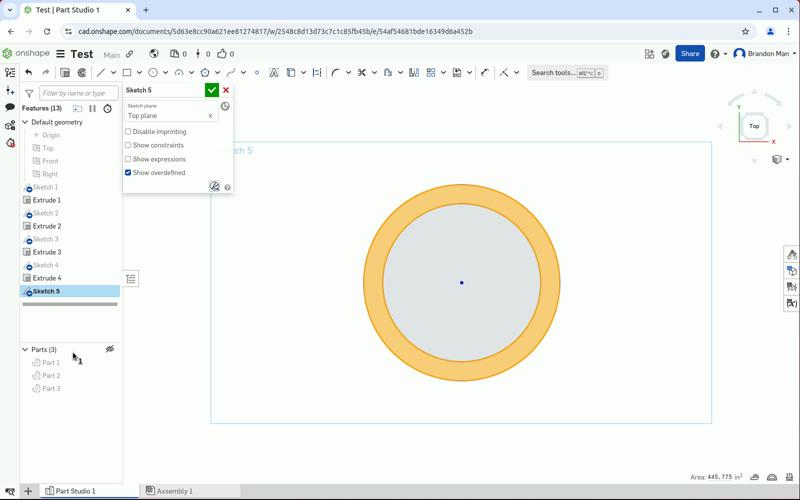
key(shift+y)
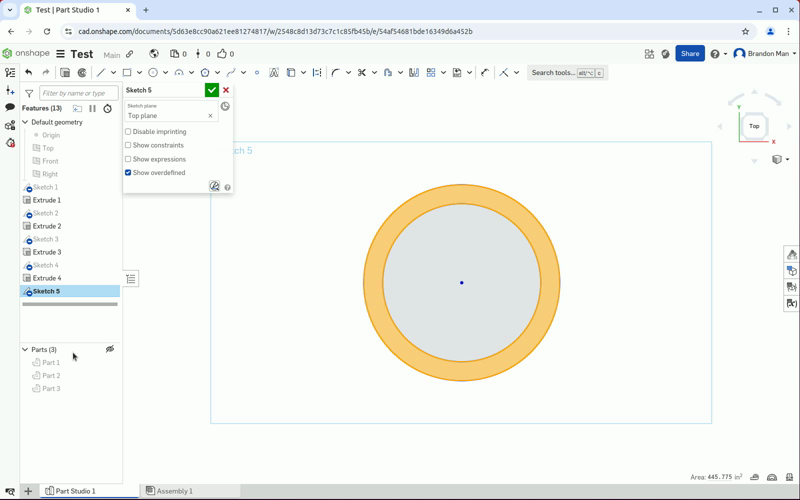
key(shift+e)
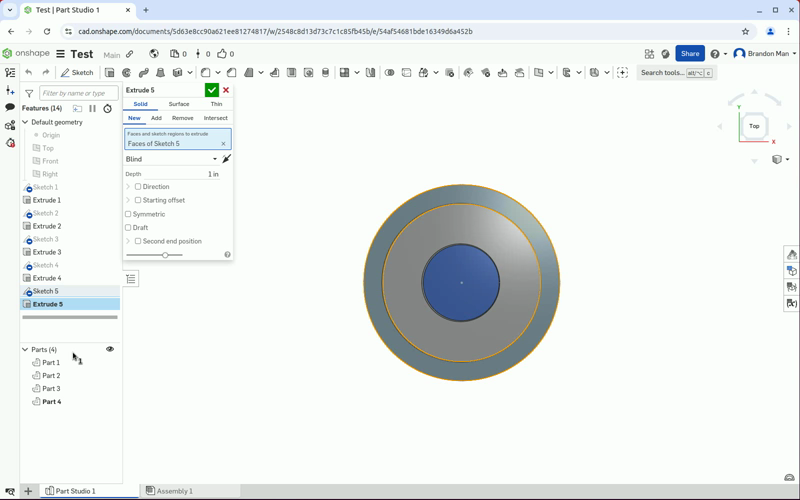
mouse_move(143, 106)
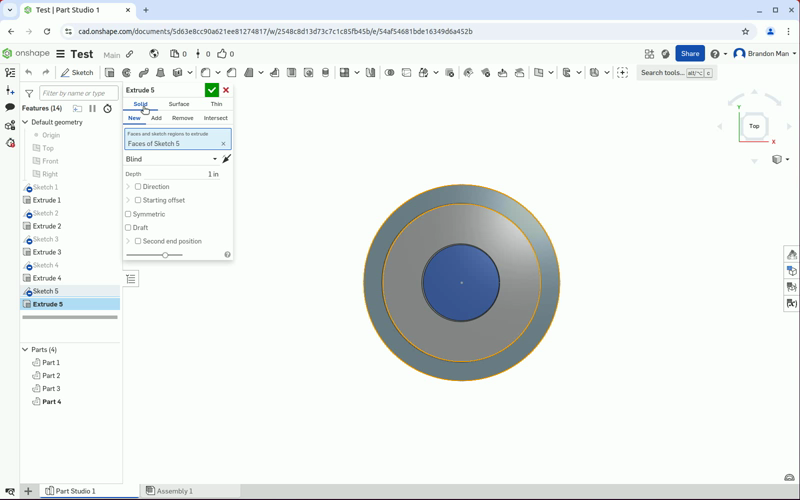
click(143, 106)
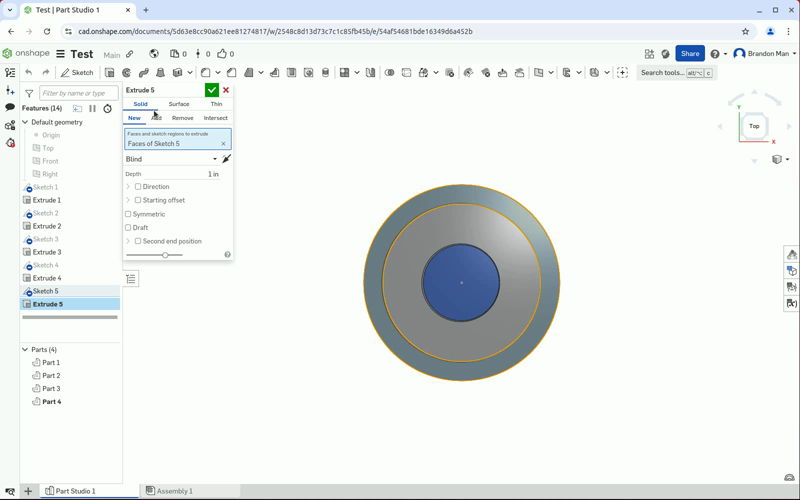
mouse_move(186, 120)
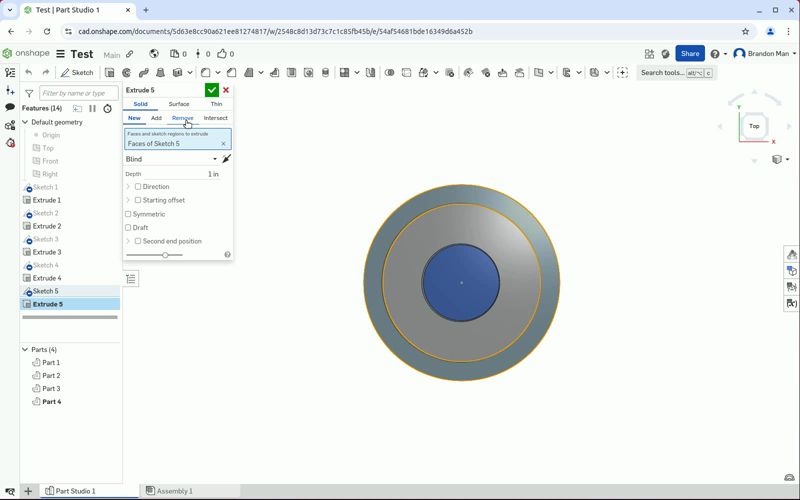
click(186, 120)
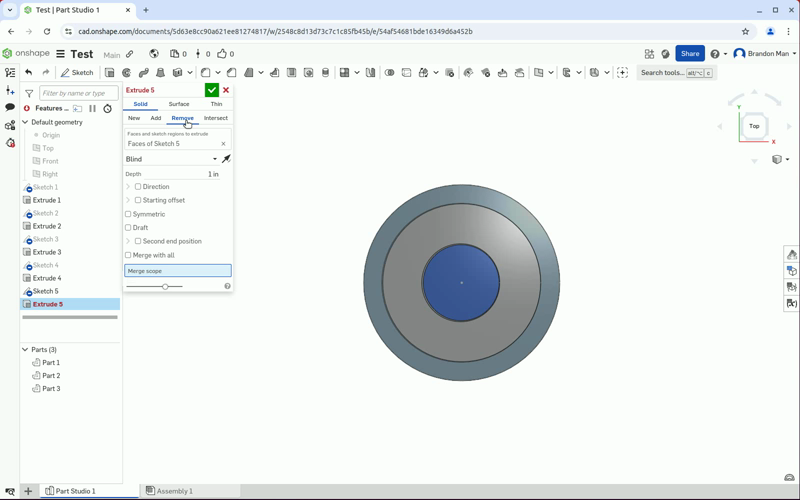
key(tab, 4)
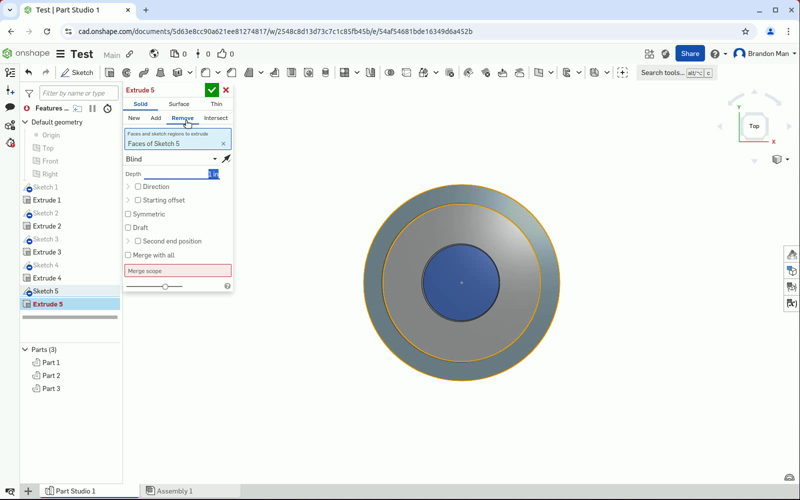
text(-1.926)
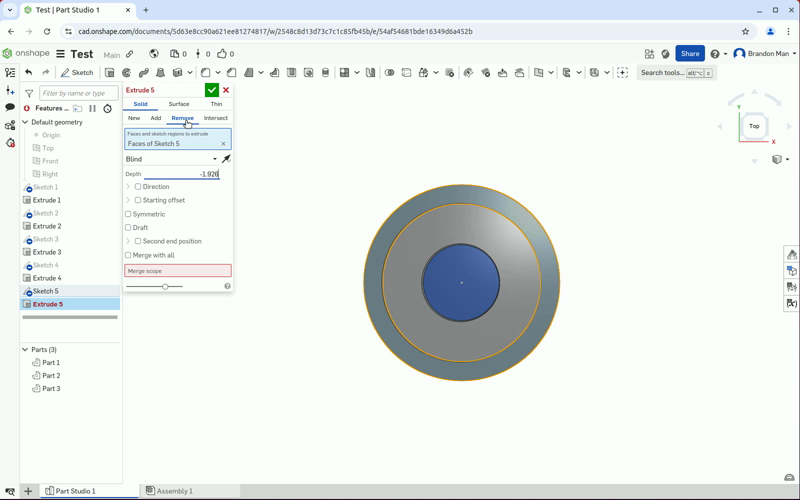
key(tab, 6)
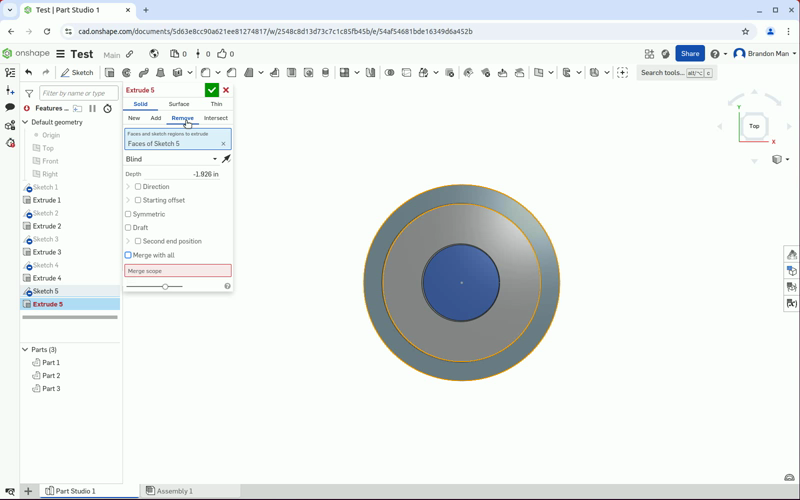
key(space)
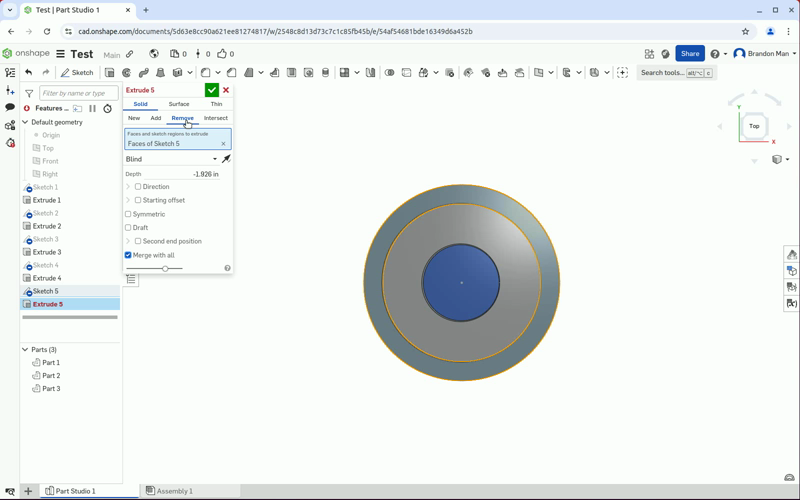
key(enter)
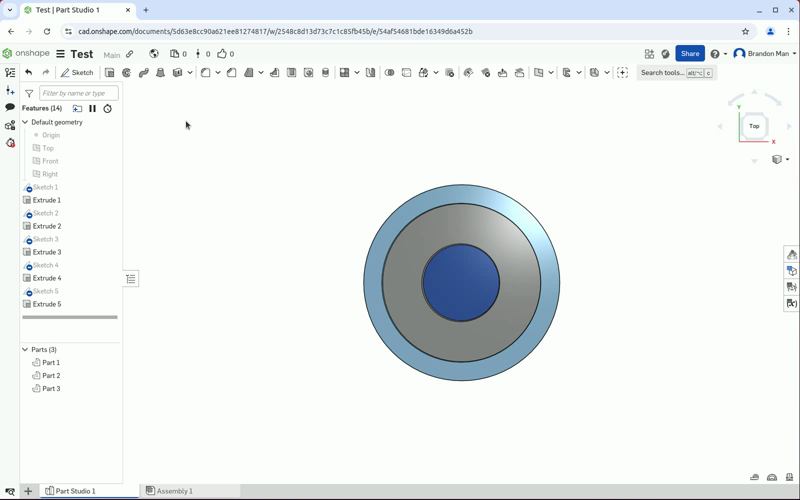
key(shift+h)
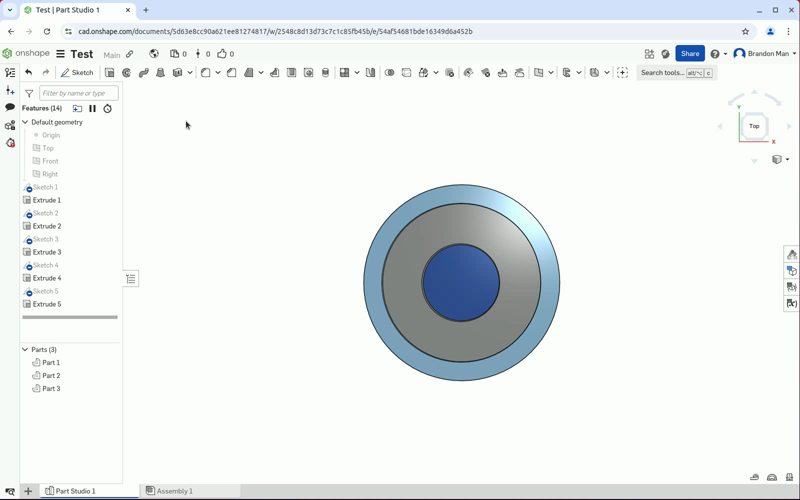
key(shift+h)
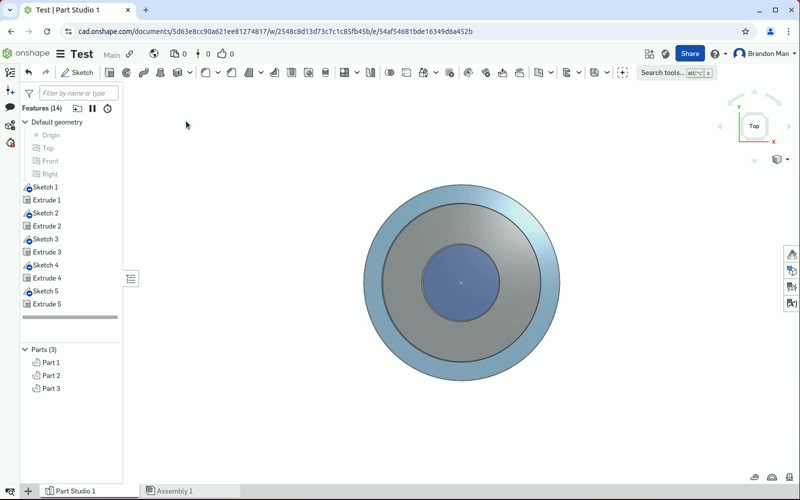
key(shift+7)
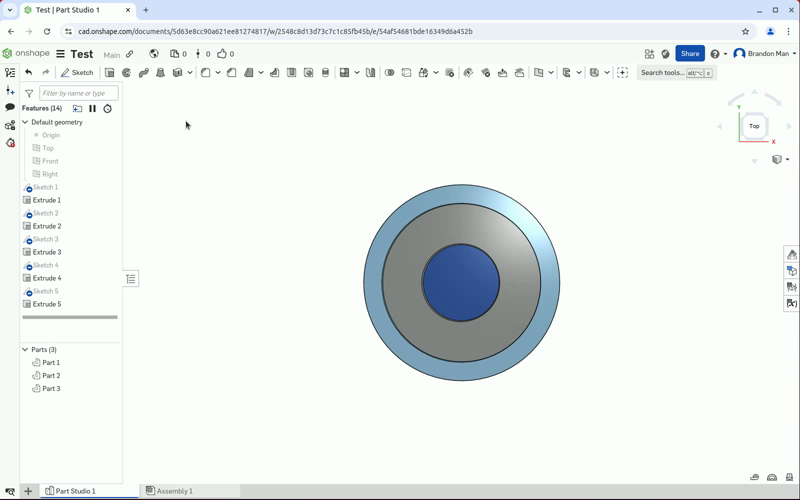
key(up, 3)
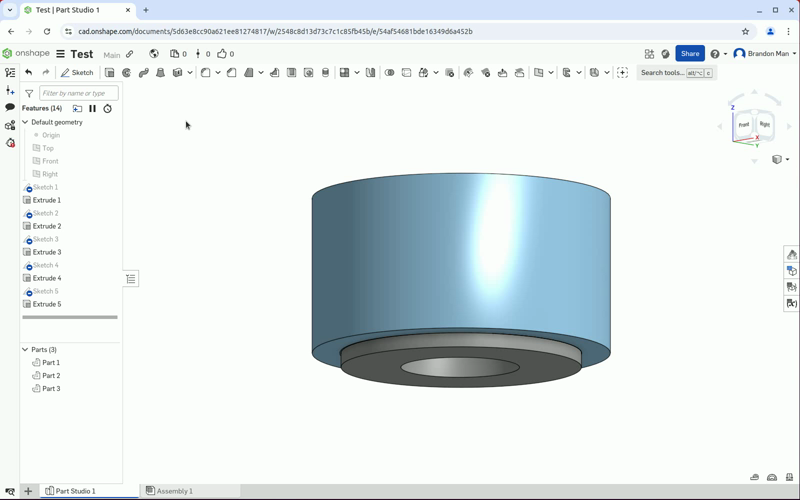
key(left, 3)
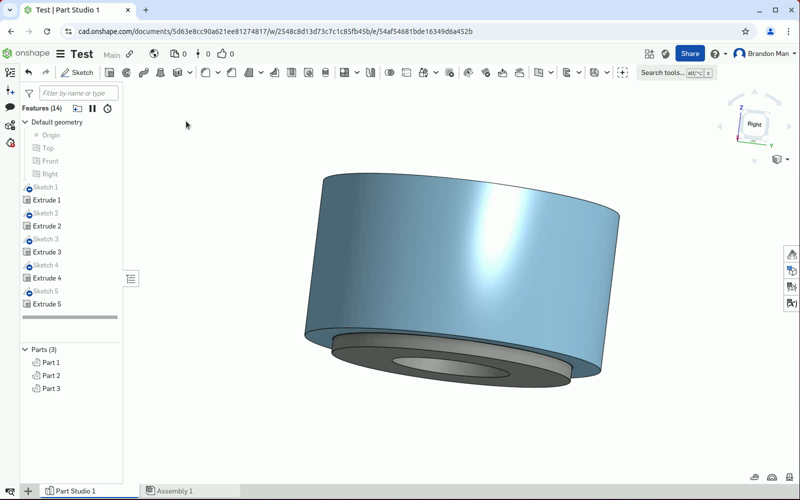
key(right, 3)
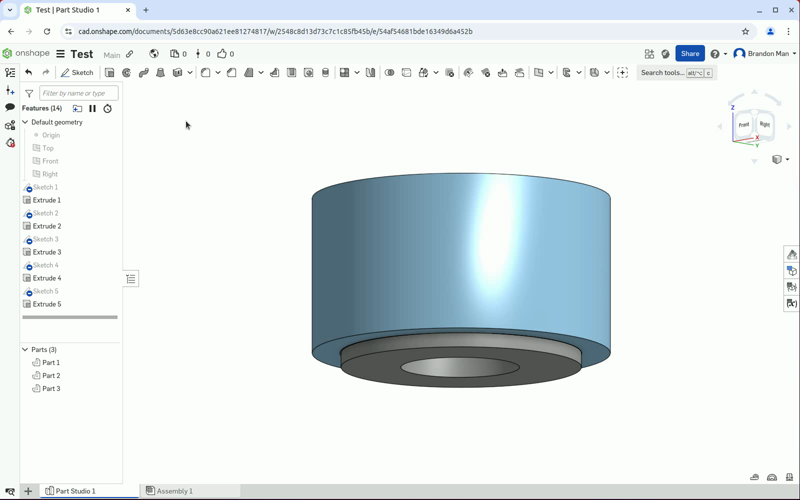
key(down, 3)
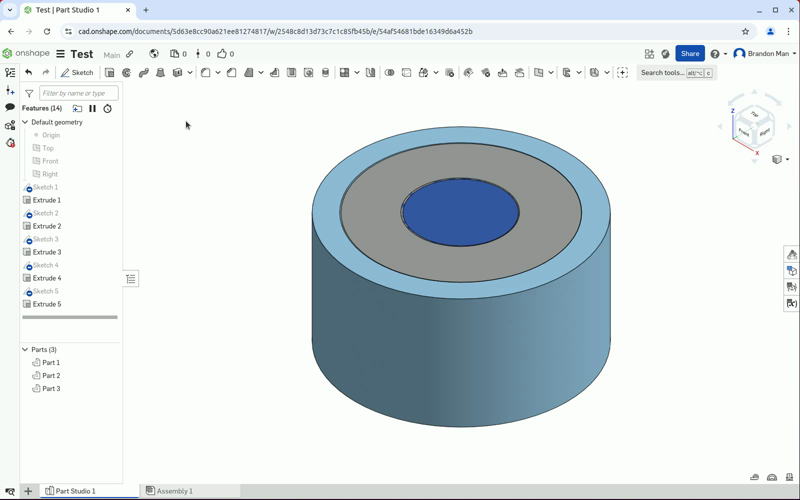
mouse_move(73, 189)
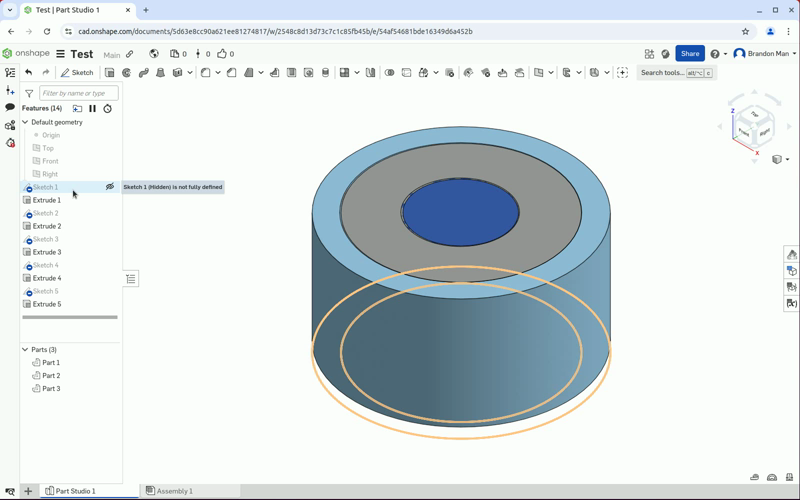
click(73, 189)